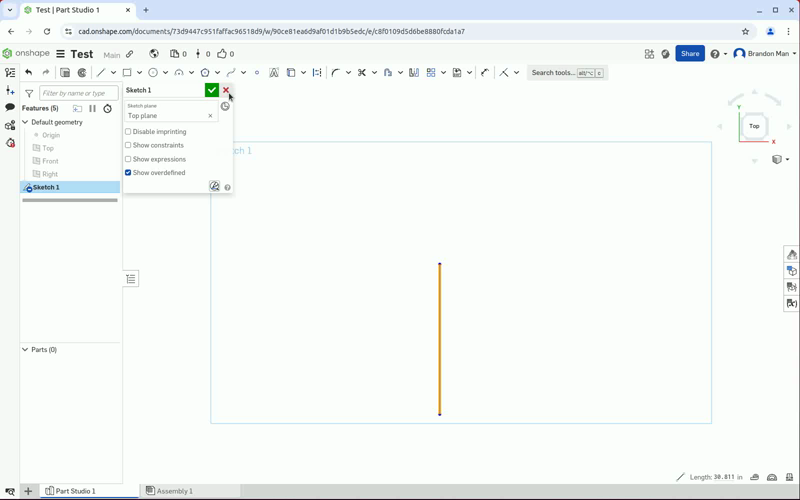
key(shift+h)
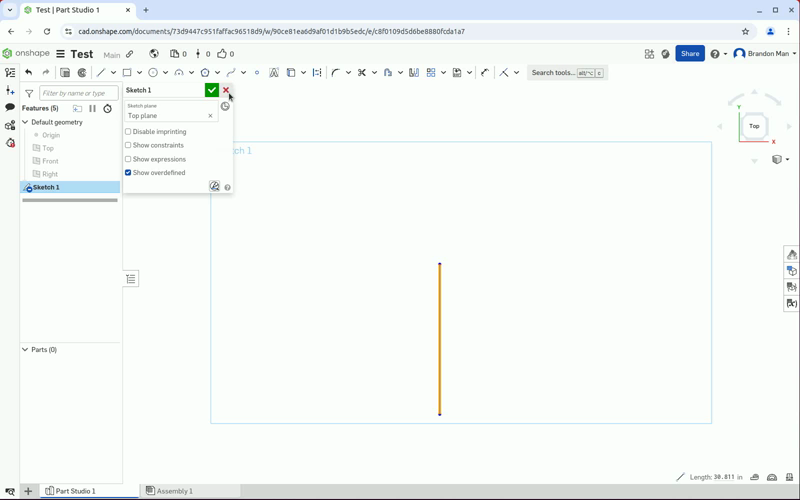
key(shift+s)
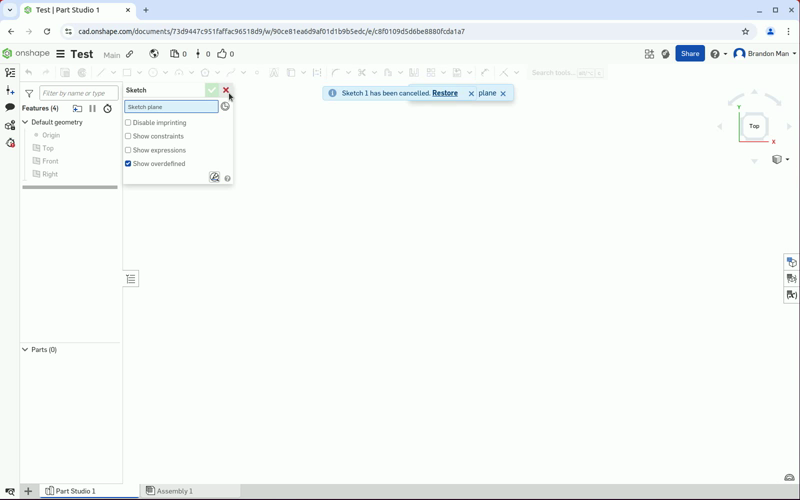
mouse_move(73, 150)
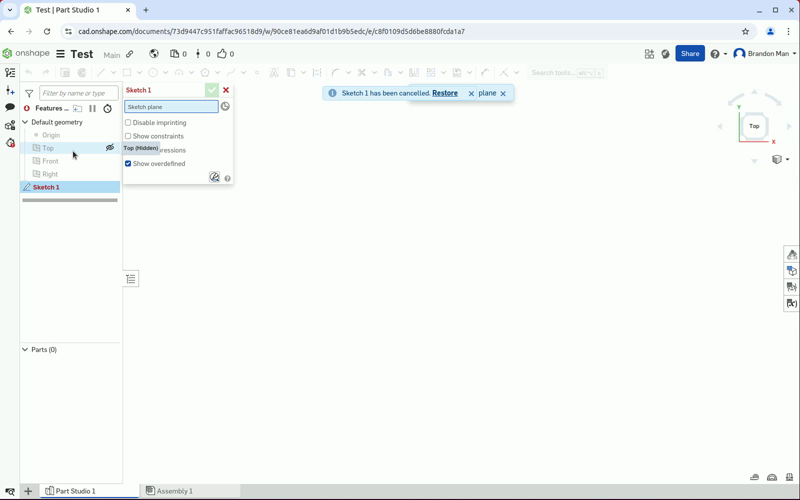
click(73, 150)
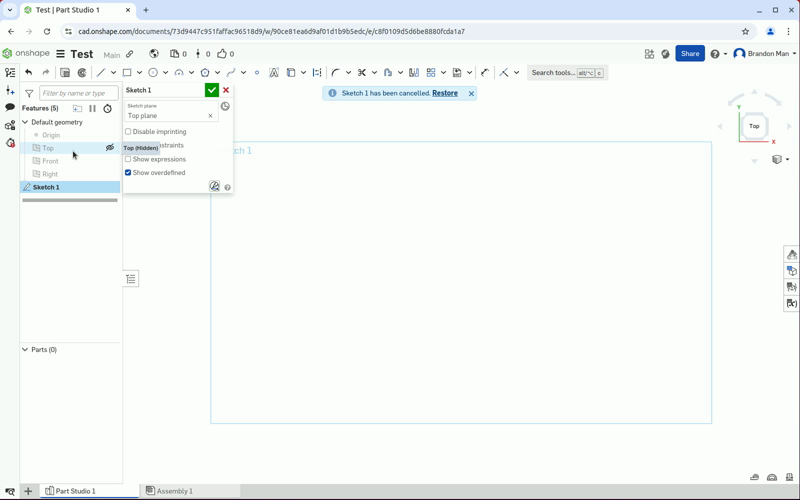
mouse_move(73, 352)
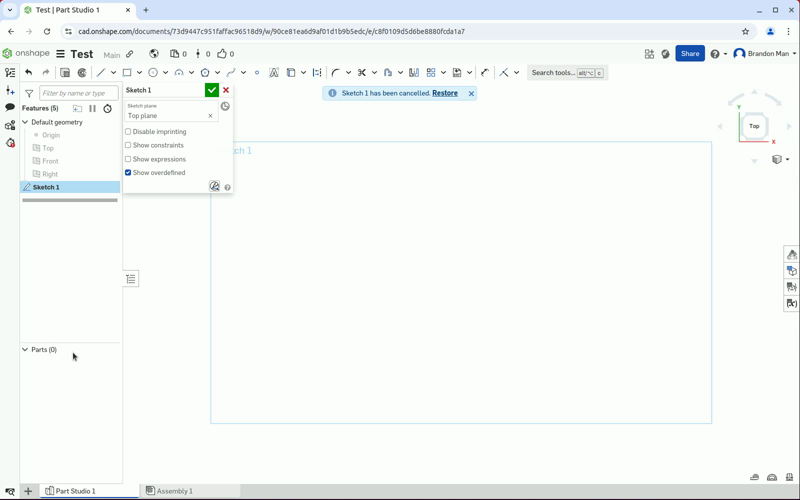
key(y)
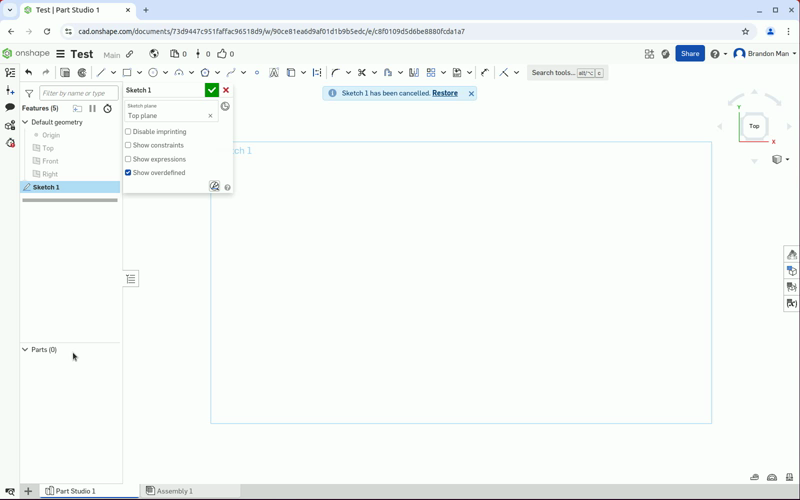
key(a)
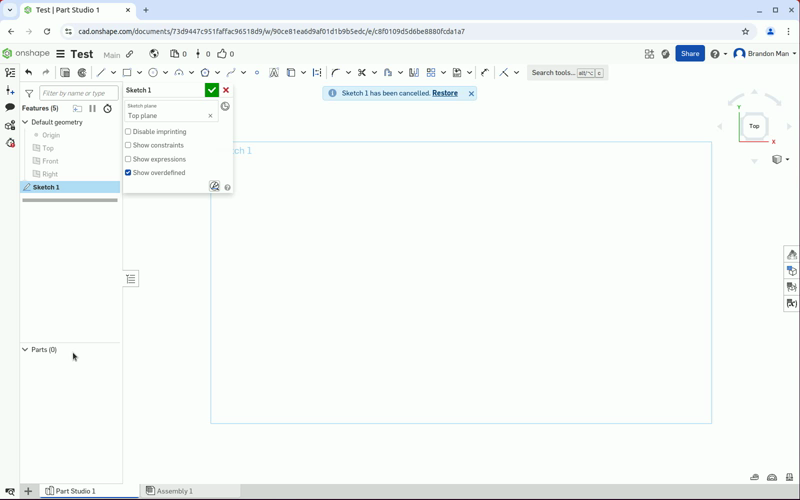
key_down(shift)
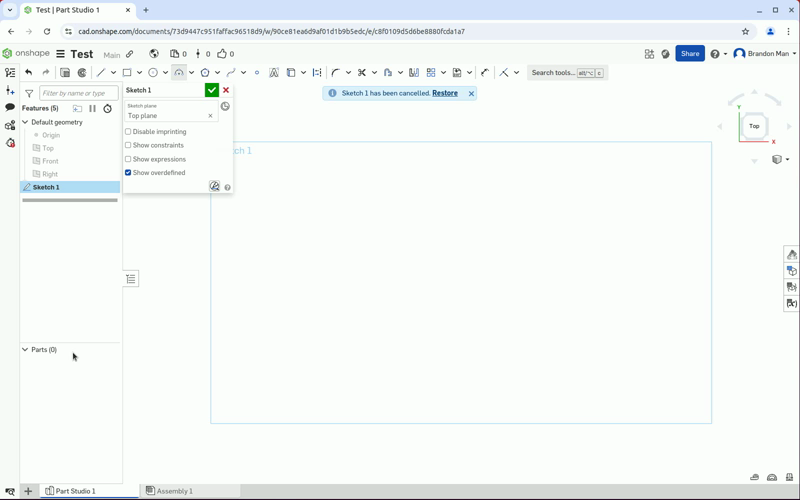
mouse_move(348, 301)
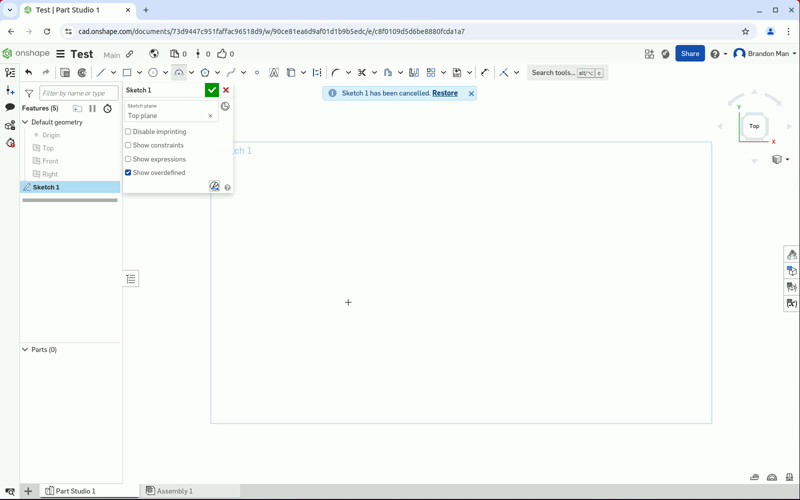
click(348, 301)
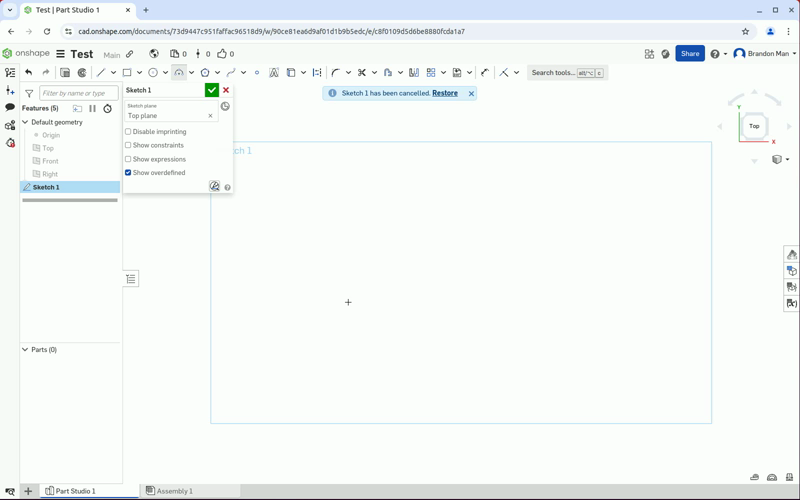
key_up(shift)
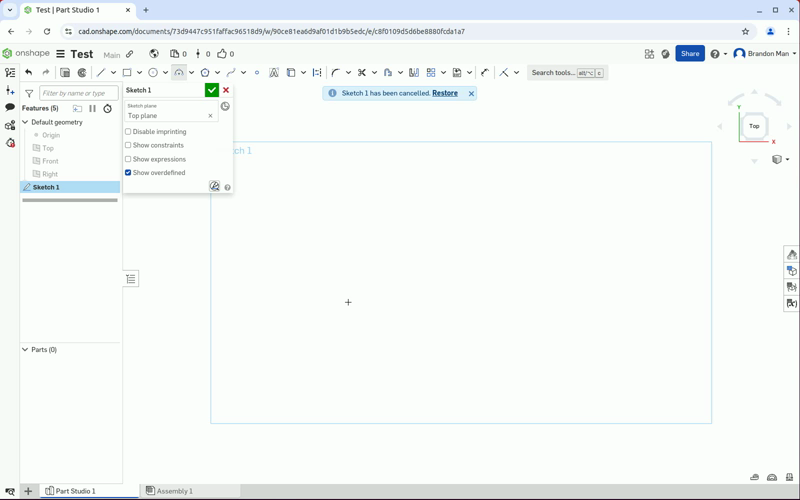
key_down(shift)
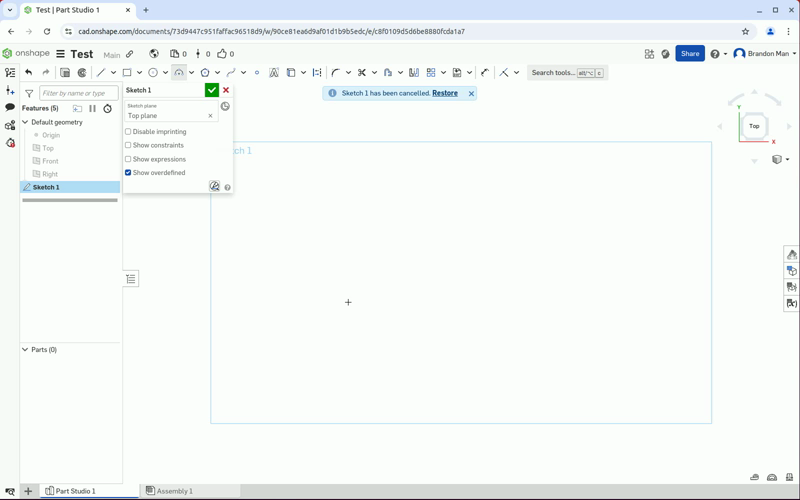
mouse_move(367, 320)
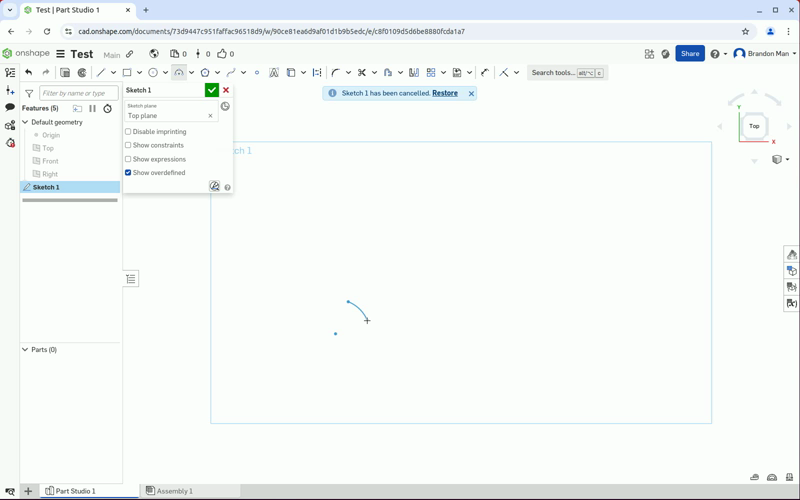
click(367, 320)
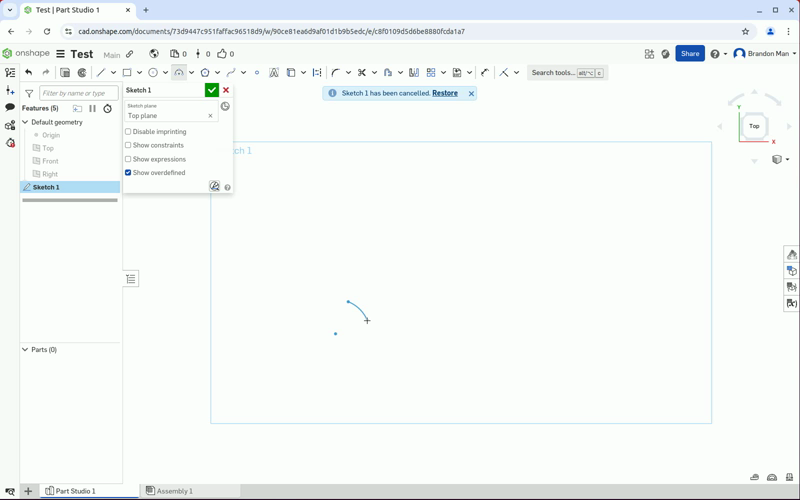
mouse_move(353, 315)
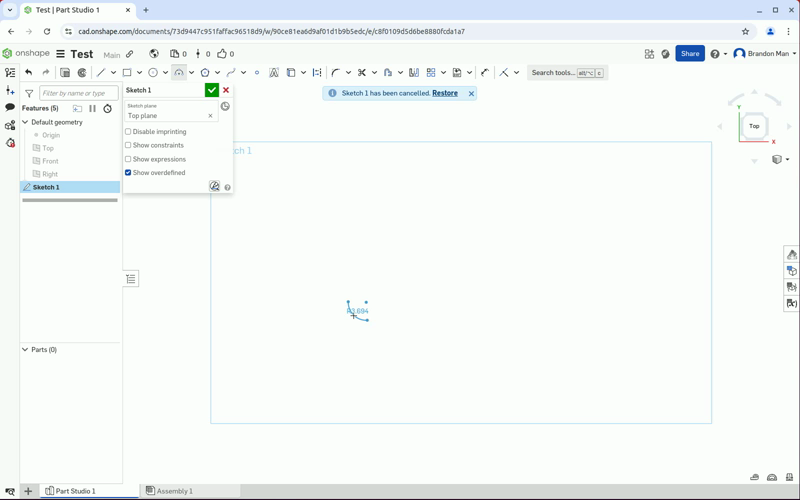
click(353, 315)
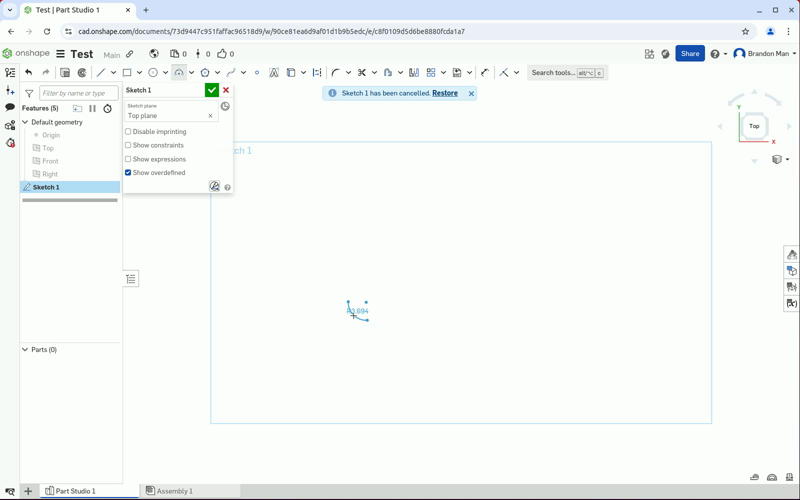
key_up(shift)
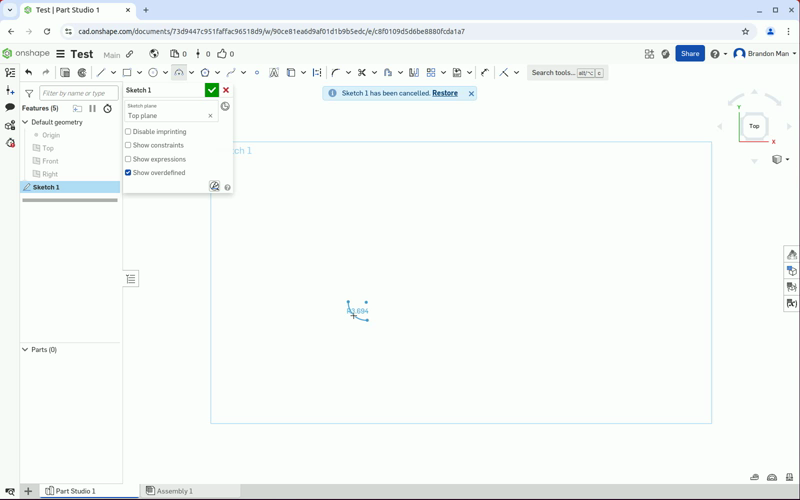
key(esc)
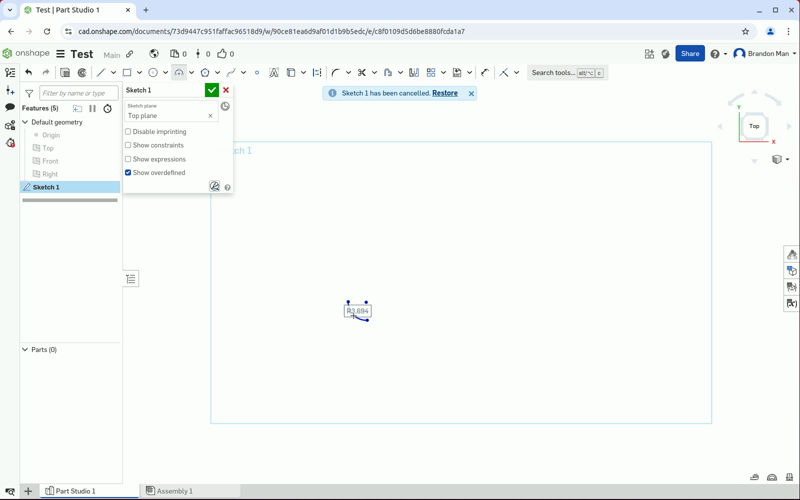
key(l)
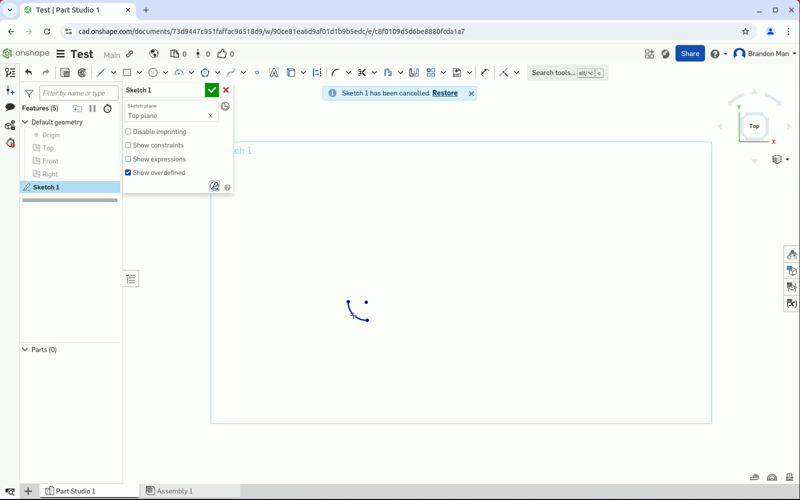
mouse_move(367, 320)
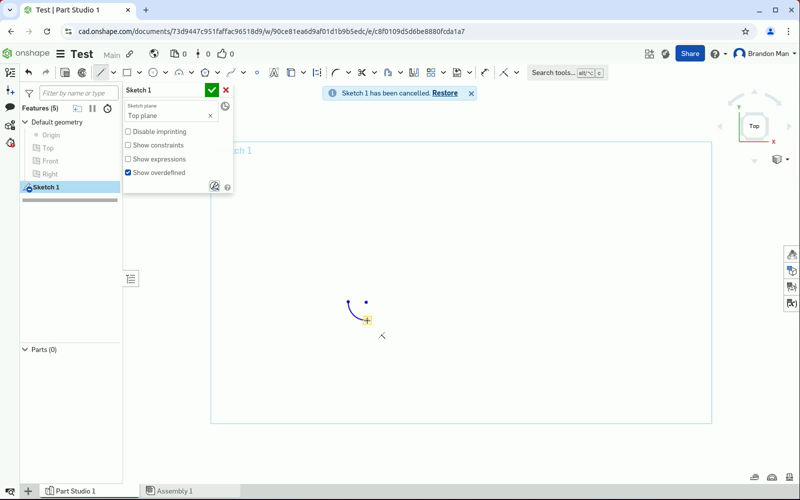
click(367, 320)
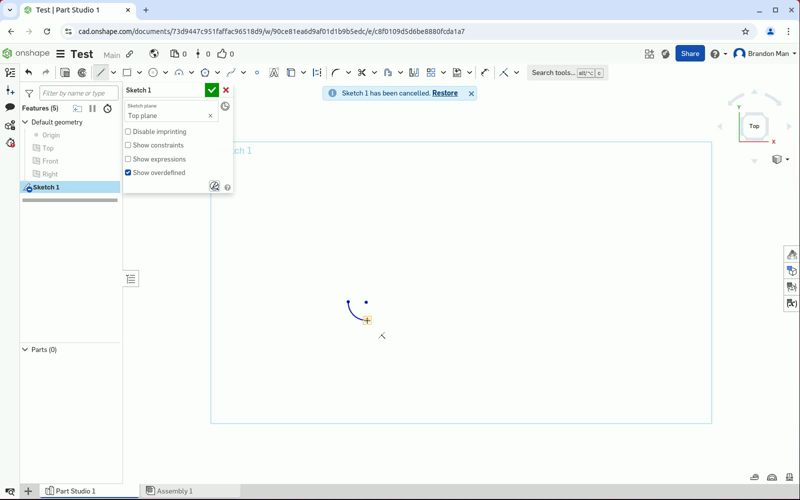
key_down(shift)
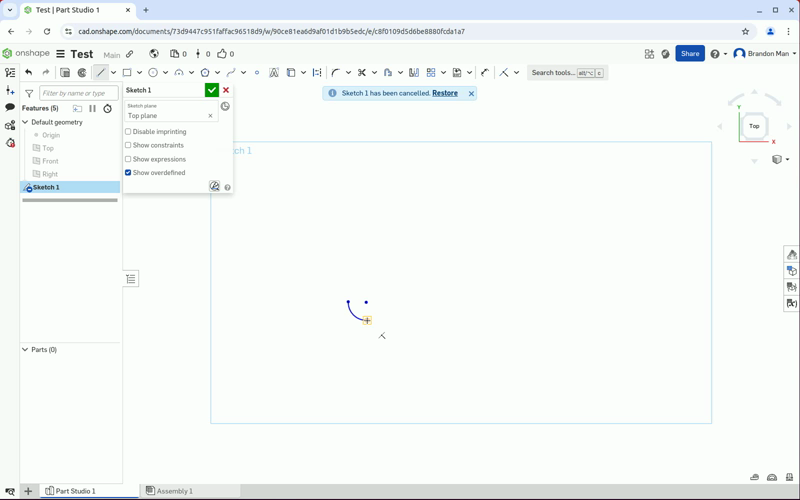
mouse_move(553, 320)
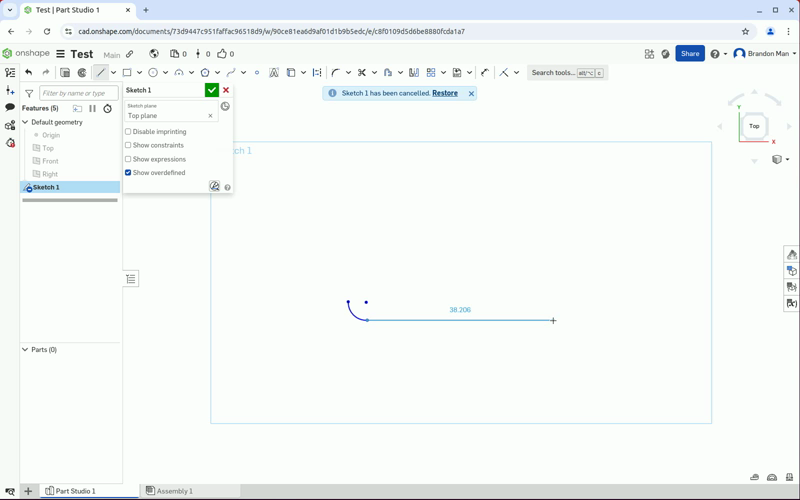
click(553, 320)
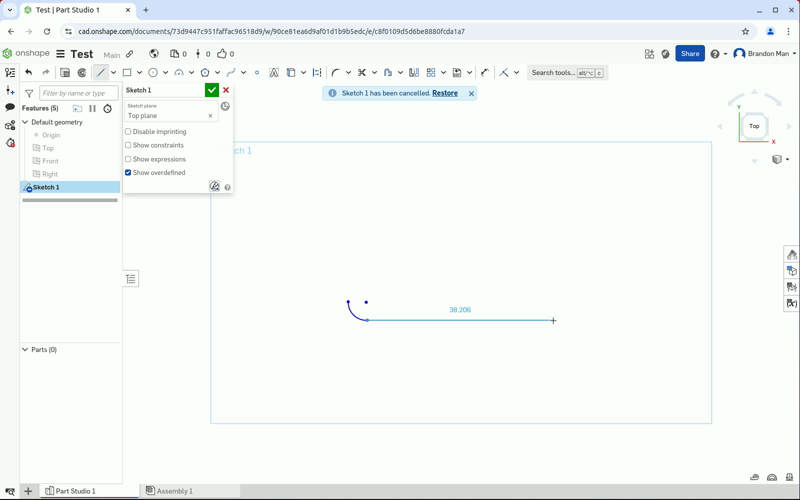
key_up(shift)
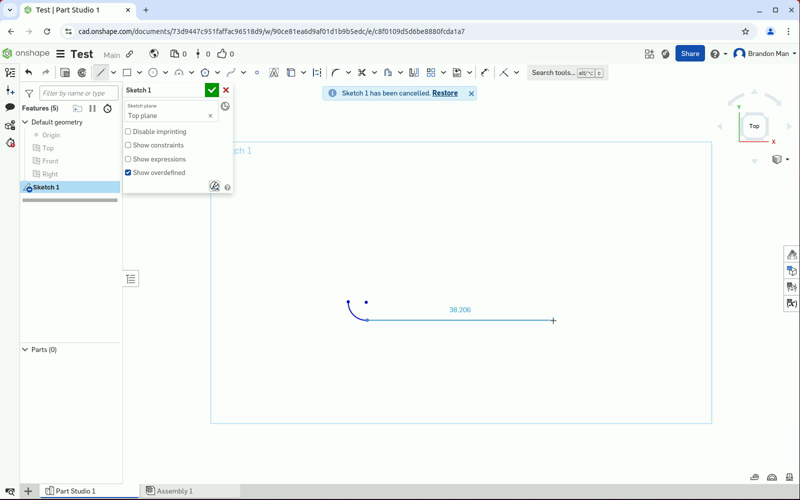
key(esc)
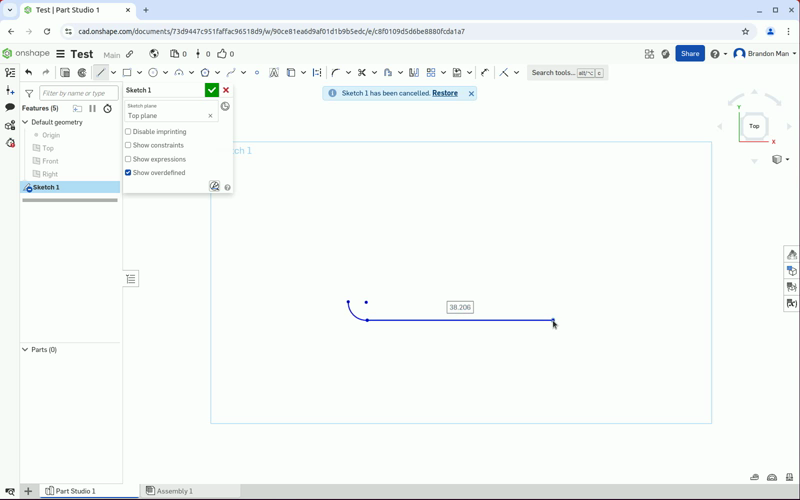
key(a)
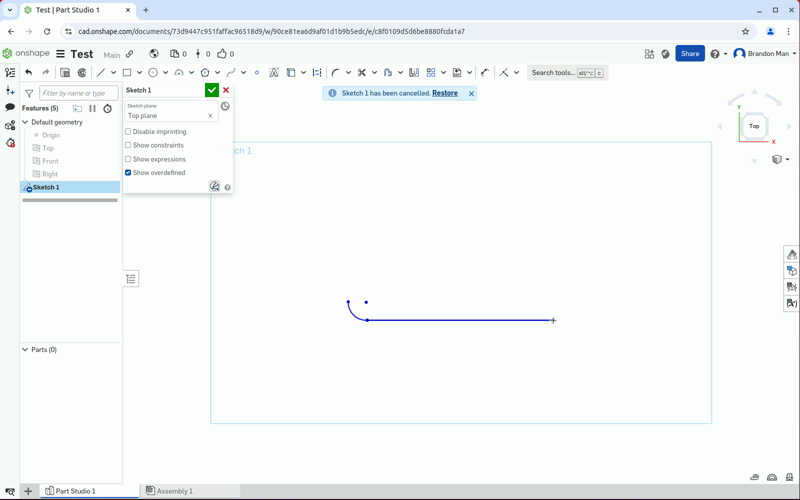
mouse_move(553, 320)
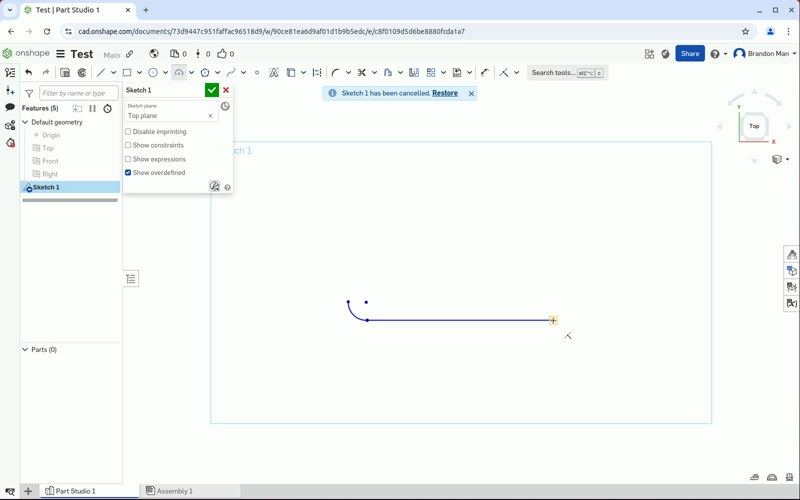
click(553, 320)
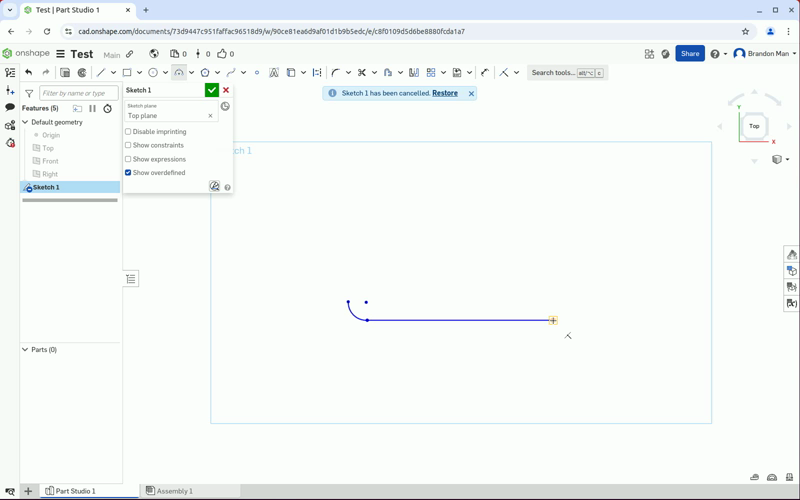
key_down(shift)
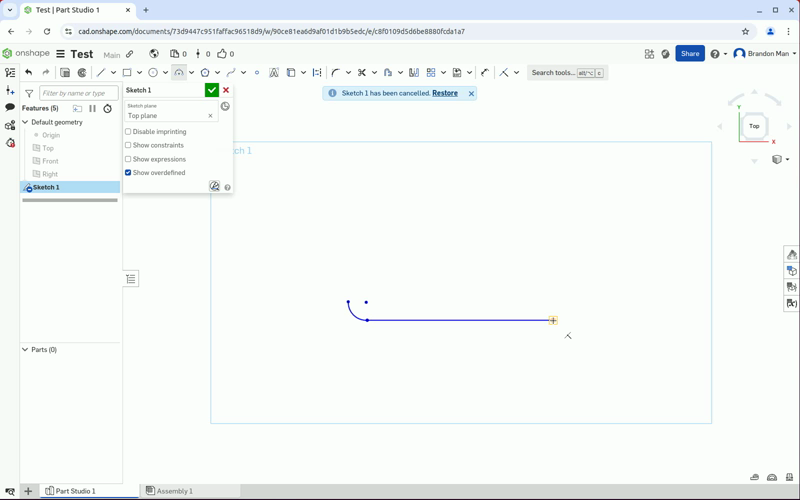
mouse_move(572, 301)
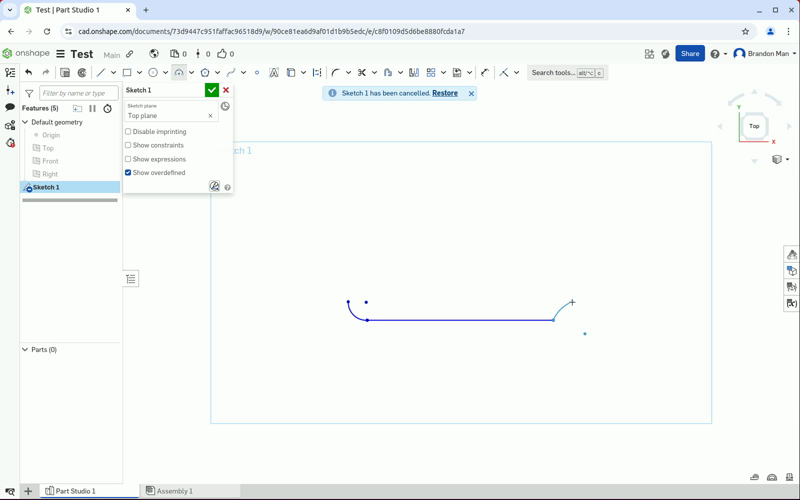
click(572, 301)
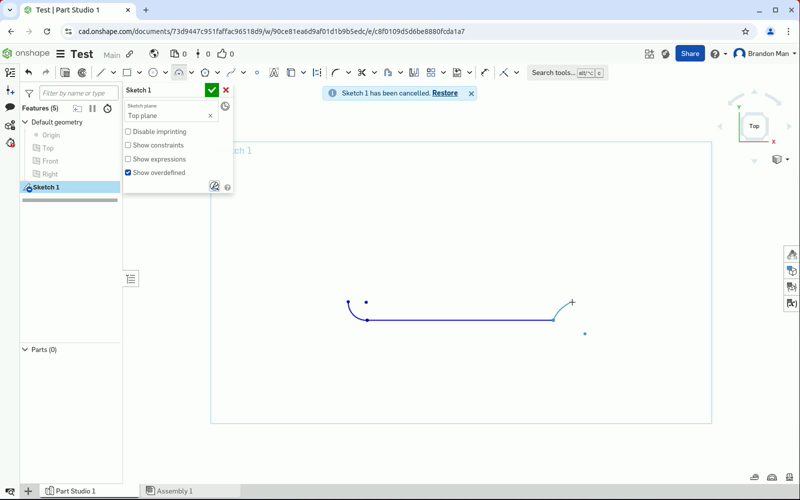
mouse_move(566, 315)
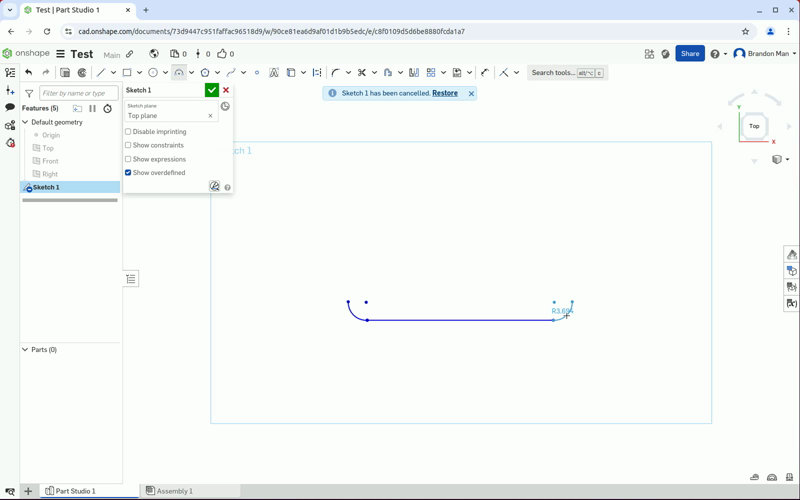
click(566, 315)
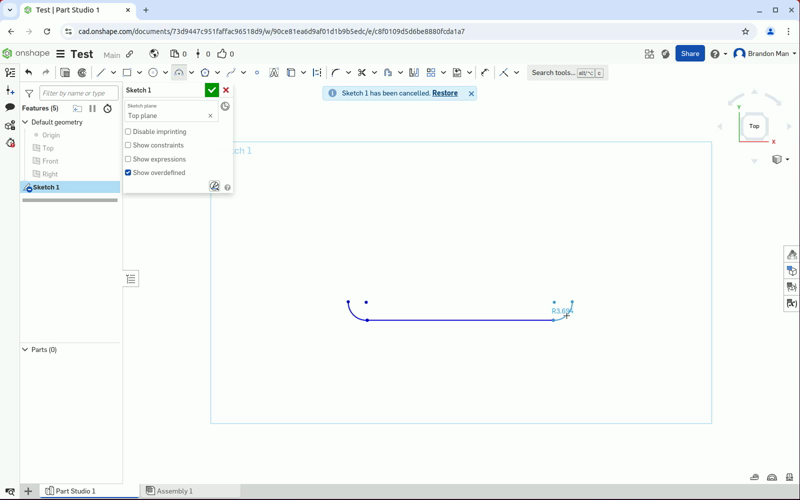
key_up(shift)
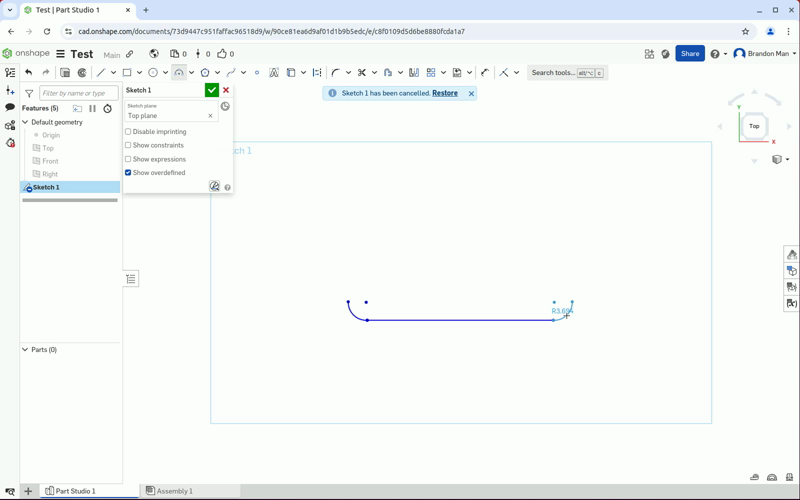
key(esc)
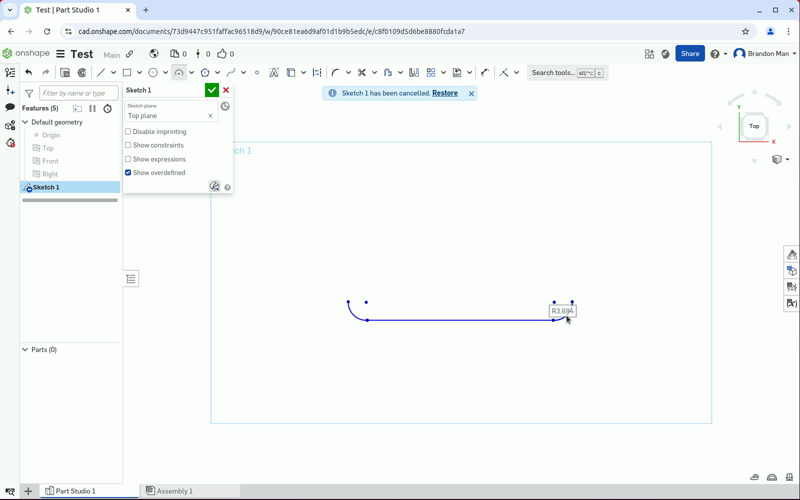
key(l)
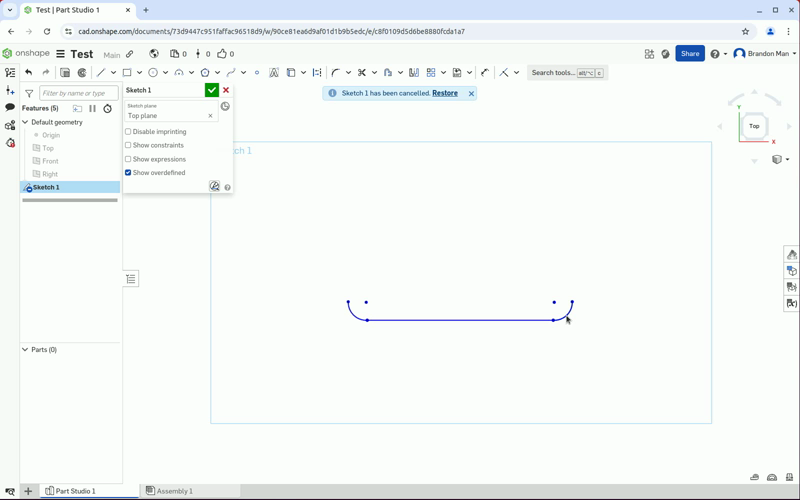
mouse_move(572, 301)
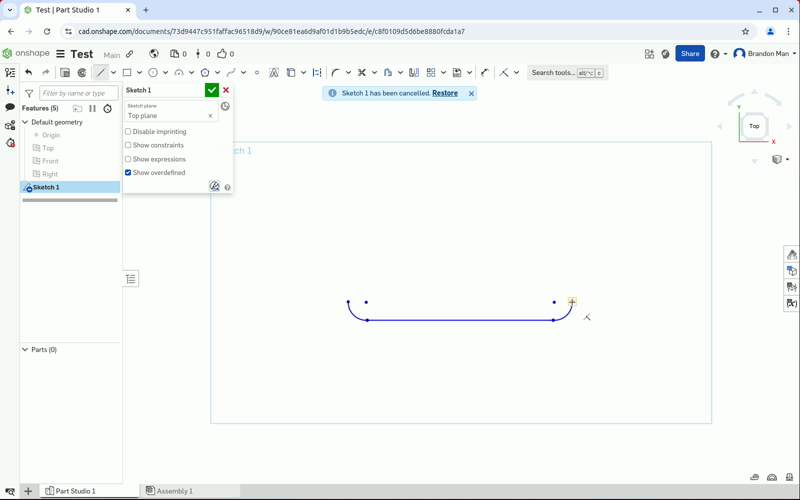
click(572, 301)
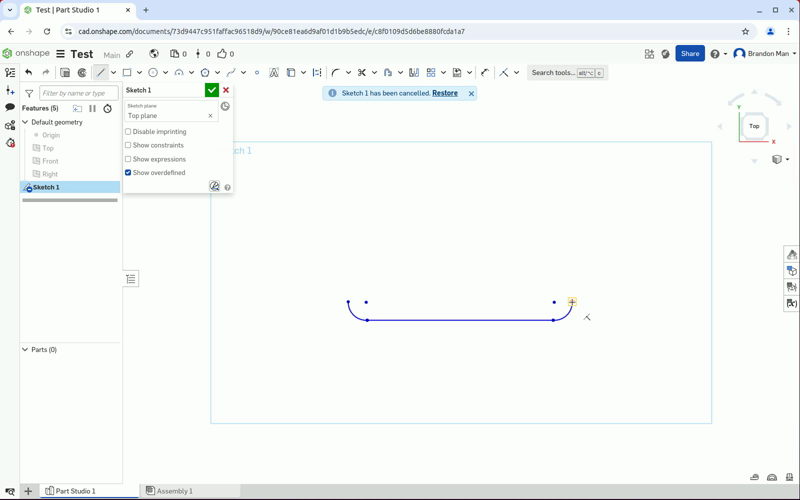
key_down(shift)
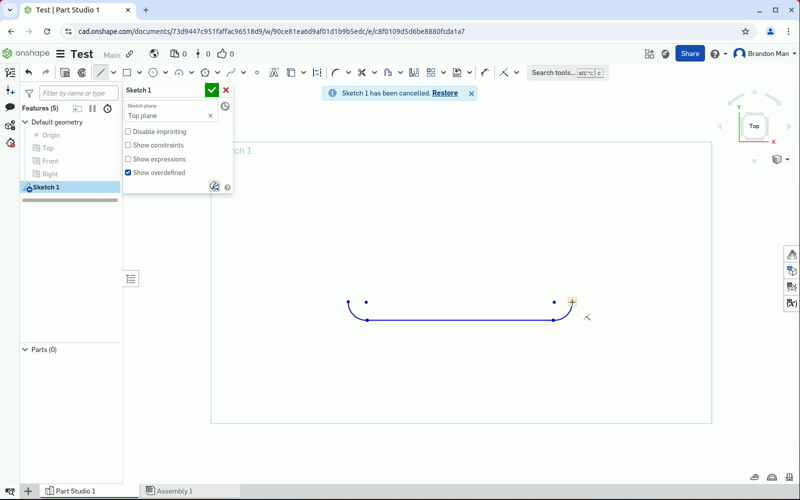
mouse_move(589, 301)
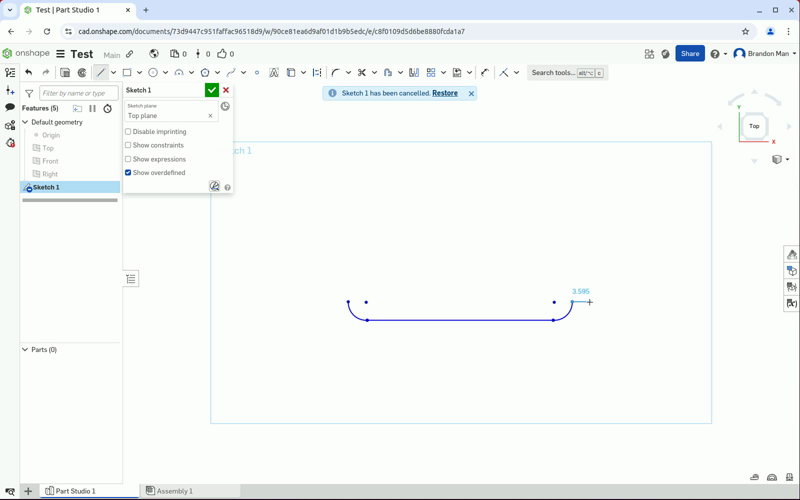
mouse_move(572, 247)
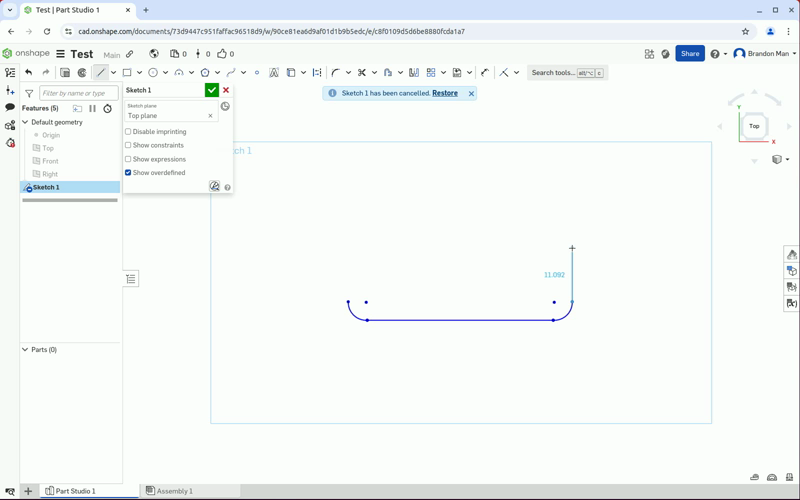
click(572, 247)
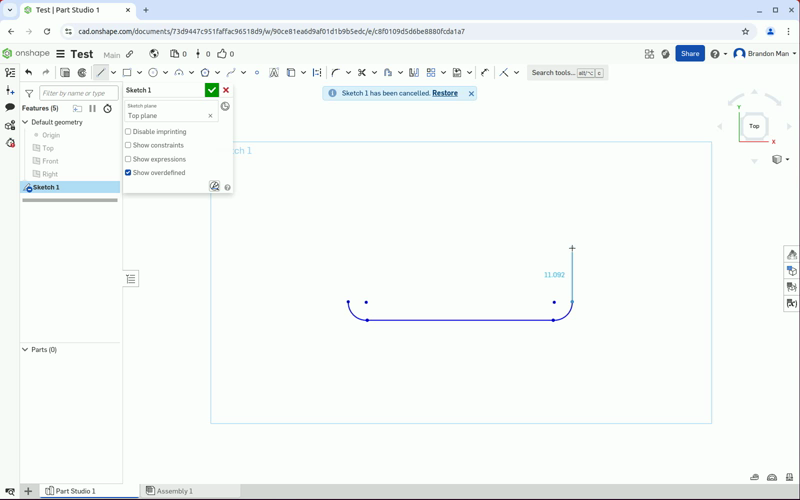
key_up(shift)
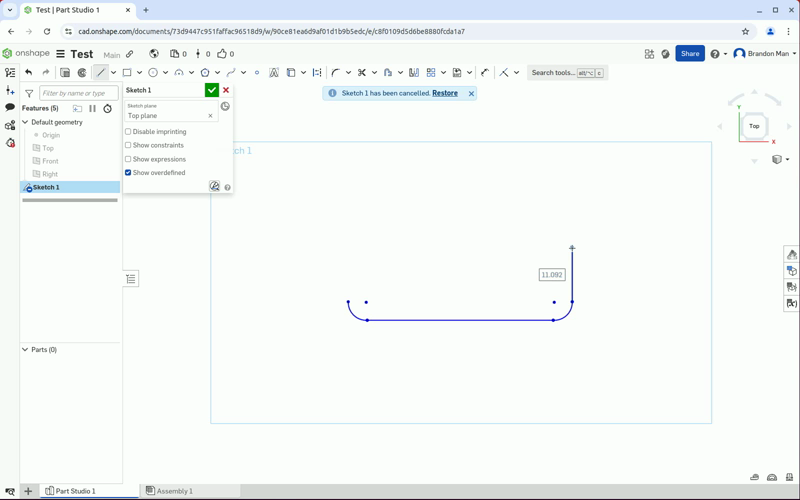
key_down(shift)
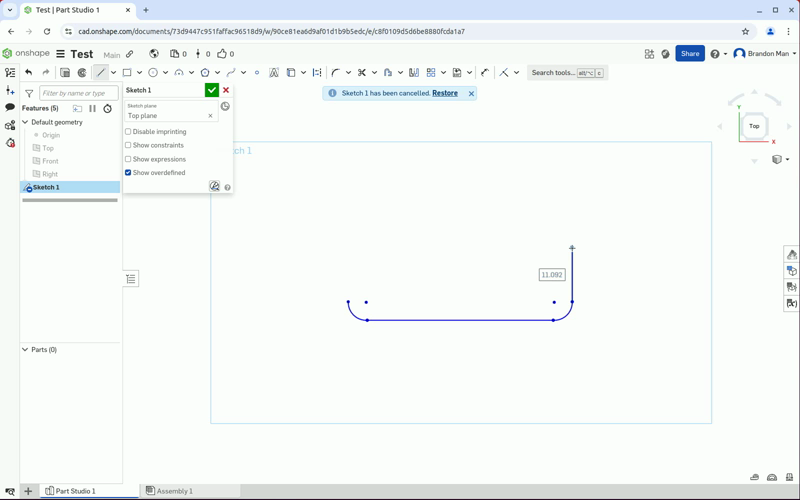
mouse_move(589, 247)
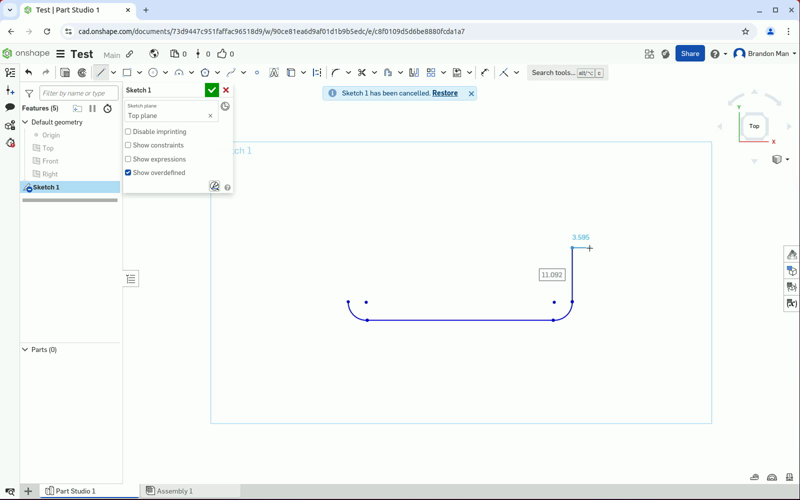
mouse_move(553, 247)
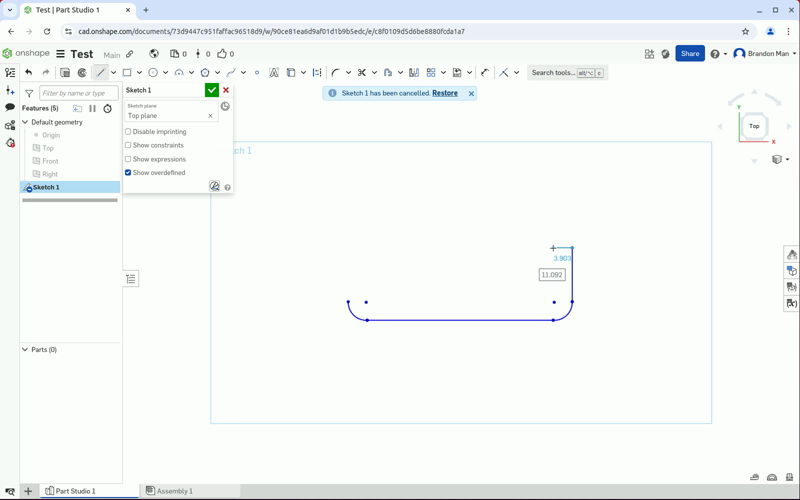
click(553, 247)
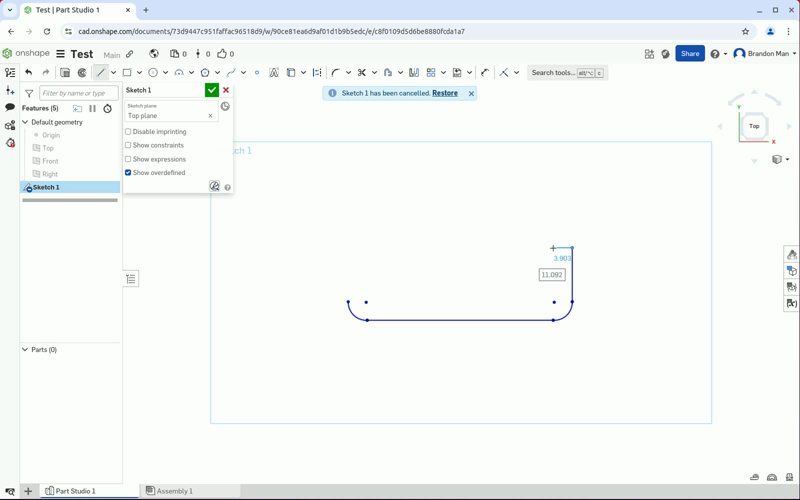
key_up(shift)
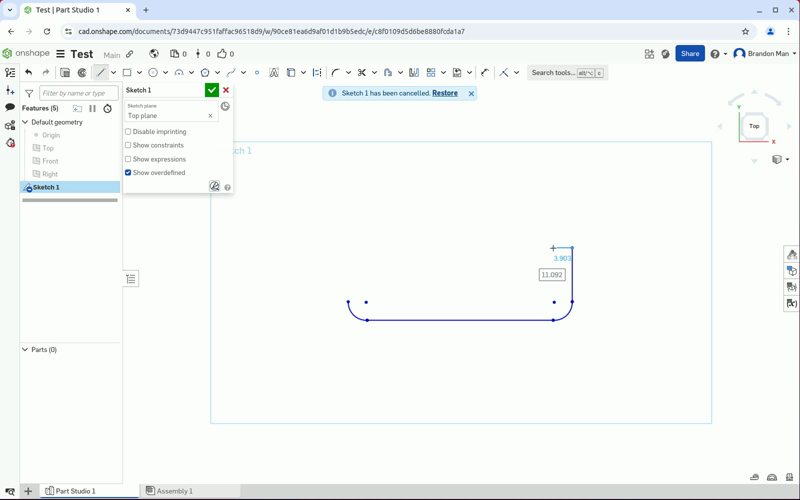
key_down(shift)
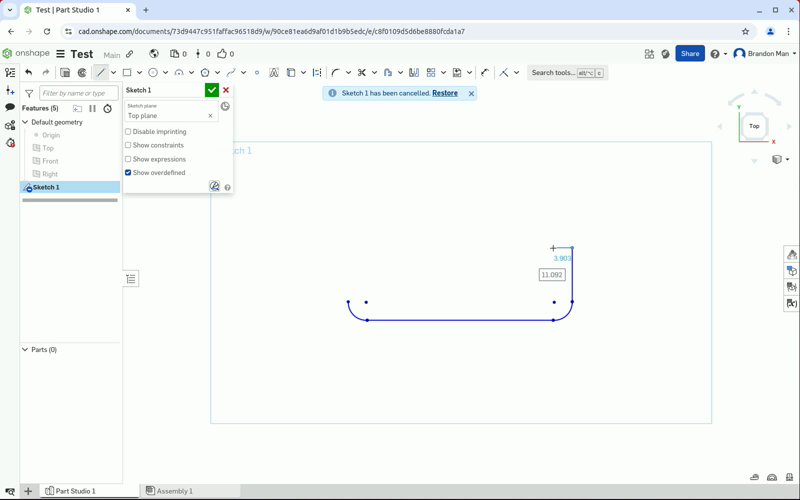
mouse_move(583, 247)
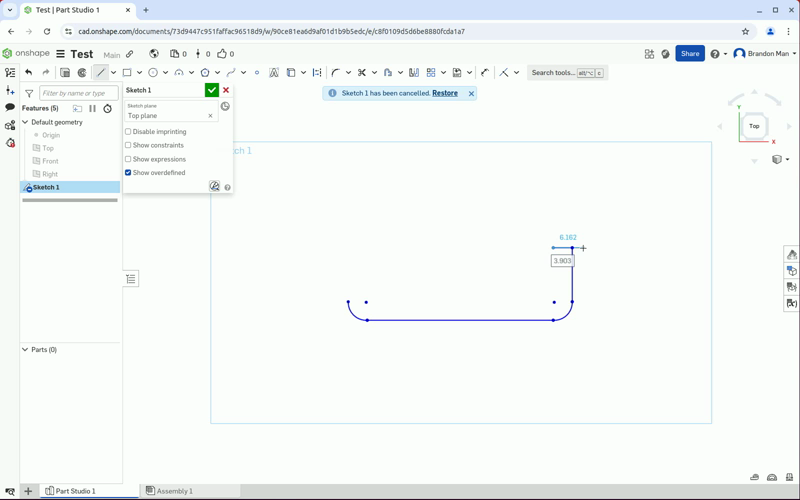
mouse_move(553, 301)
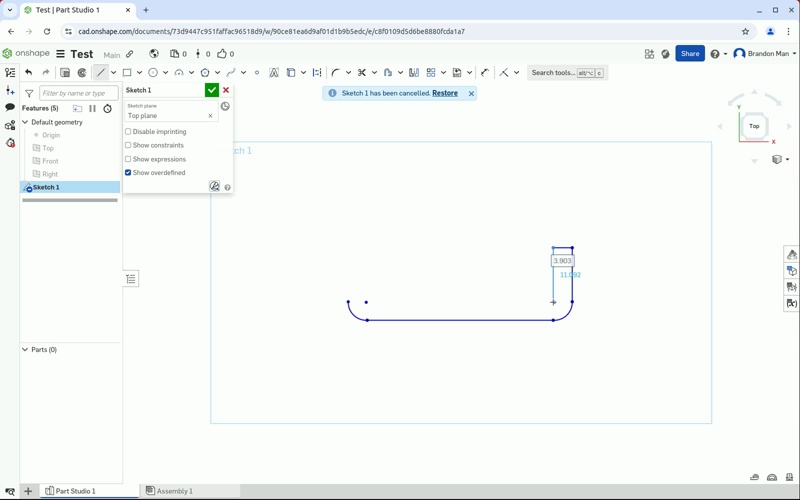
click(553, 301)
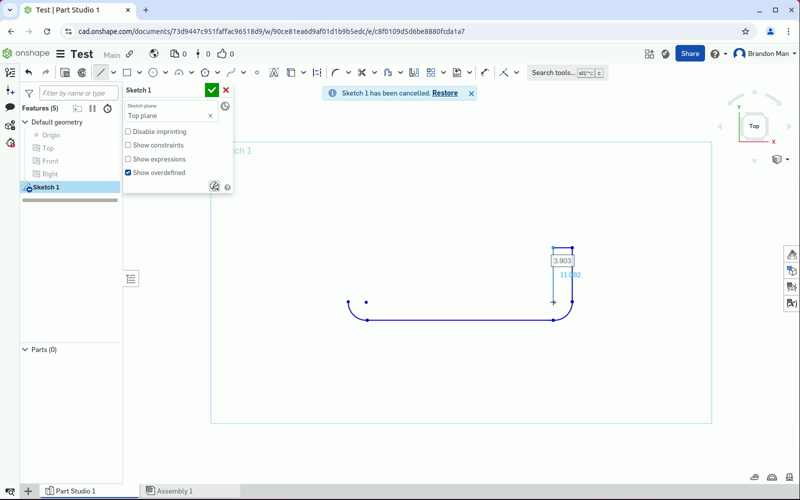
key_up(shift)
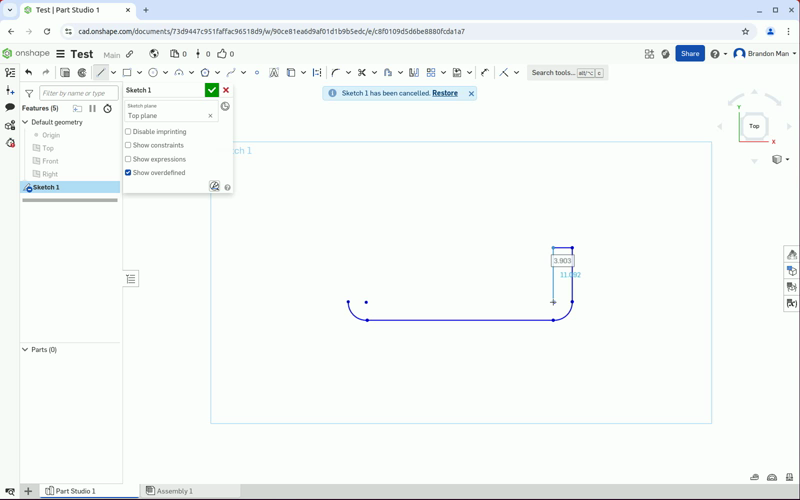
key_down(shift)
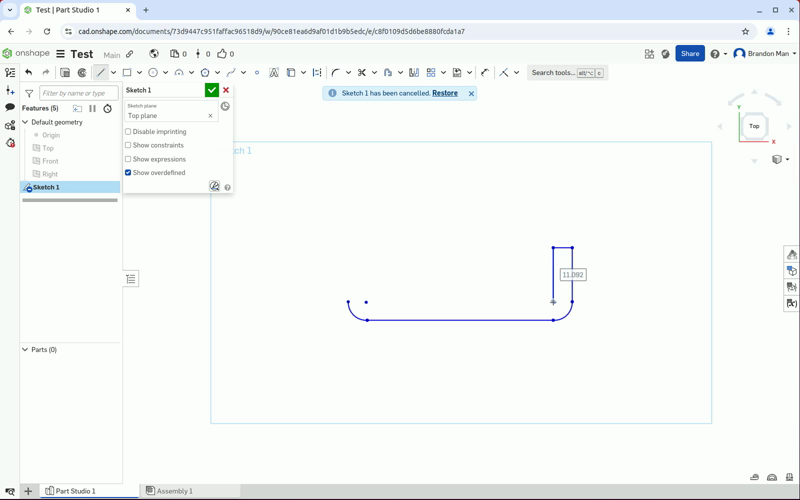
mouse_move(367, 301)
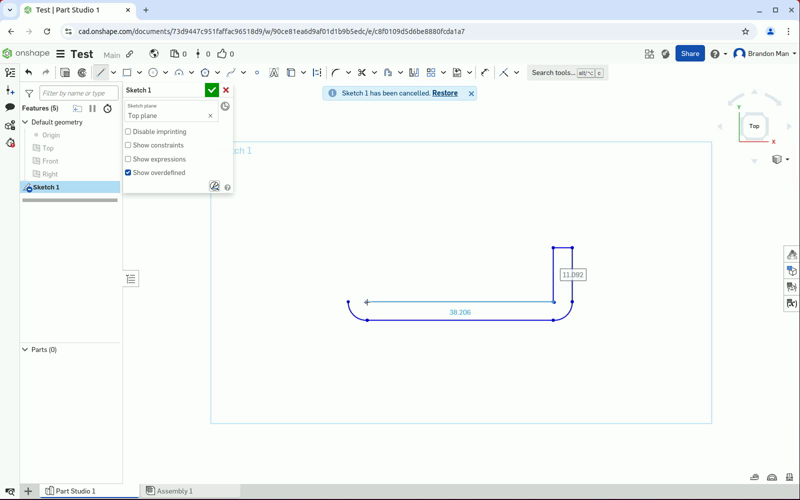
click(367, 301)
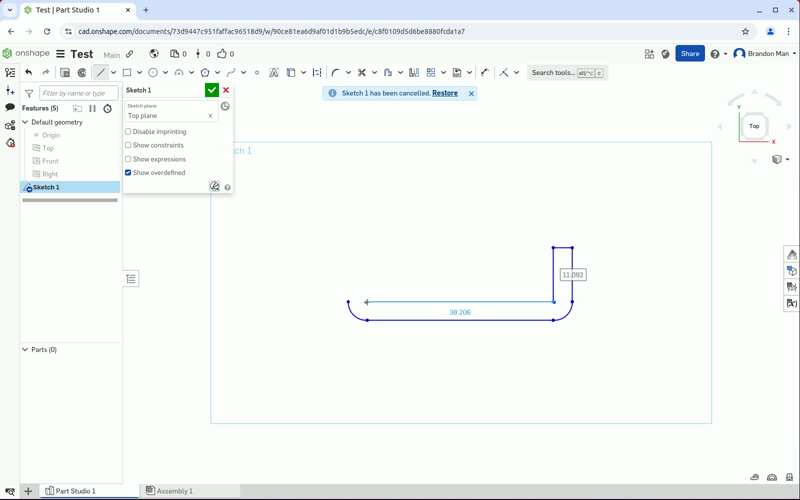
key_up(shift)
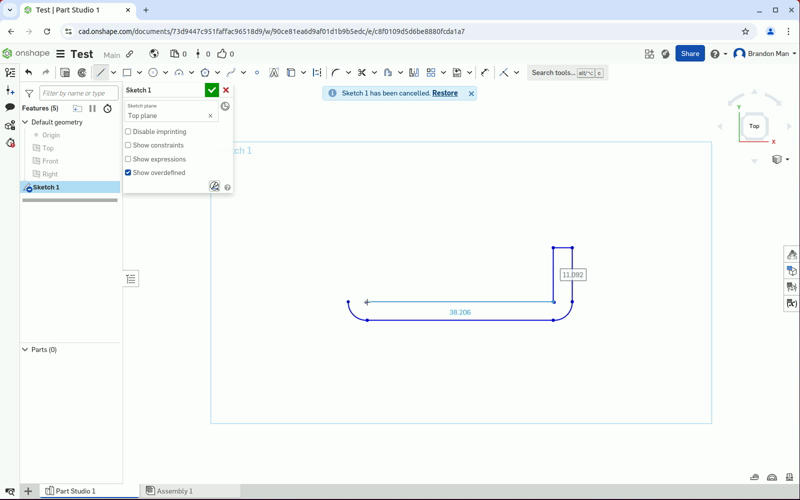
key_down(shift)
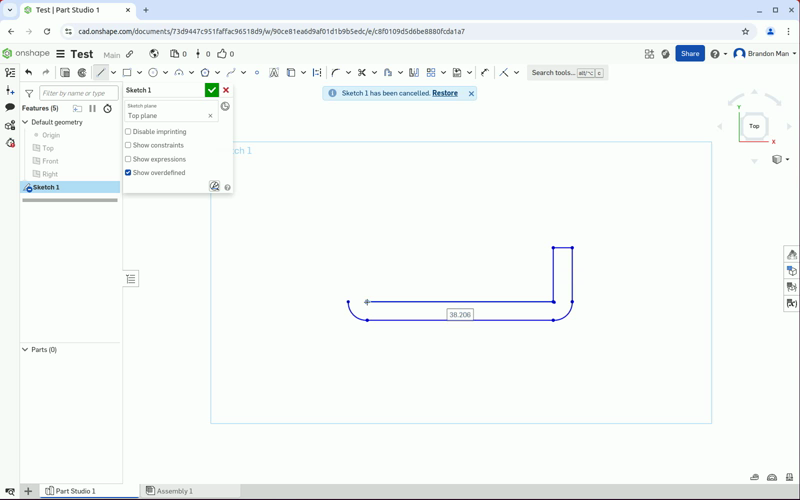
mouse_move(397, 301)
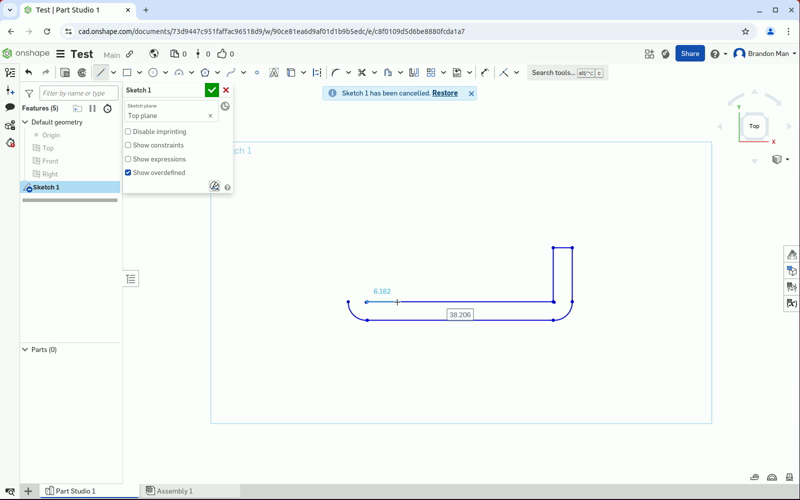
mouse_move(367, 247)
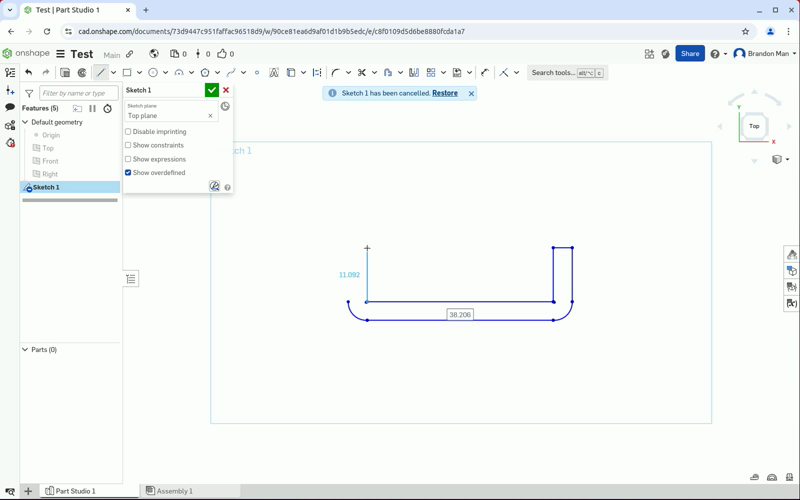
click(367, 247)
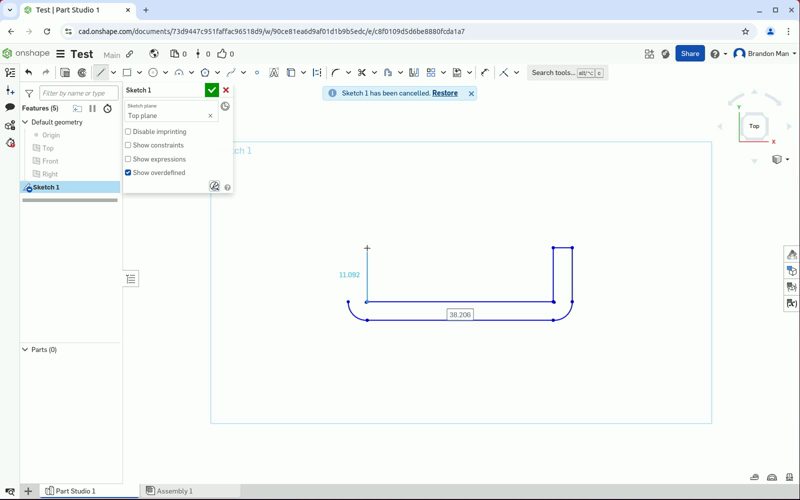
key_up(shift)
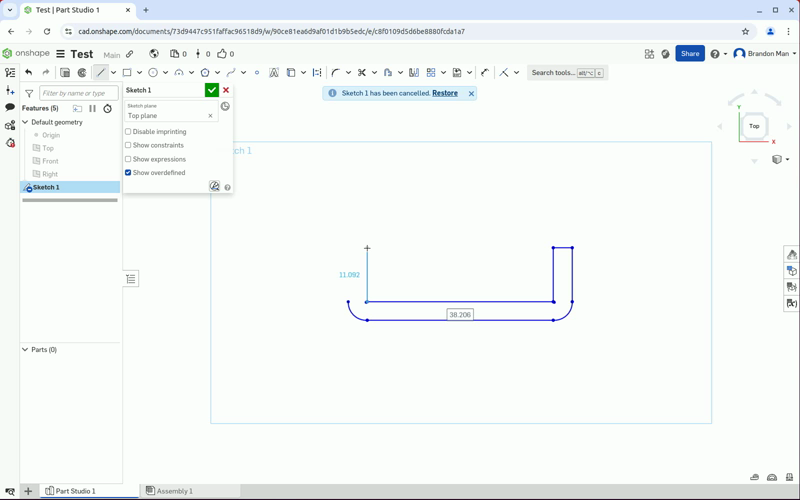
key_down(shift)
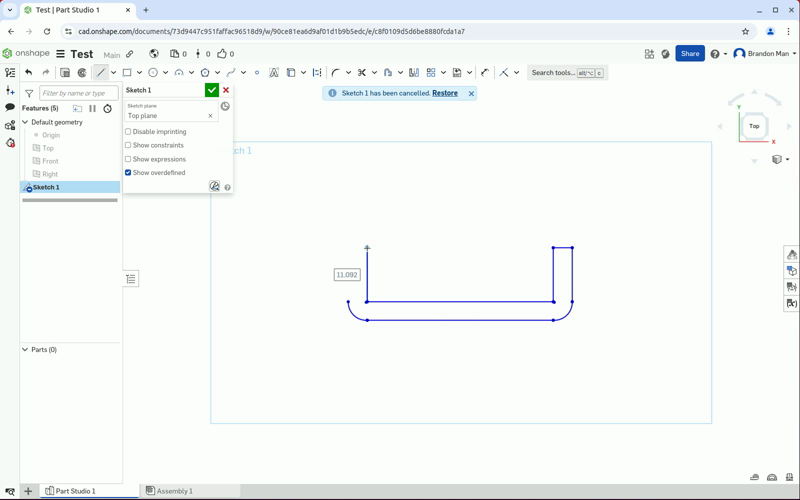
mouse_move(397, 247)
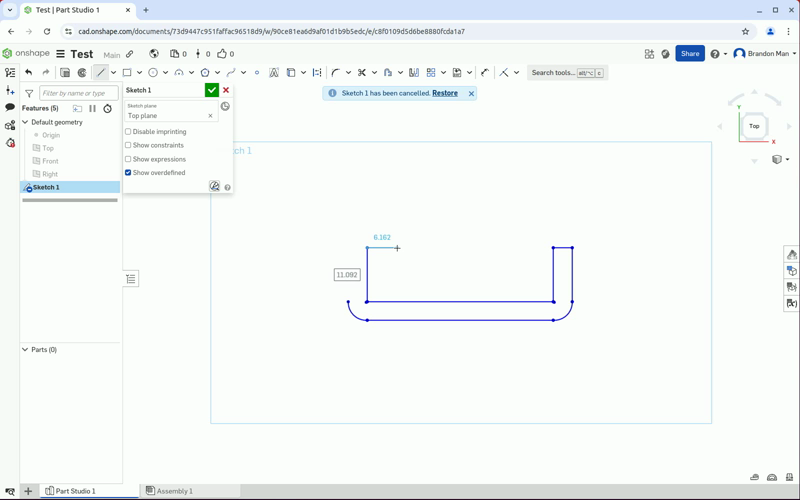
mouse_move(348, 247)
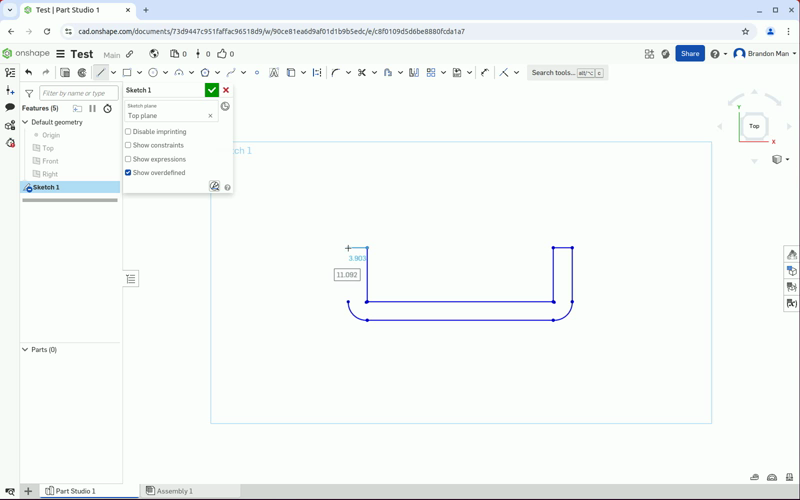
click(348, 247)
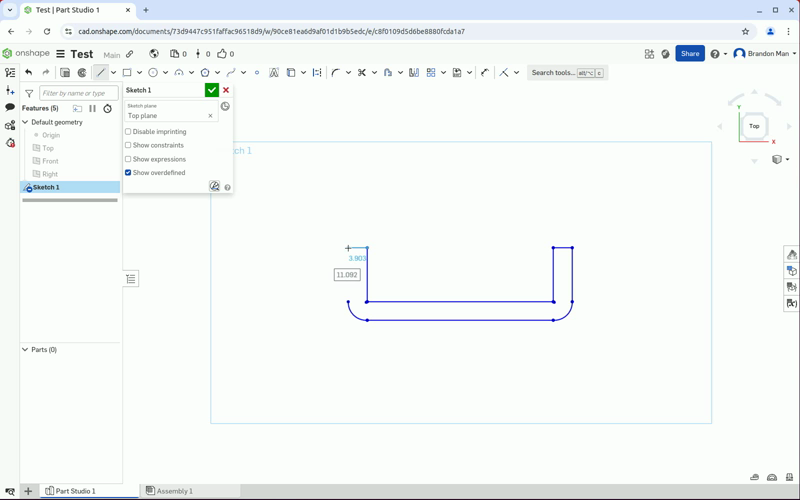
key_up(shift)
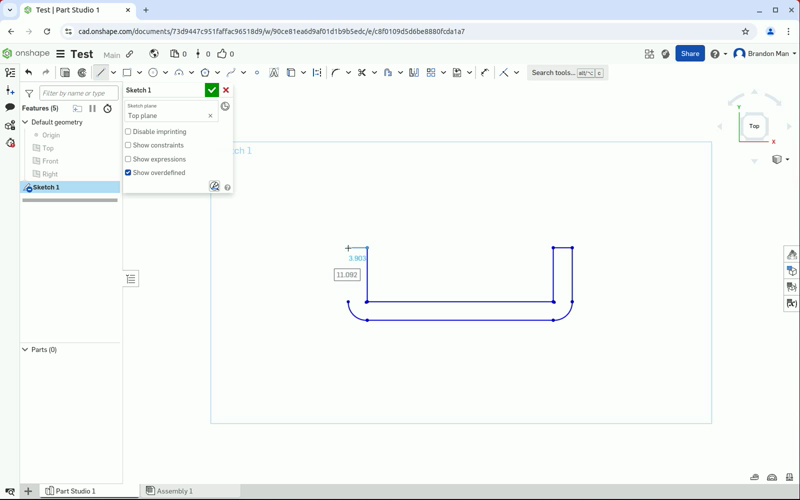
mouse_move(378, 247)
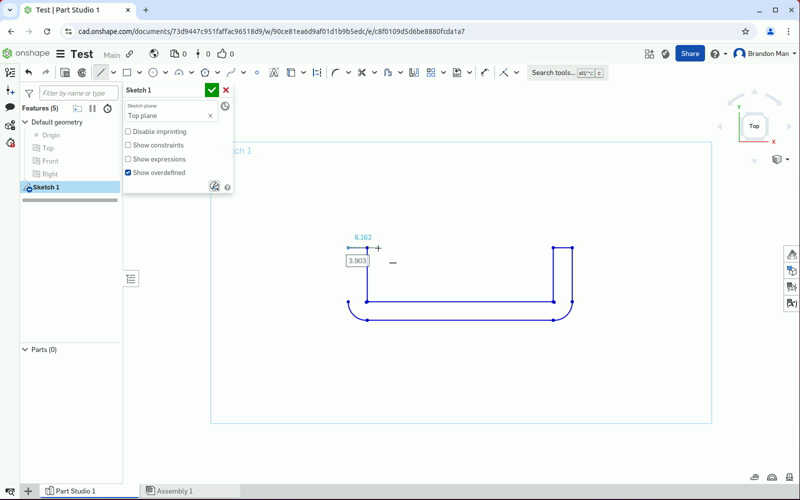
key_down(shift)
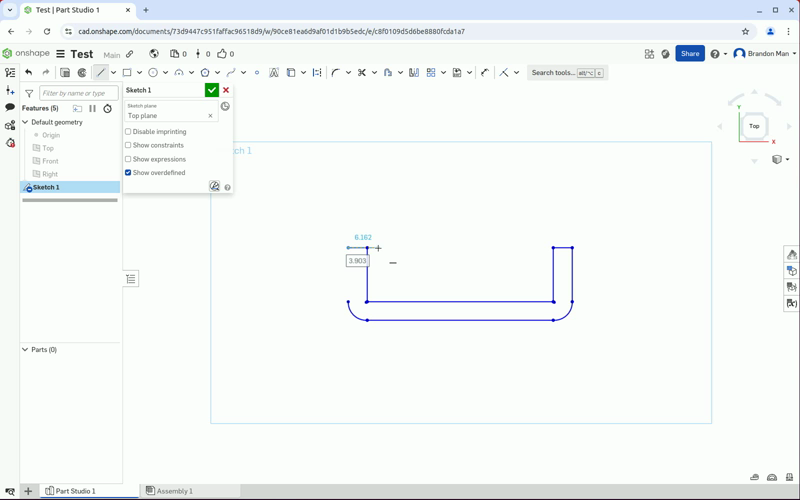
mouse_move(348, 301)
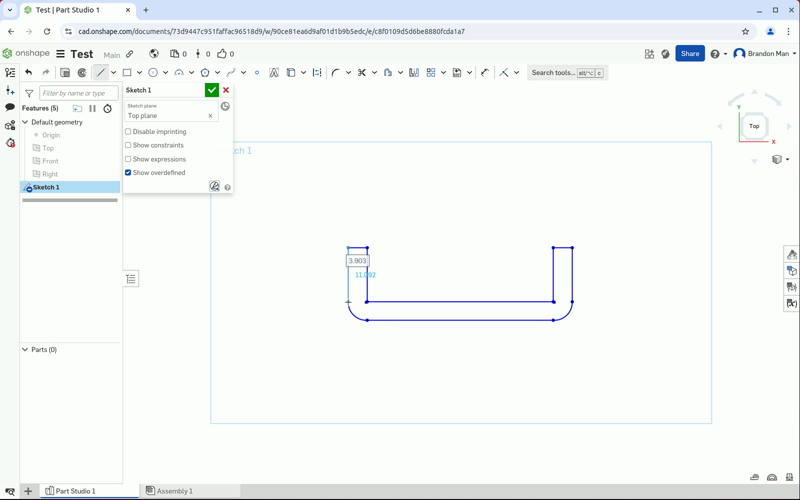
key_up(shift)
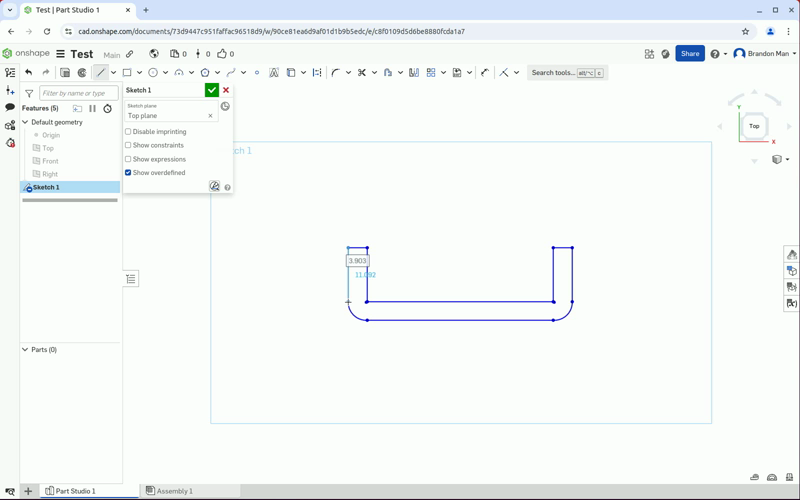
click(348, 301)
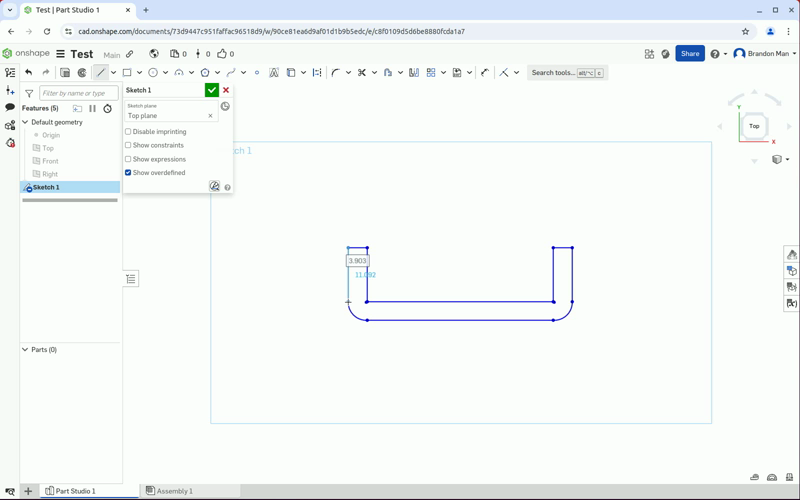
key(esc)
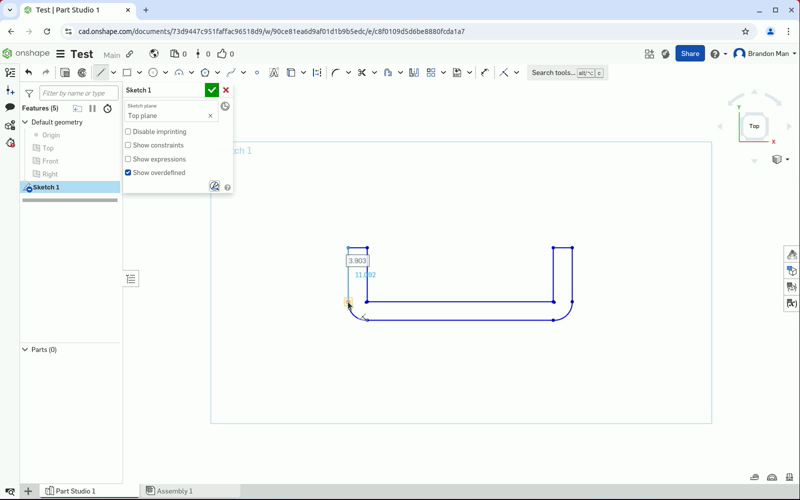
mouse_move(510, 308)
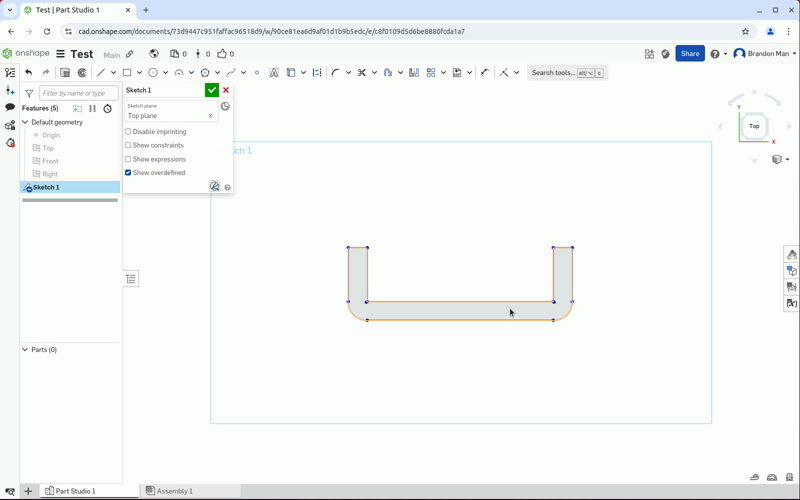
click(510, 308)
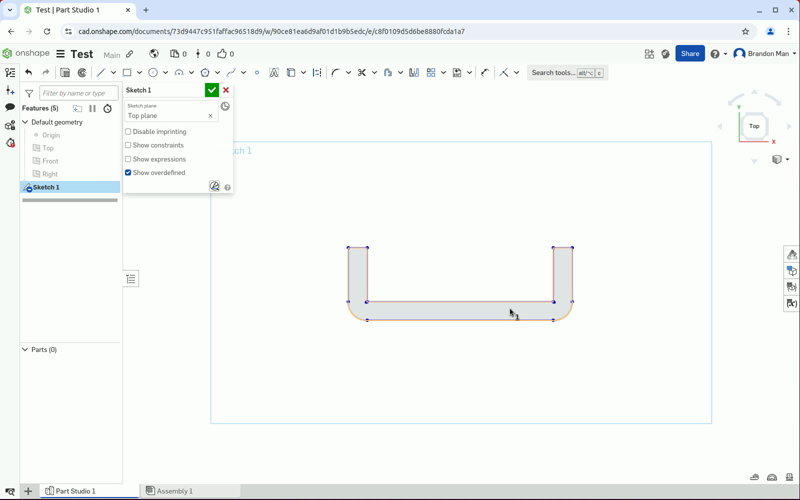
mouse_move(73, 352)
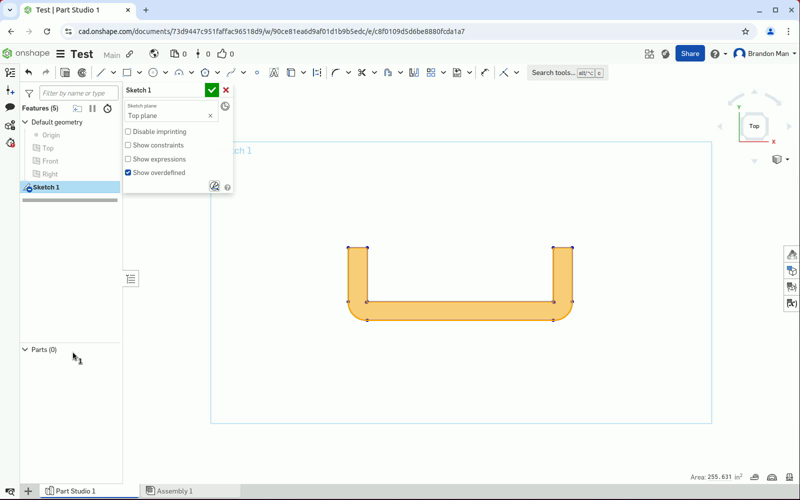
key(shift+y)
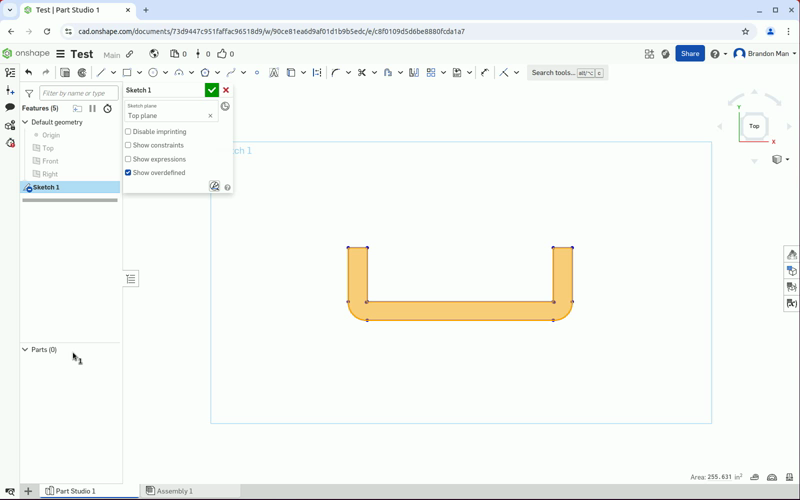
key(shift+e)
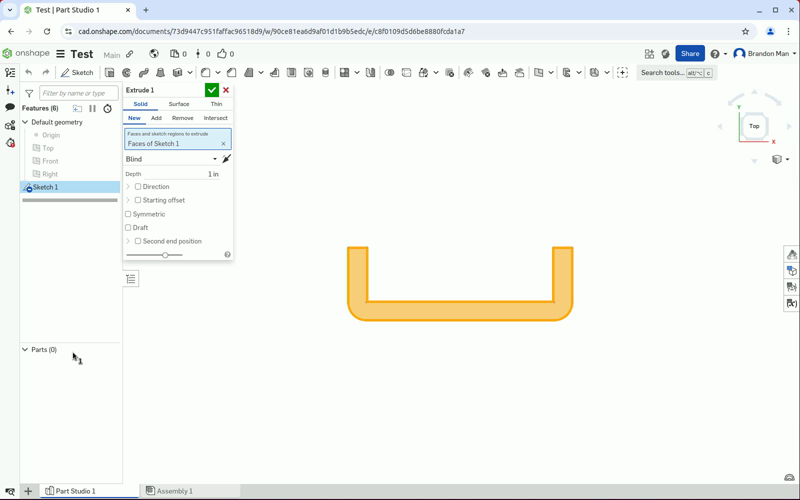
mouse_move(143, 106)
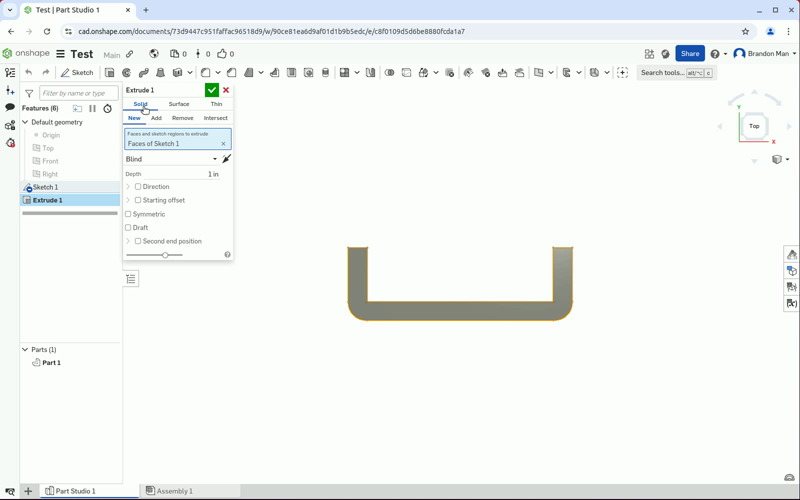
click(143, 106)
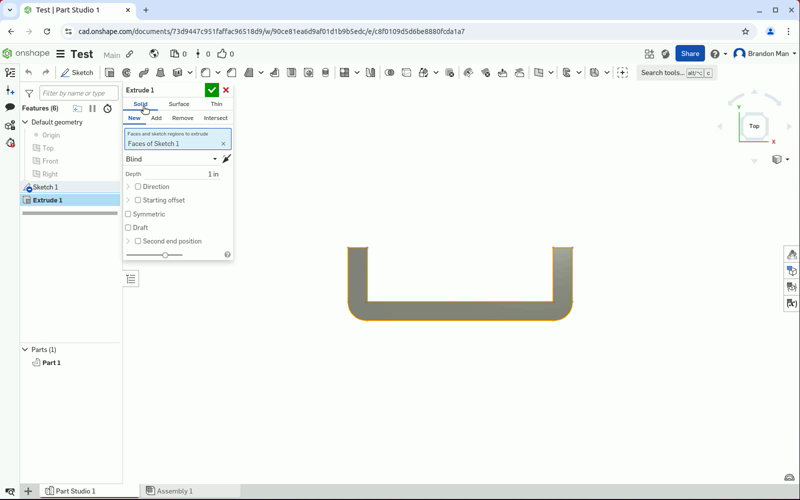
mouse_move(137, 120)
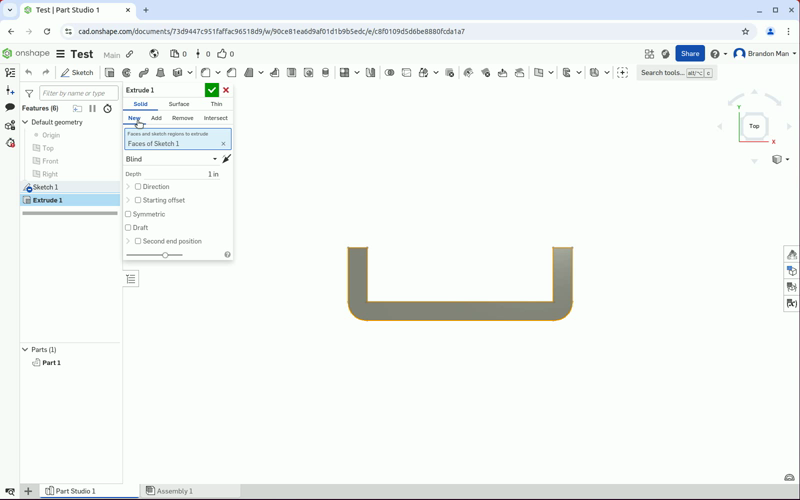
click(137, 120)
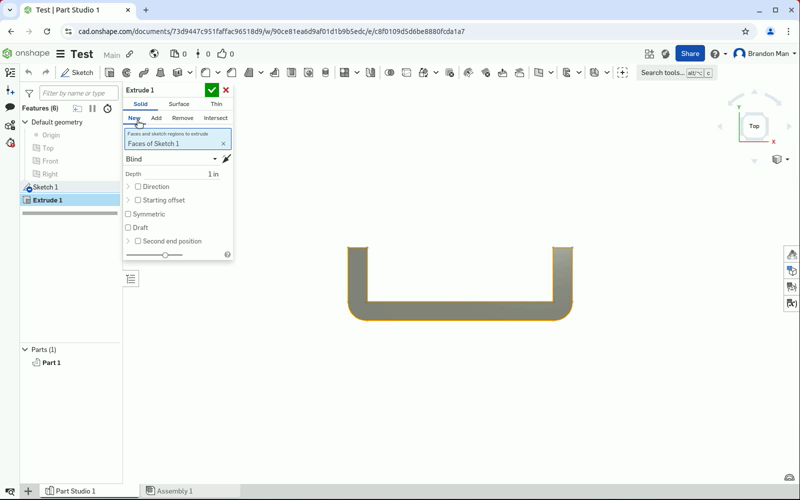
key(tab, 4)
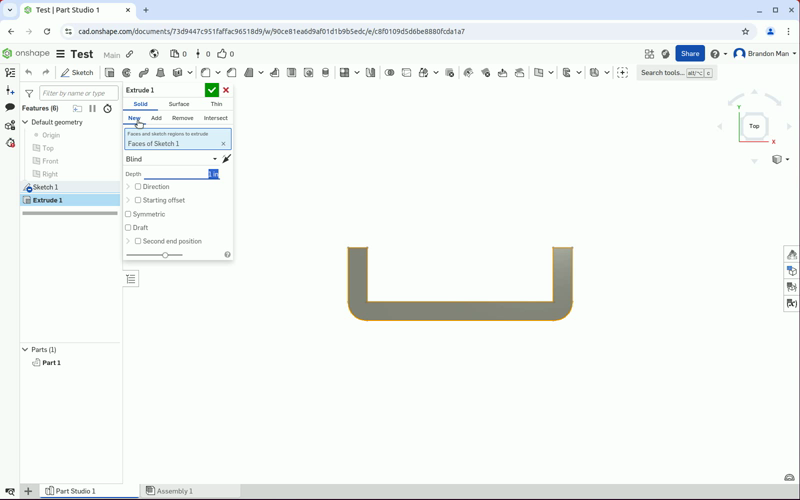
text(4.574)
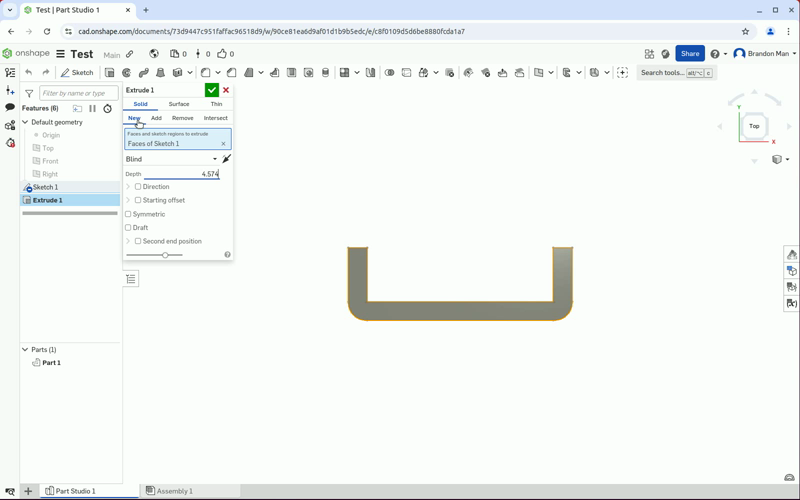
key(enter)
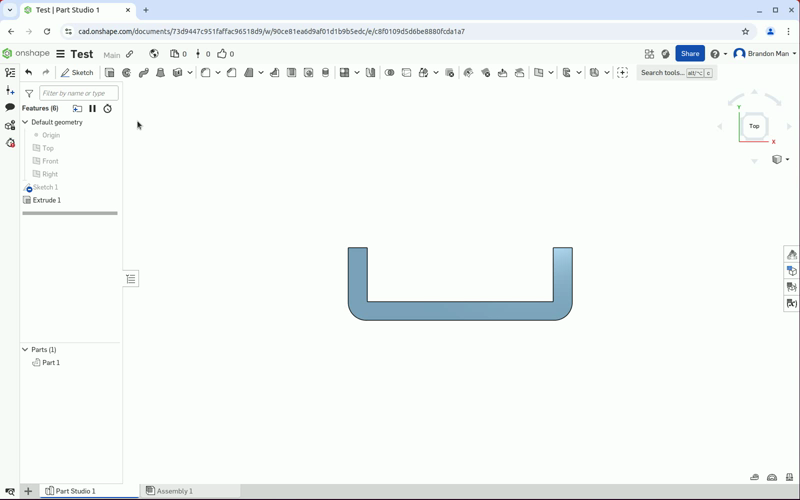
key(shift+h)
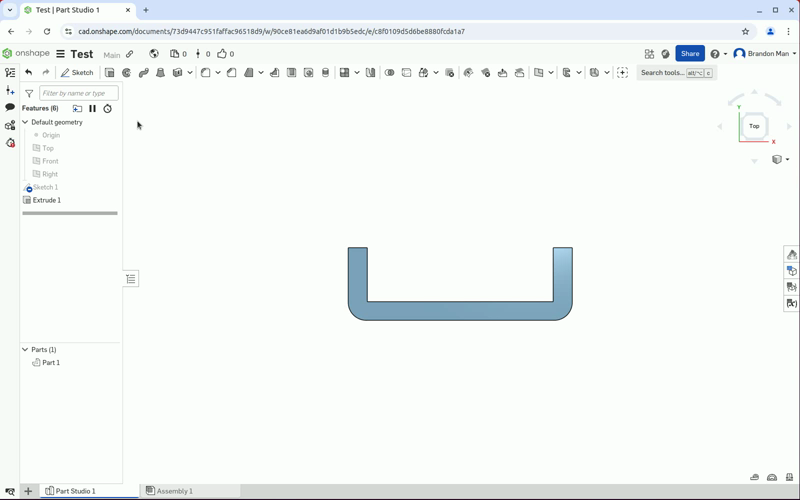
key(shift+h)
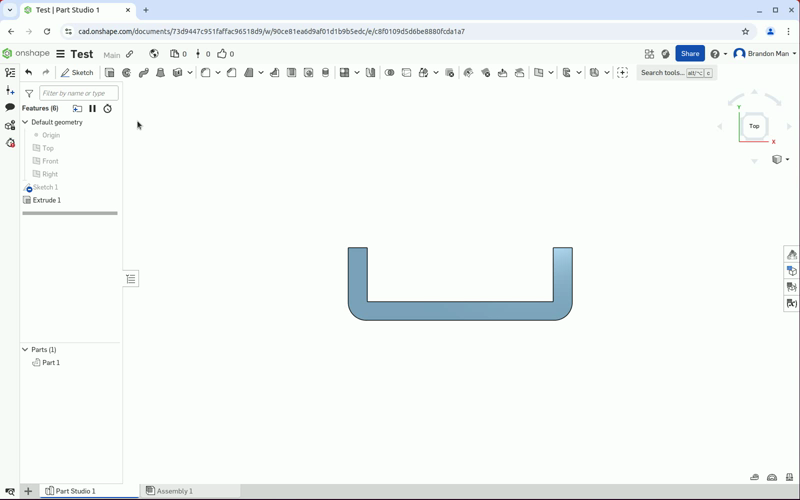
mouse_move(73, 189)
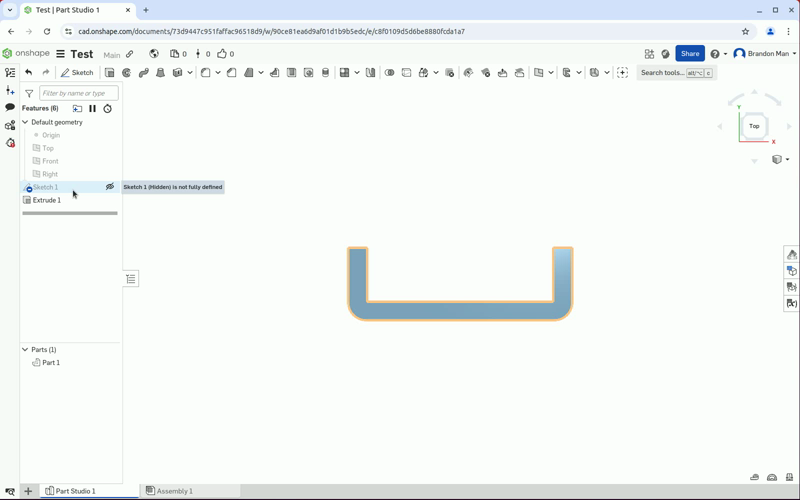
click(73, 189)
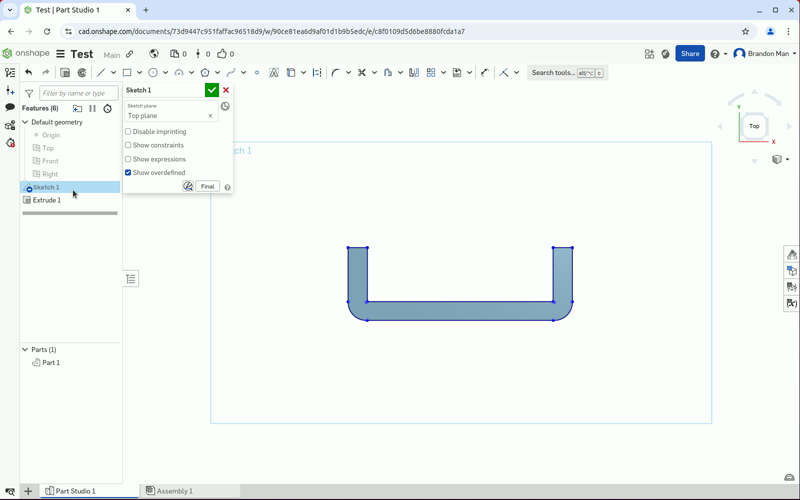
mouse_move(229, 92)
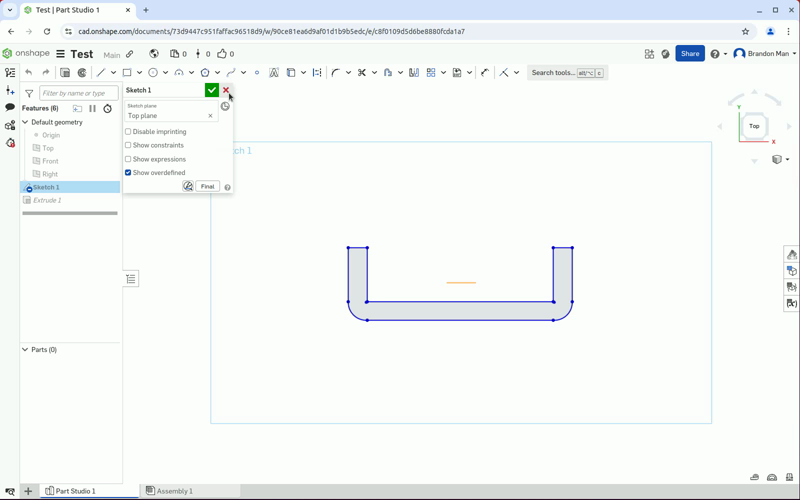
click(229, 92)
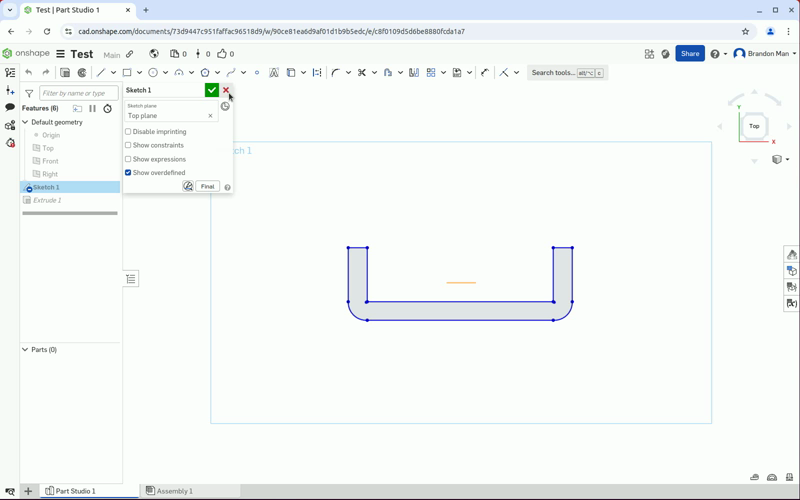
key(shift+s)
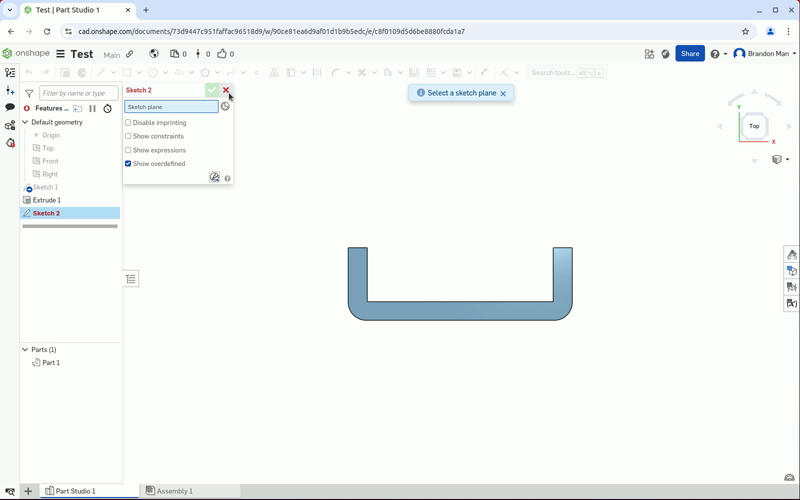
mouse_move(73, 150)
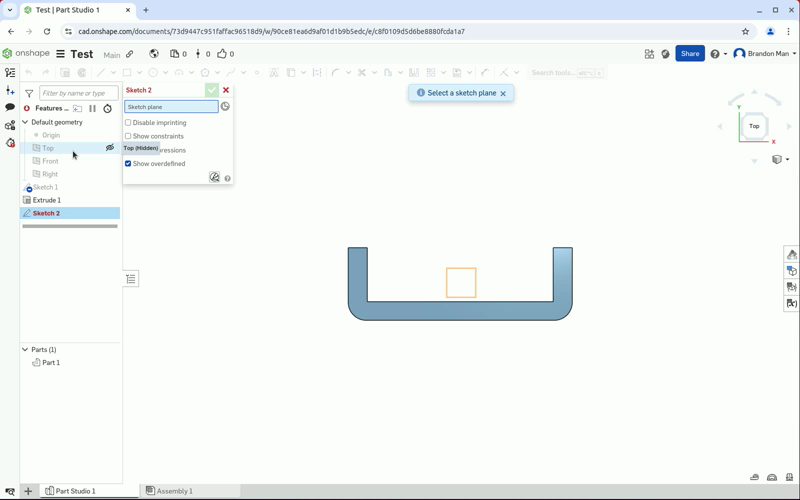
click(73, 150)
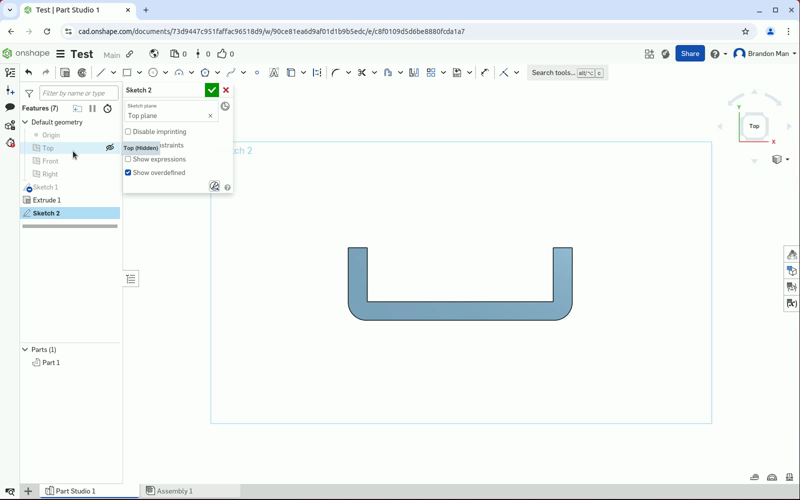
mouse_move(73, 352)
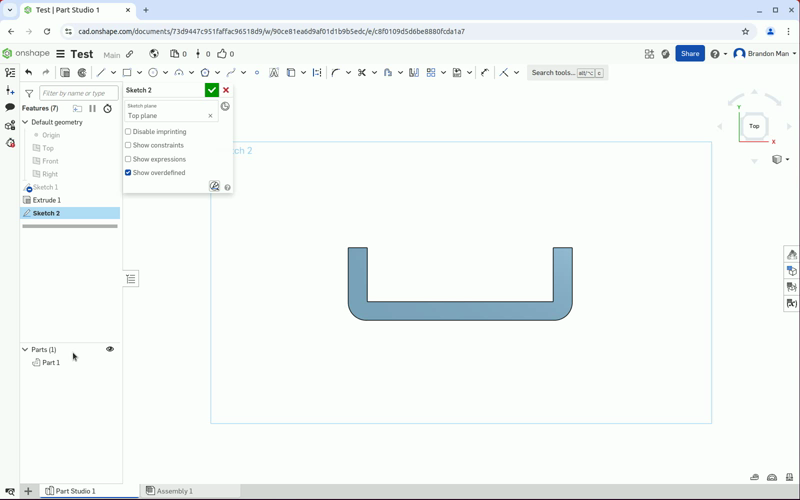
key(y)
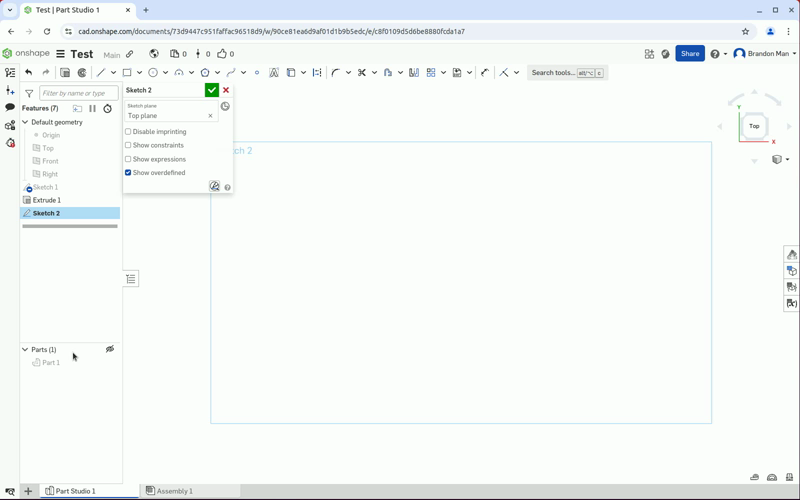
key(l)
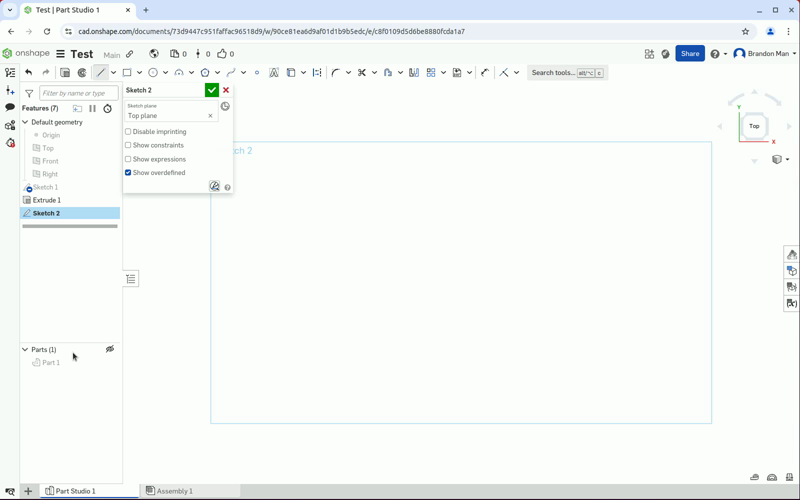
key_down(shift)
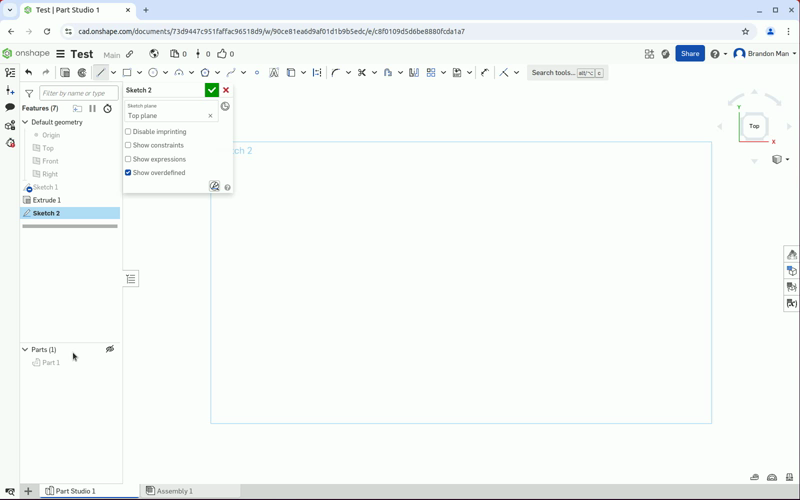
mouse_move(365, 301)
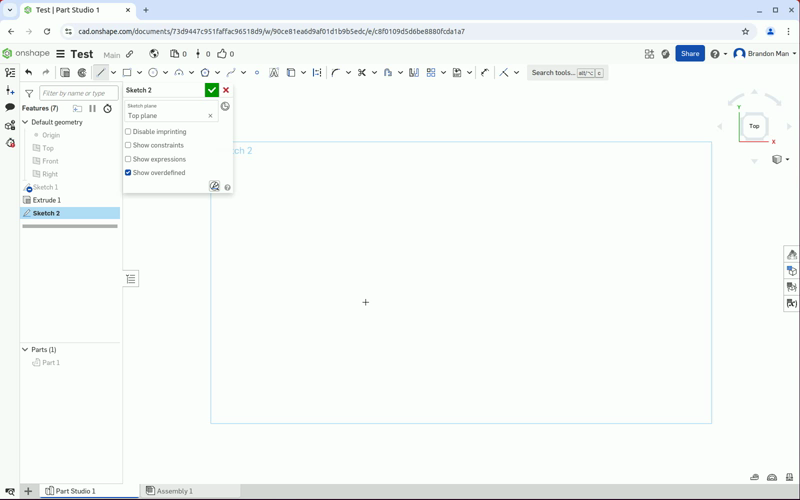
click(365, 301)
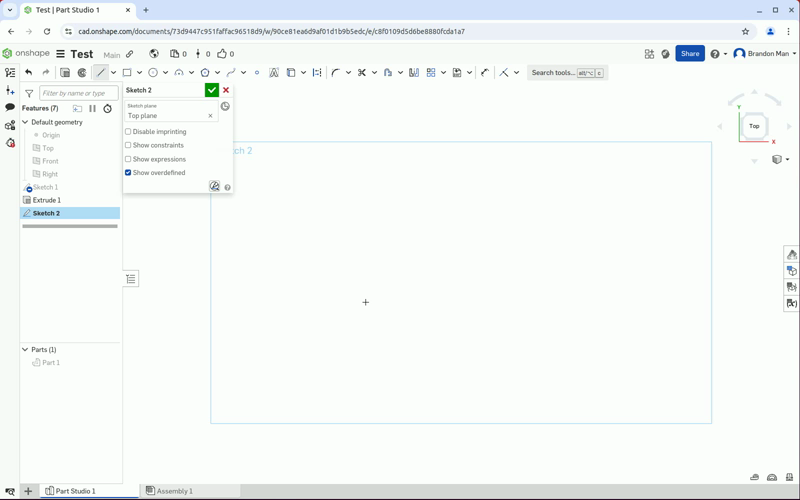
key_up(shift)
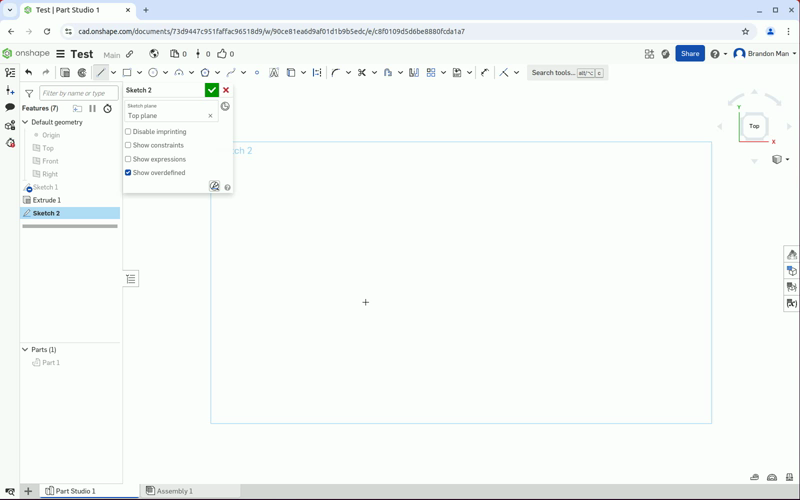
key_down(shift)
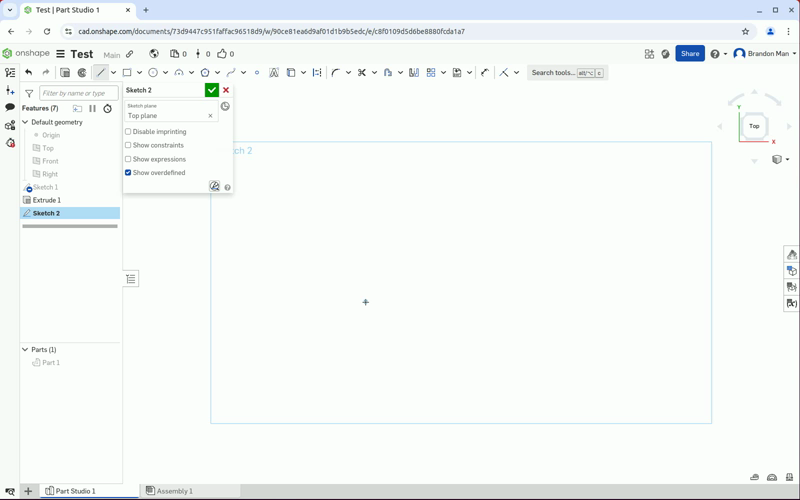
mouse_move(553, 301)
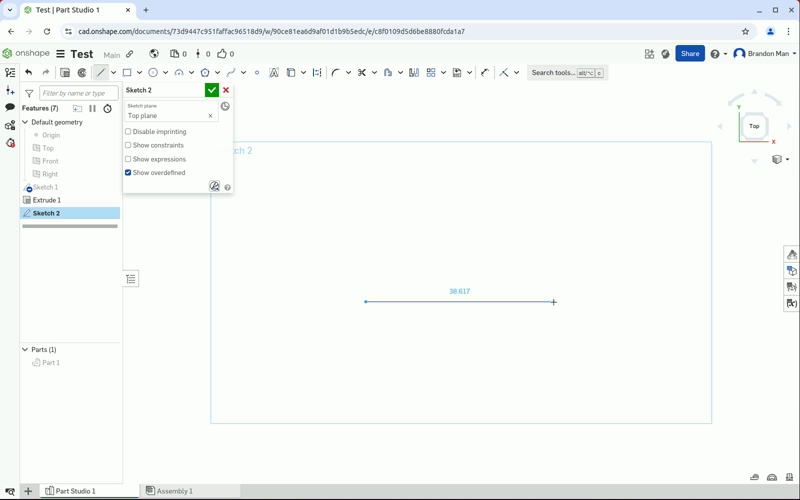
click(553, 301)
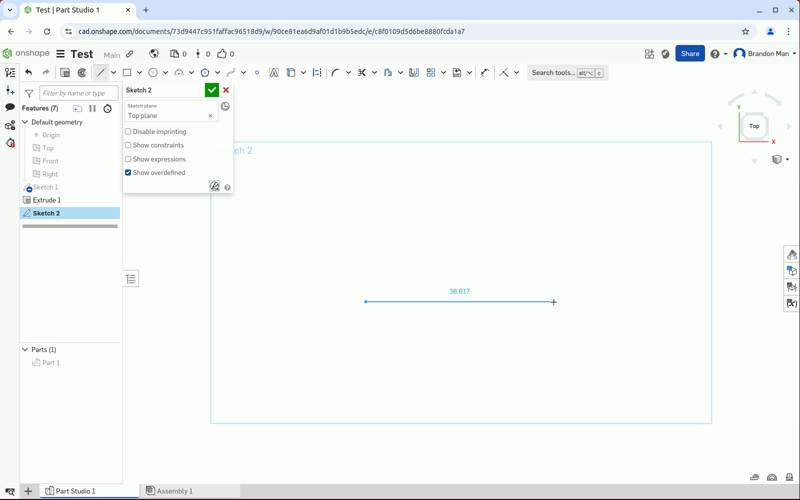
key_up(shift)
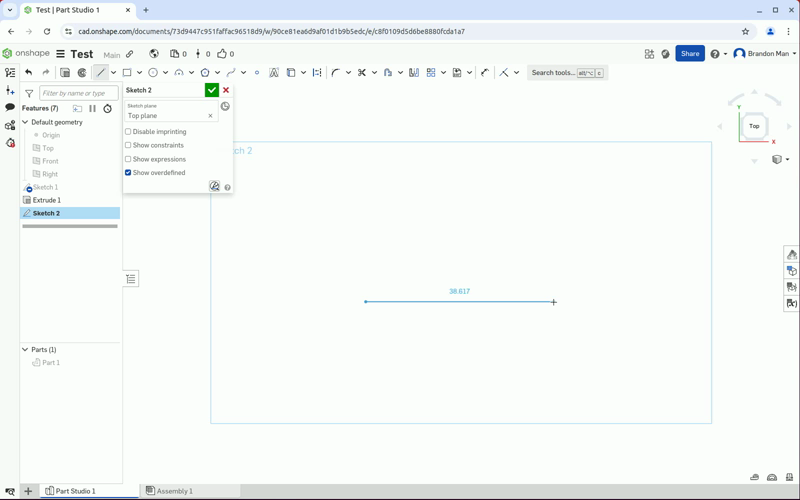
key_down(shift)
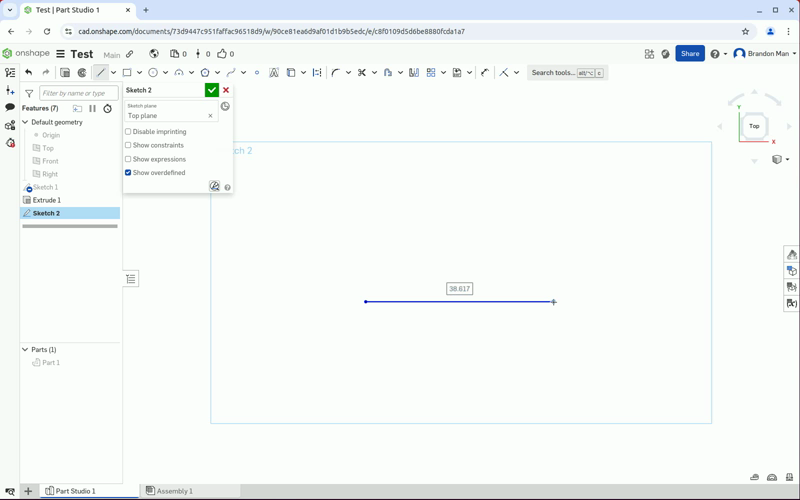
mouse_move(583, 301)
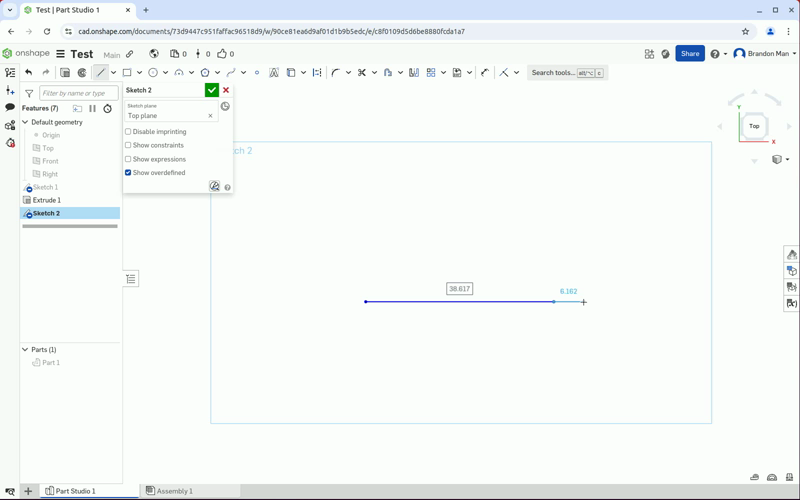
mouse_move(553, 246)
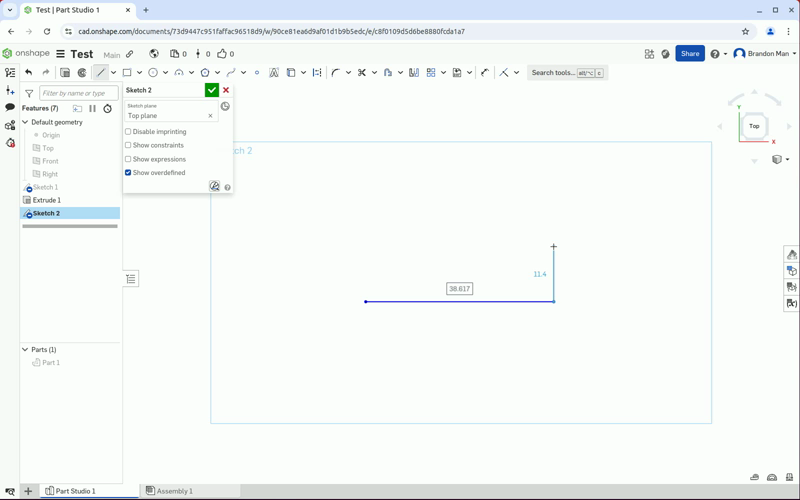
click(553, 246)
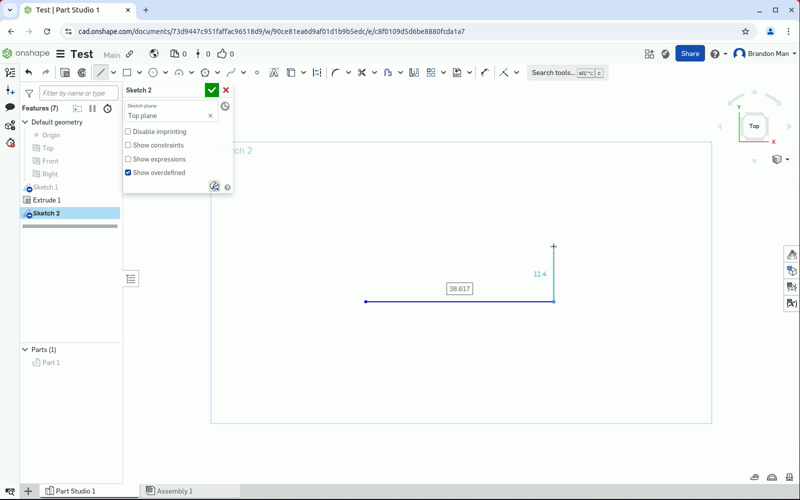
key_up(shift)
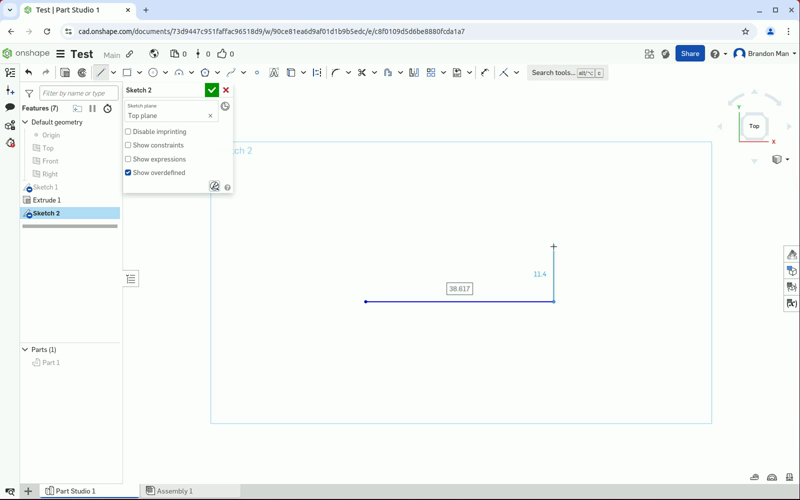
key_down(shift)
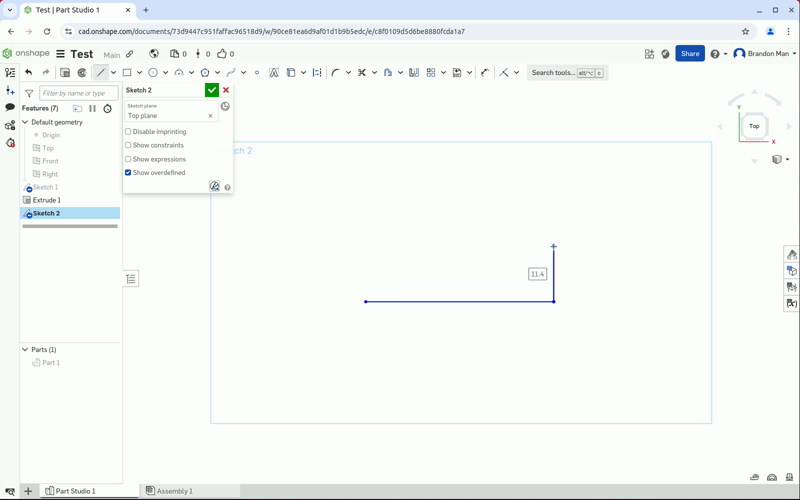
mouse_move(365, 246)
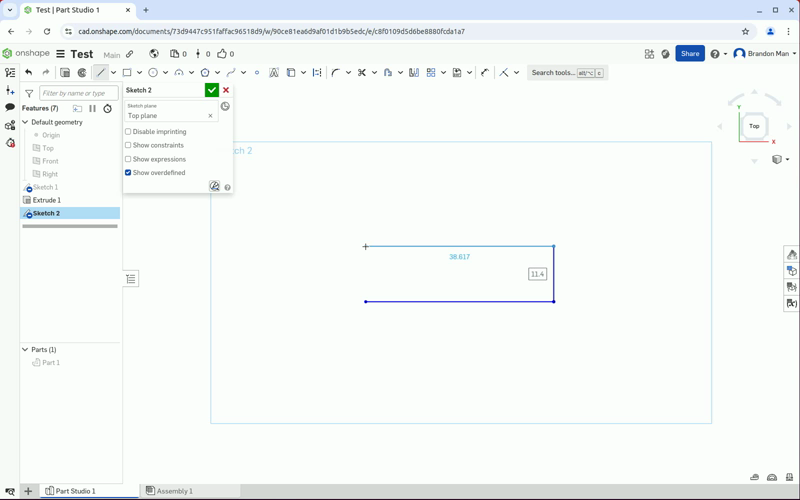
click(365, 246)
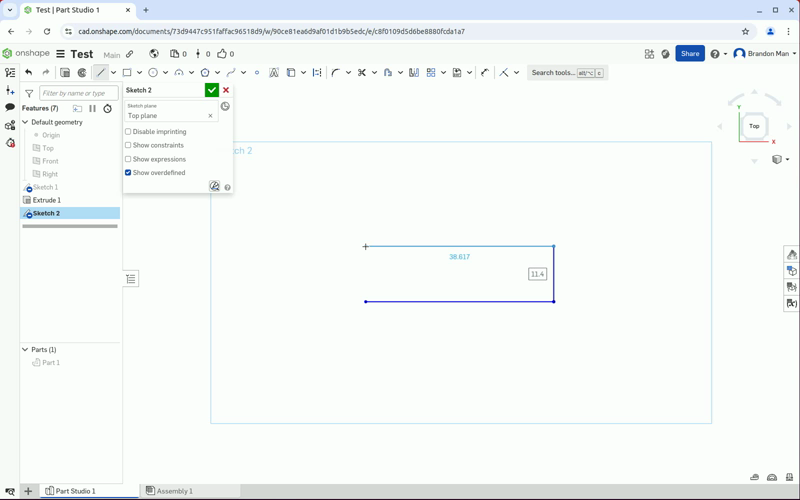
key_up(shift)
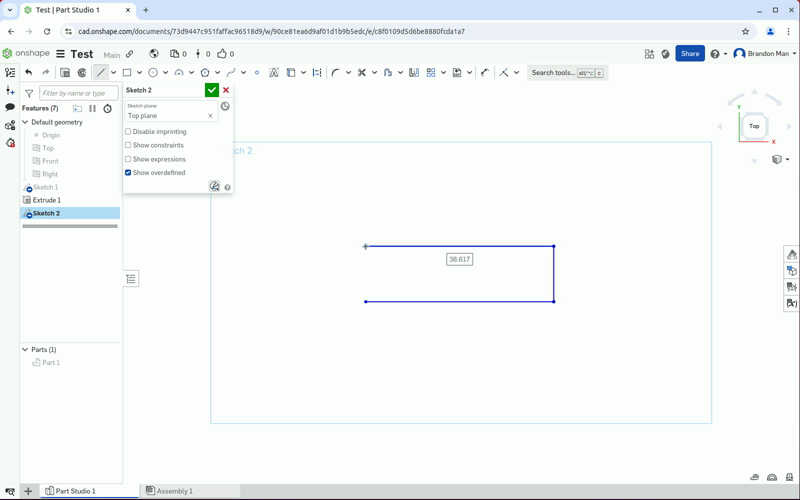
mouse_move(395, 246)
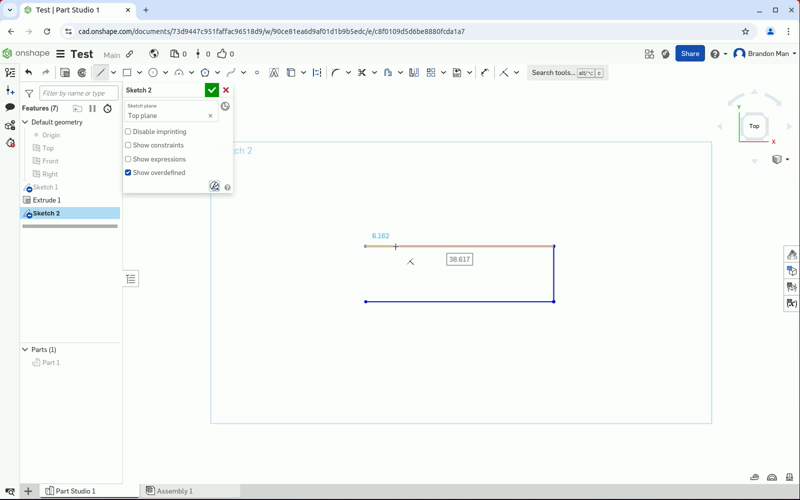
key_down(shift)
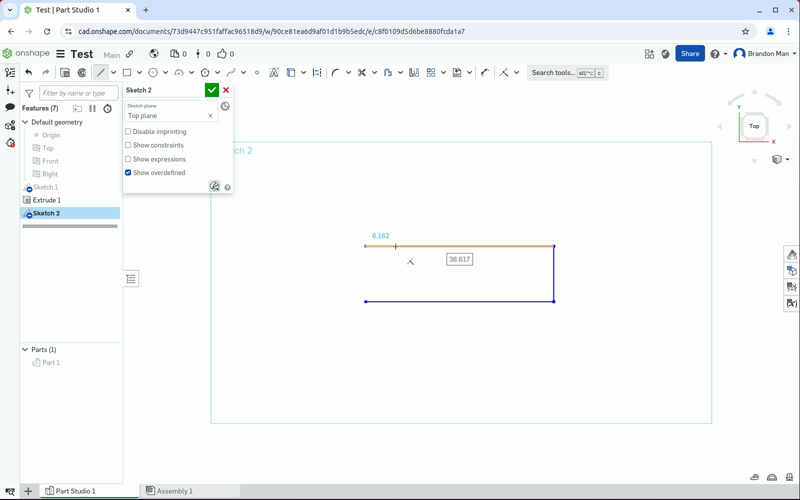
mouse_move(365, 301)
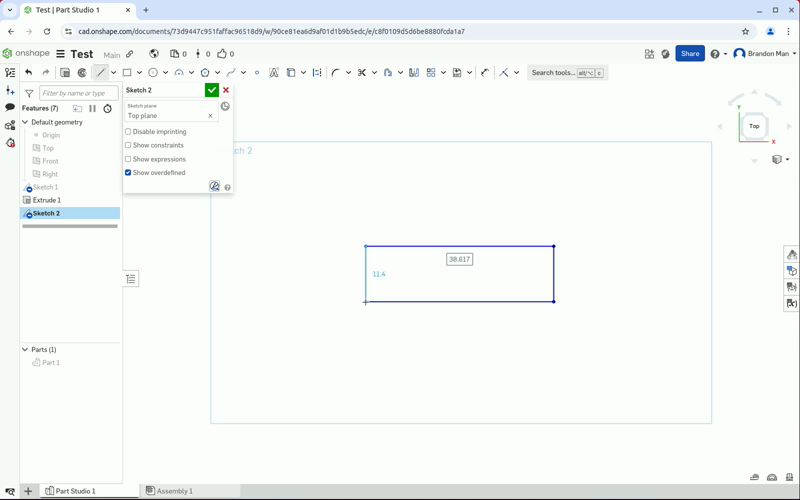
key_up(shift)
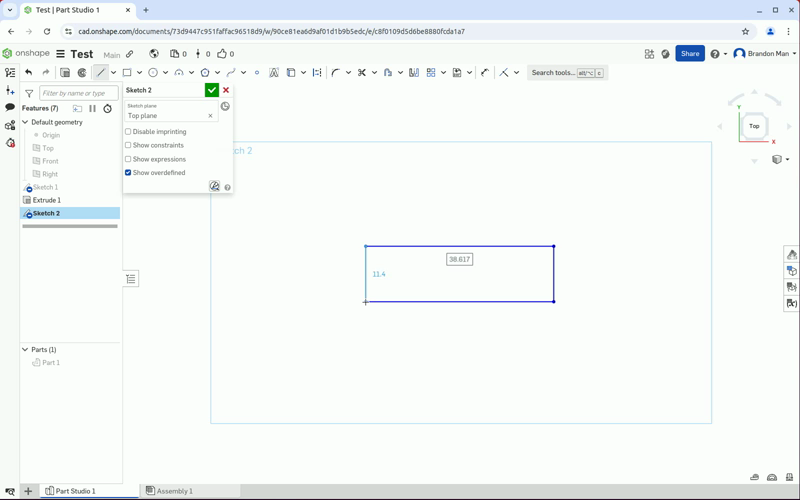
click(365, 301)
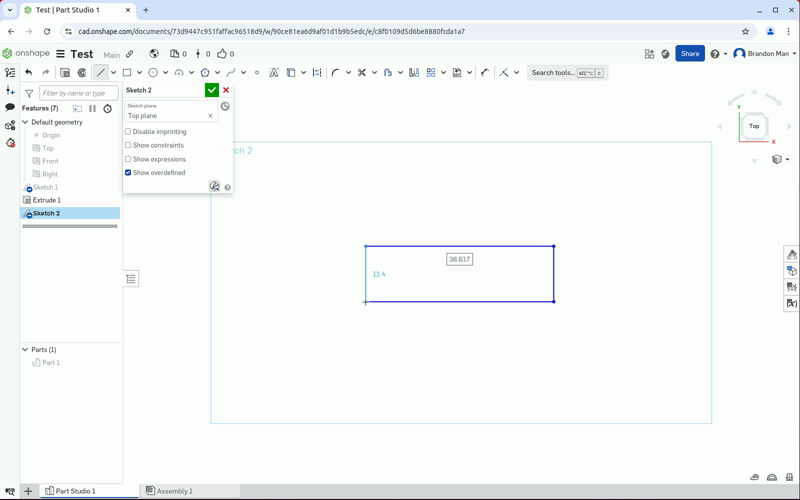
key(esc)
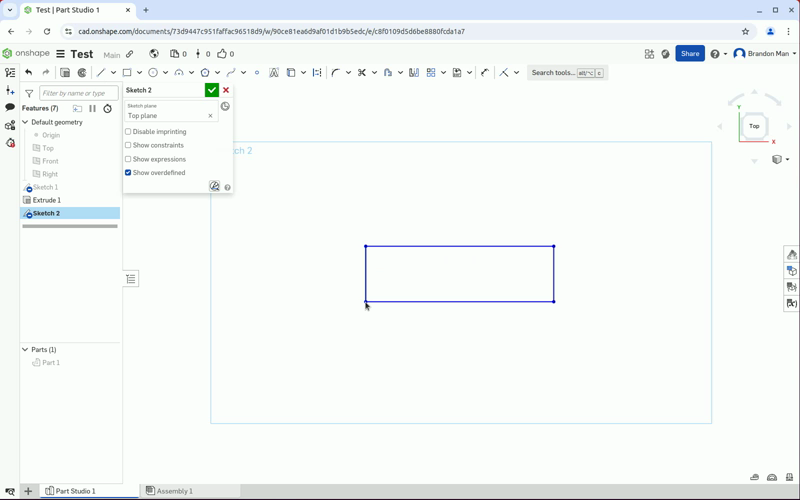
mouse_move(452, 287)
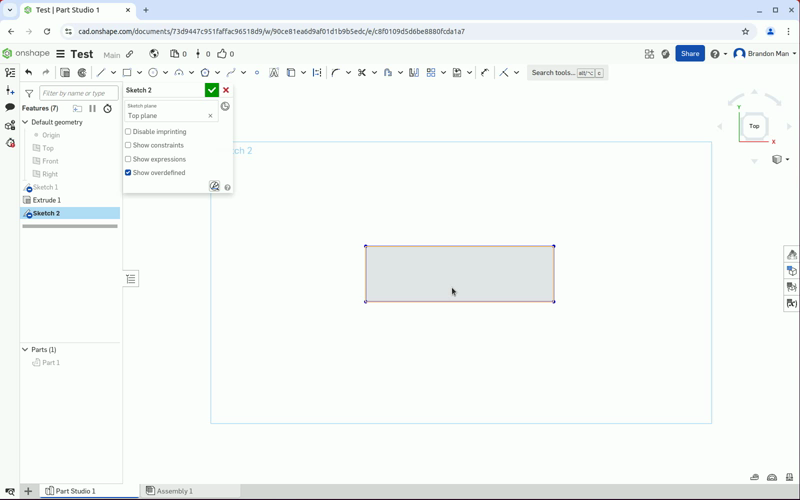
click(452, 287)
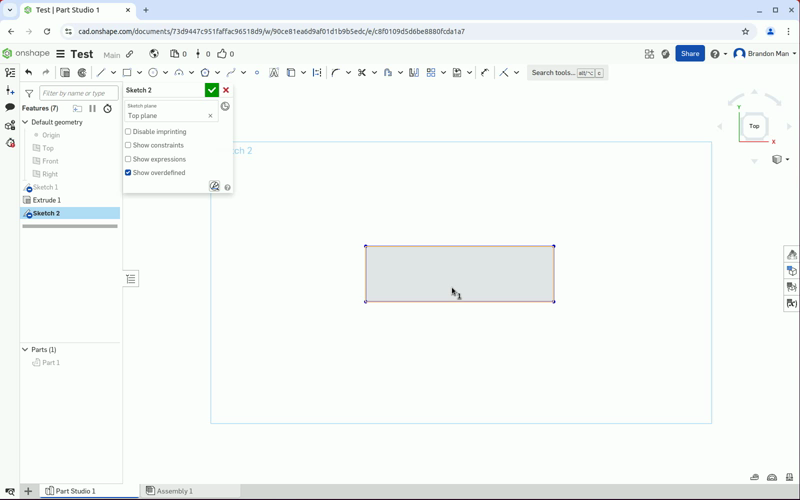
mouse_move(73, 352)
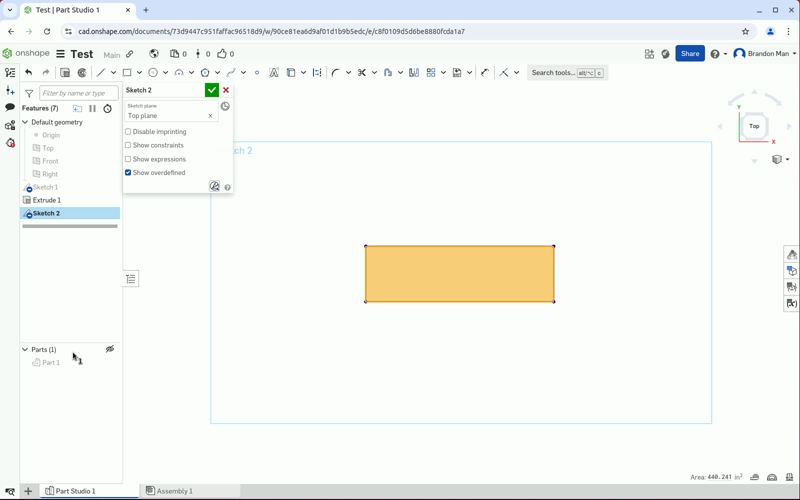
key(shift+y)
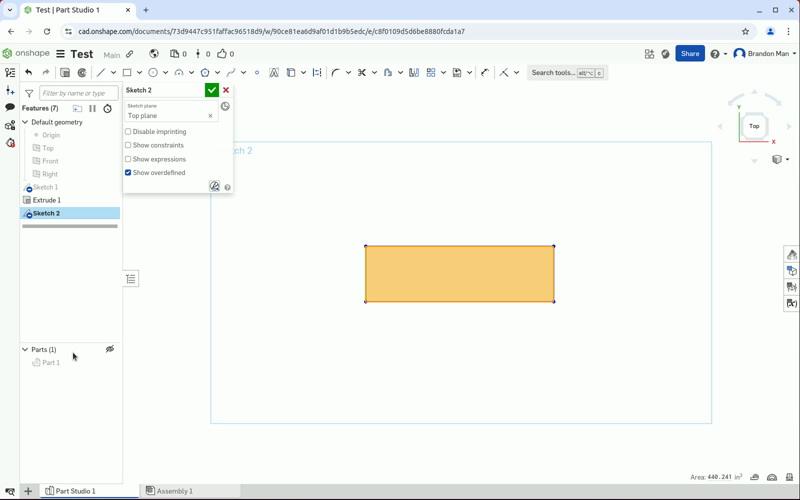
key(shift+e)
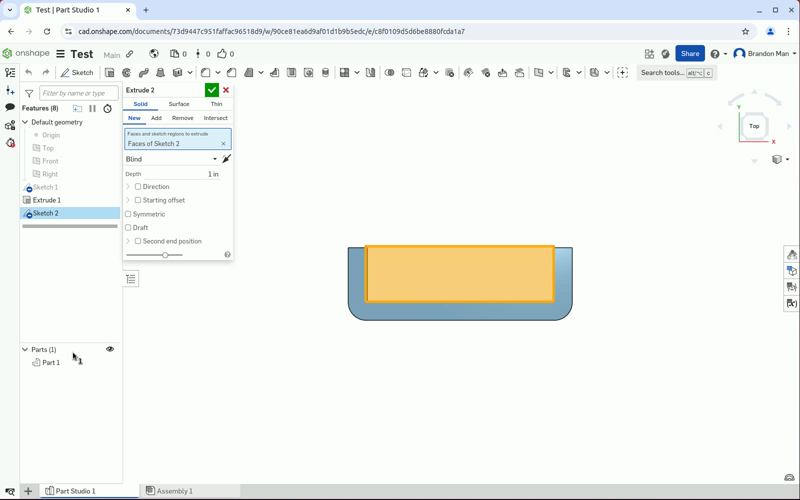
mouse_move(143, 106)
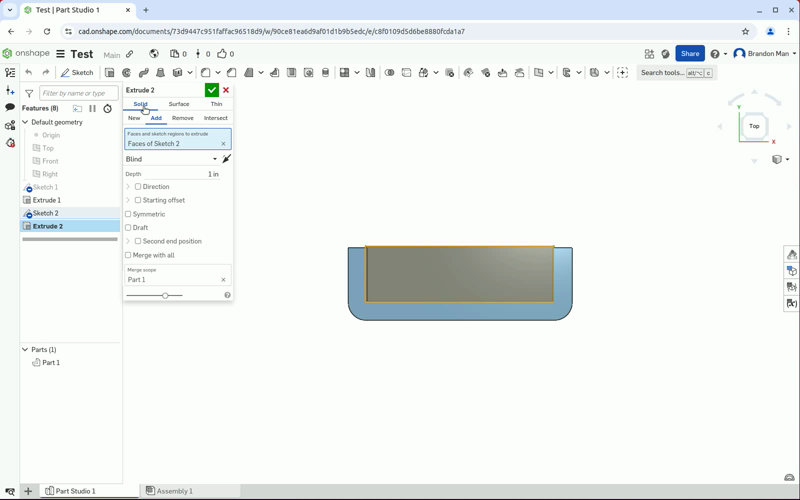
click(143, 106)
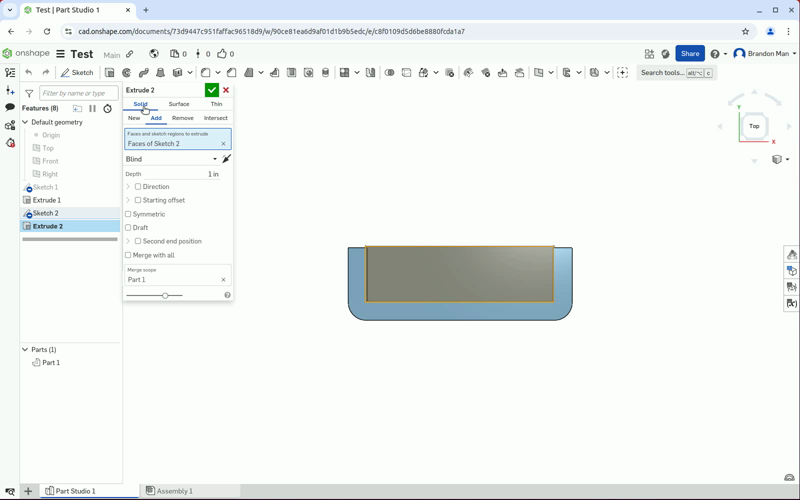
mouse_move(137, 120)
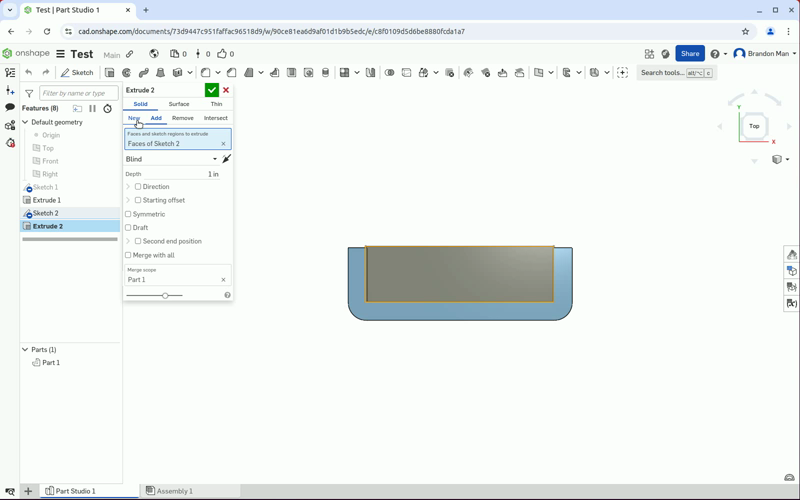
click(137, 120)
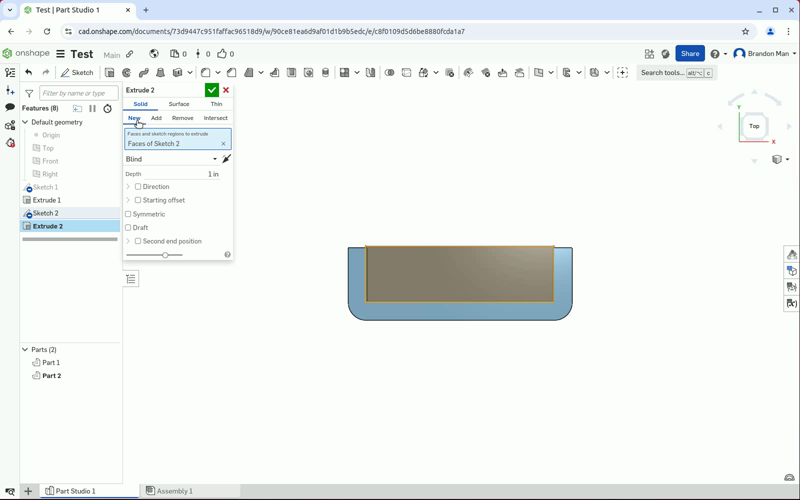
key(tab, 4)
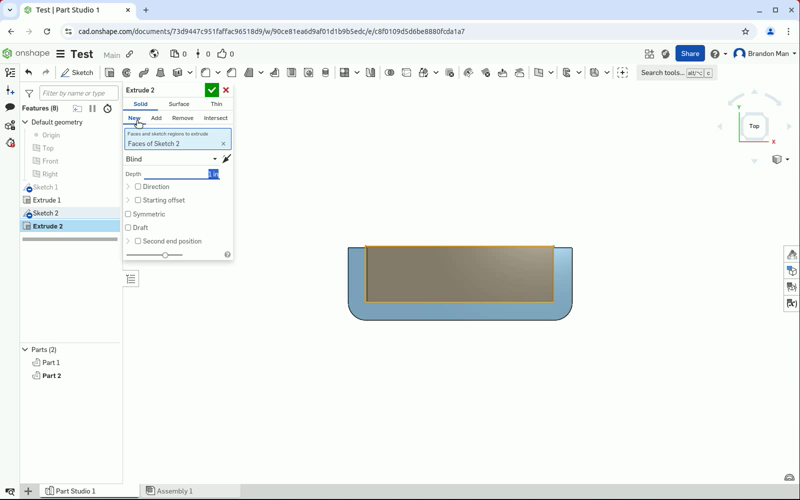
text(-0.722)
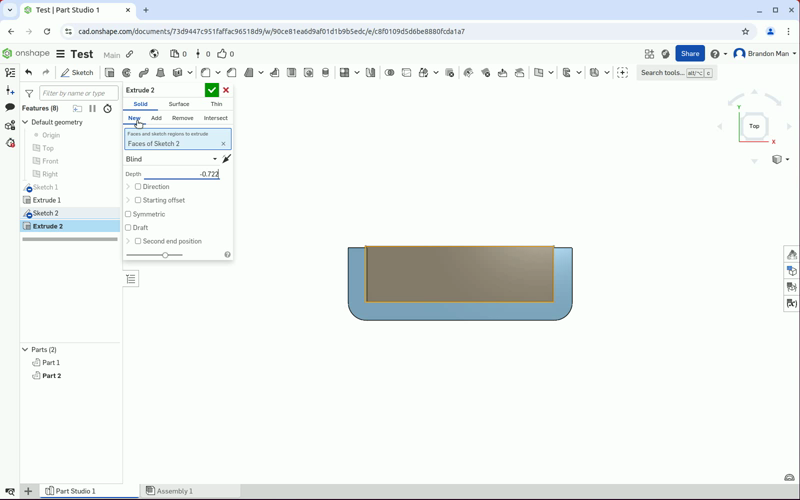
key(enter)
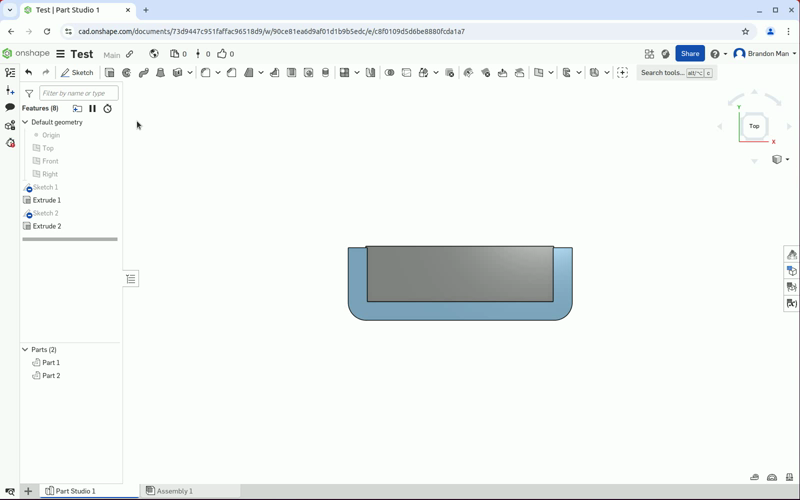
key(shift+h)
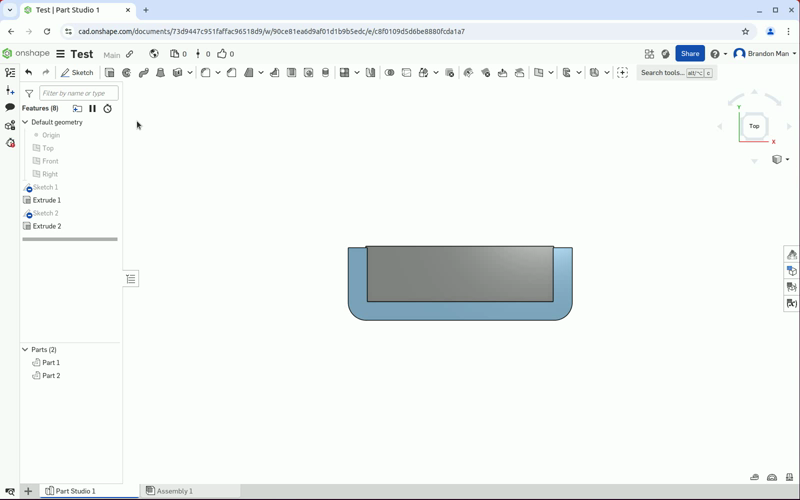
key(shift+h)
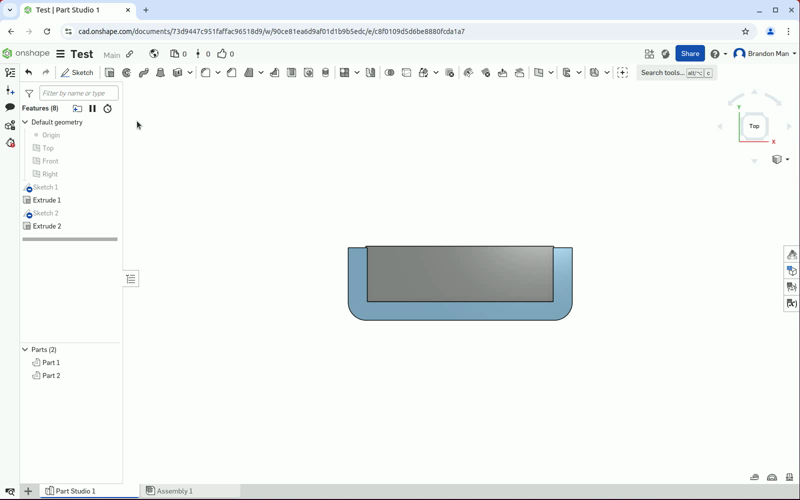
mouse_move(73, 189)
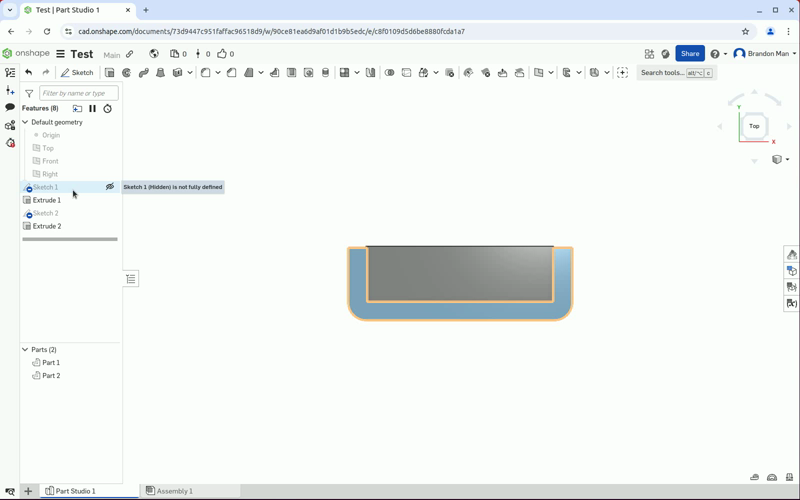
click(73, 189)
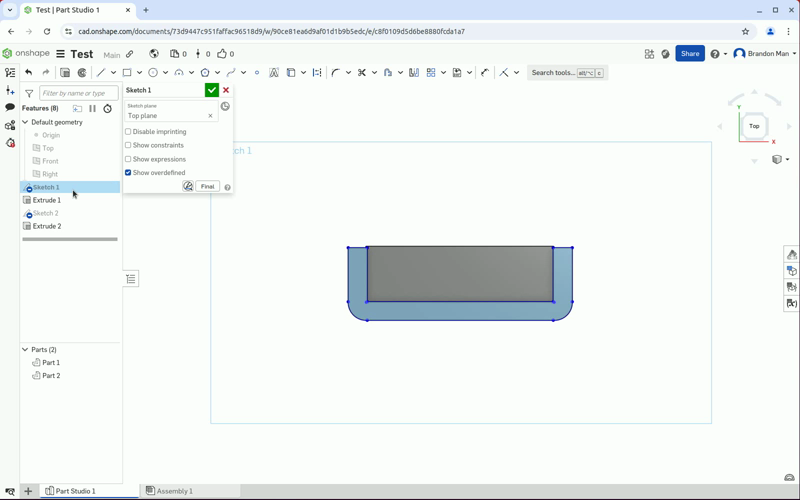
mouse_move(229, 92)
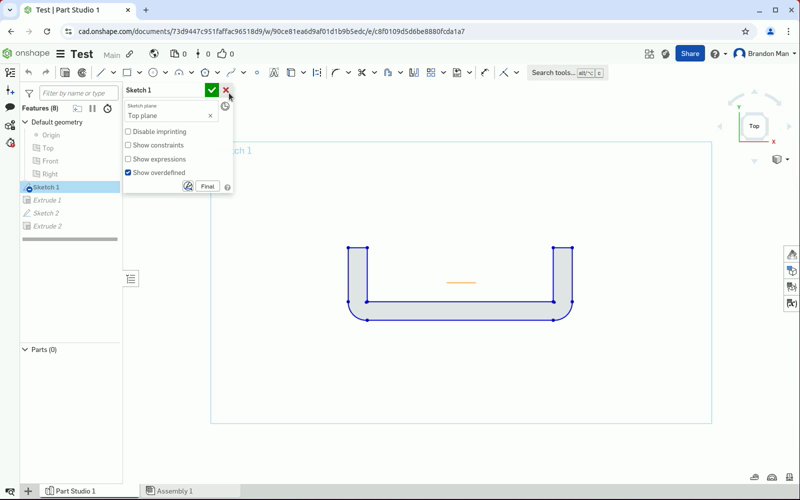
click(229, 92)
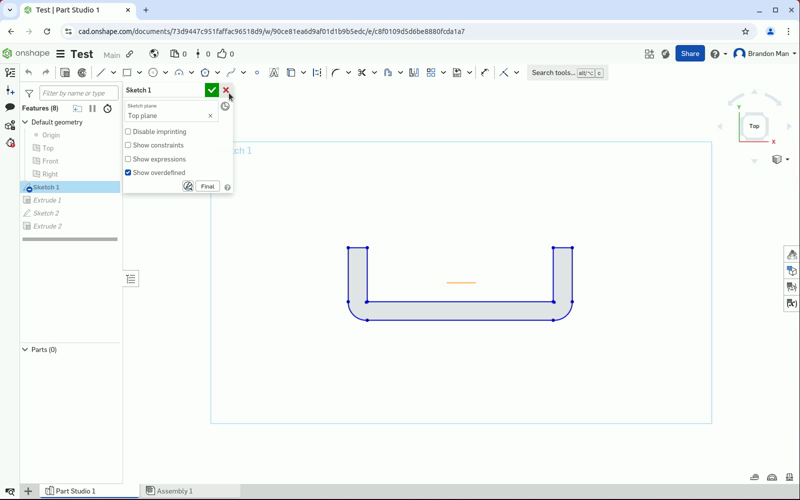
key(shift+s)
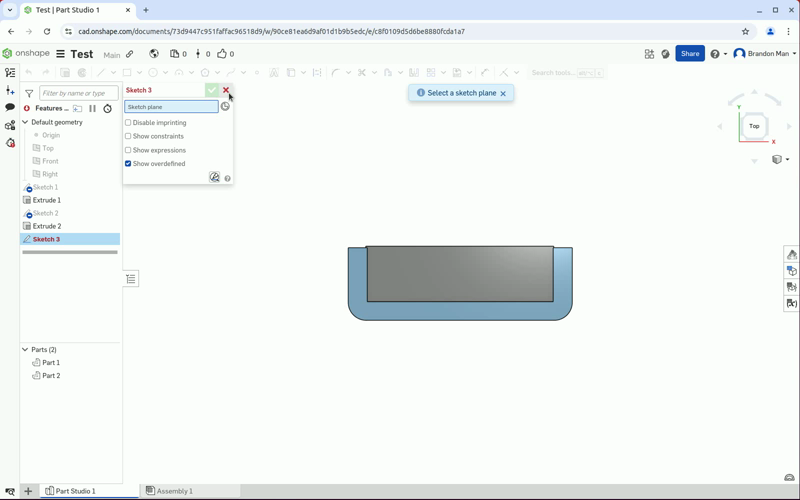
mouse_move(73, 150)
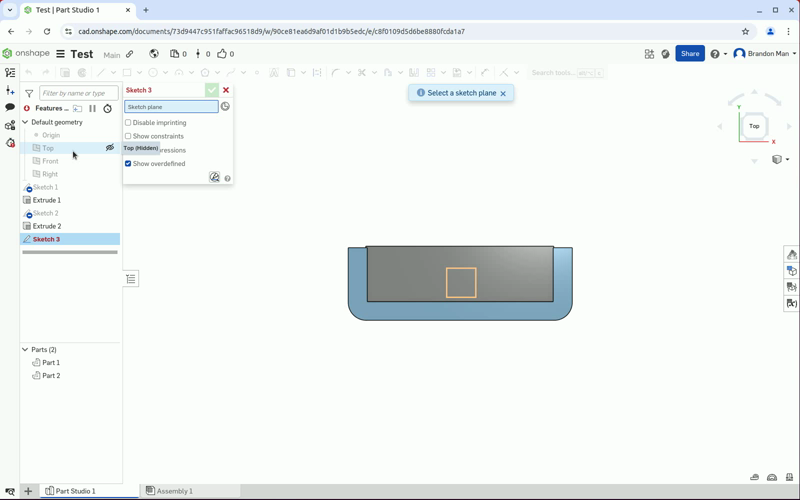
click(73, 150)
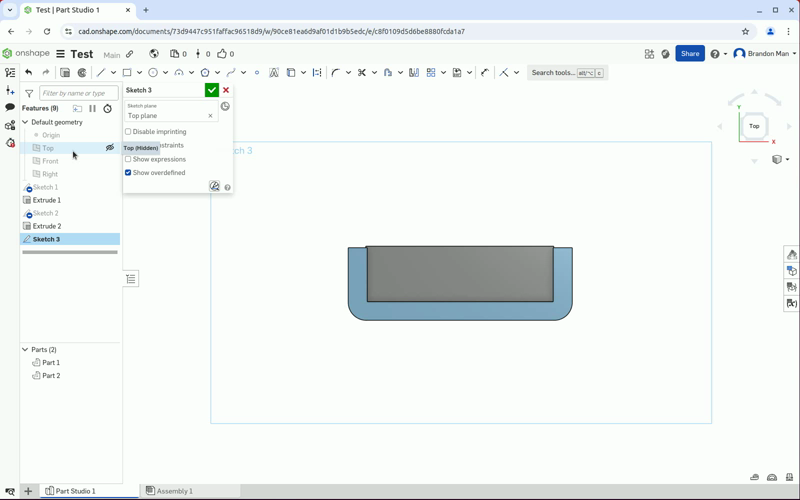
mouse_move(73, 352)
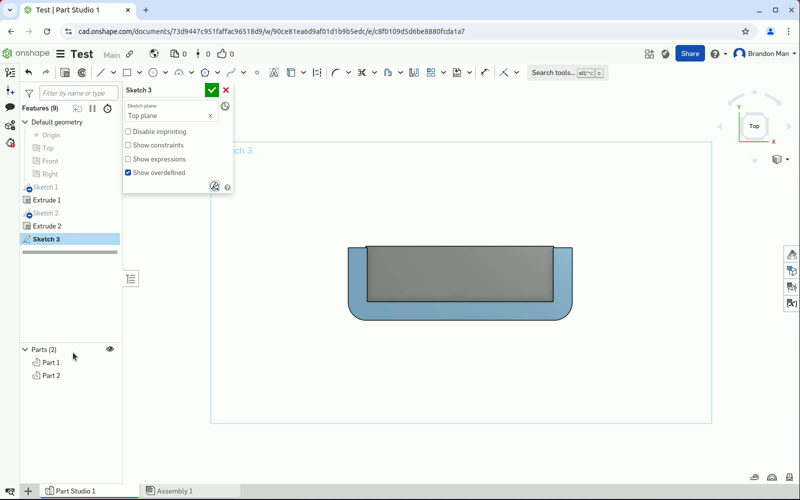
key(y)
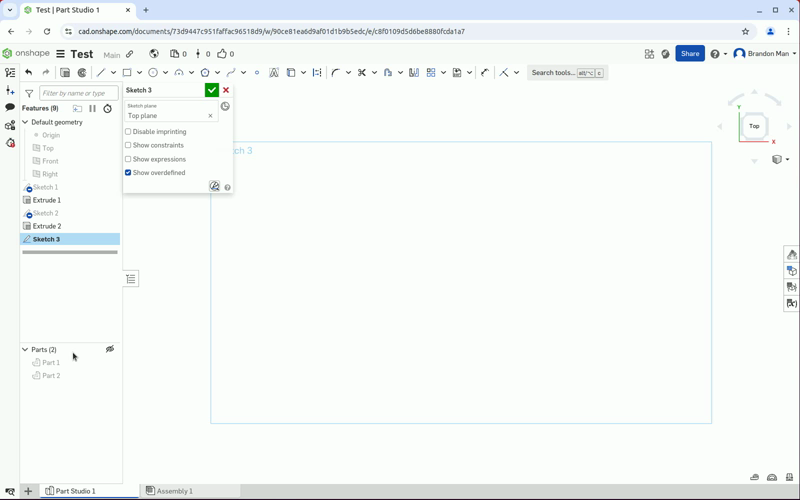
key(a)
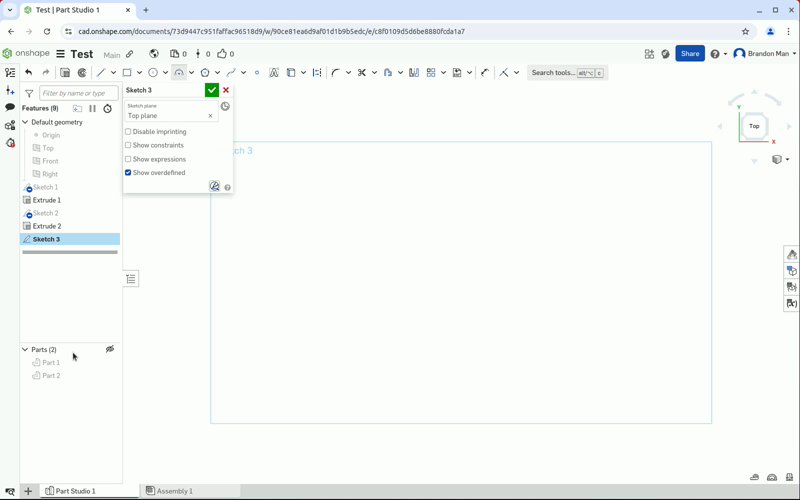
key_down(shift)
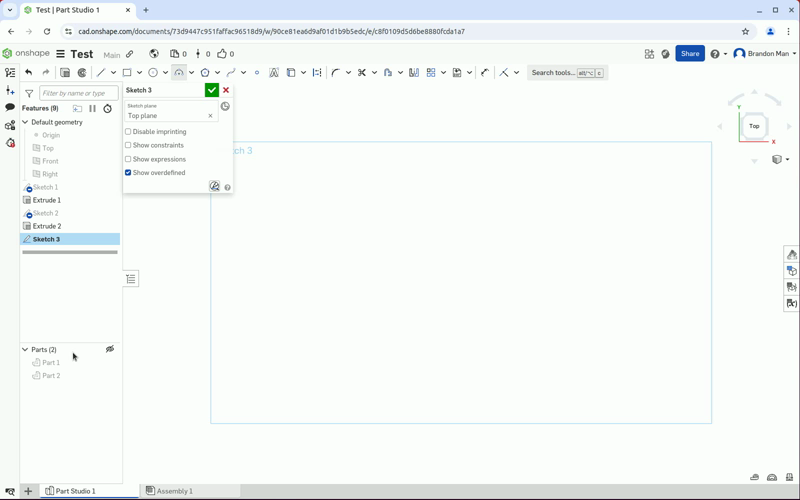
mouse_move(348, 301)
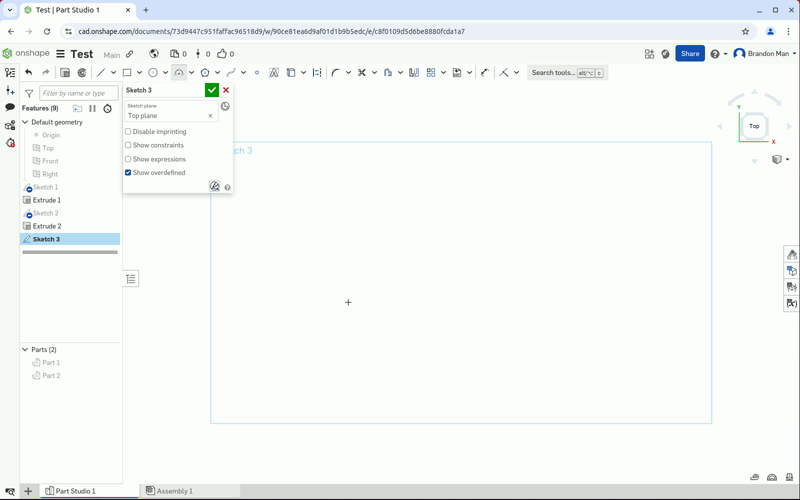
click(348, 301)
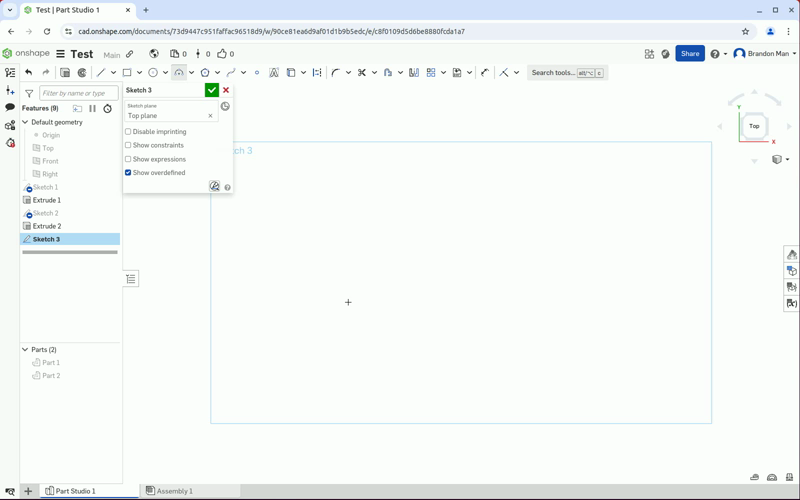
key_up(shift)
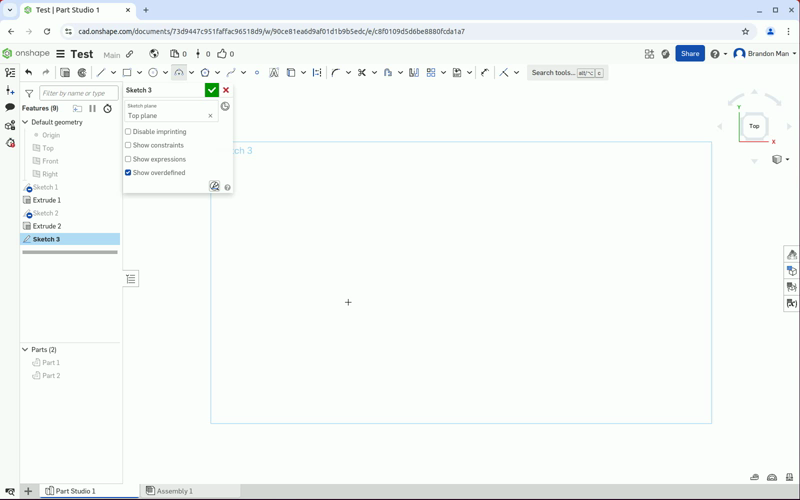
key_down(shift)
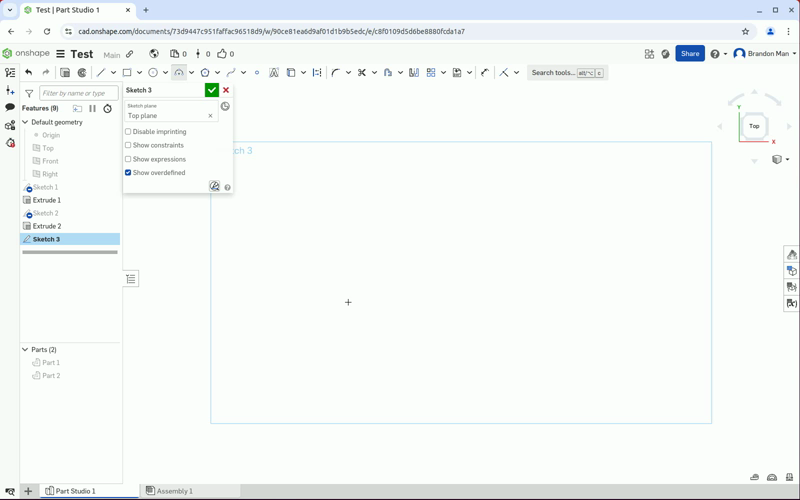
mouse_move(367, 320)
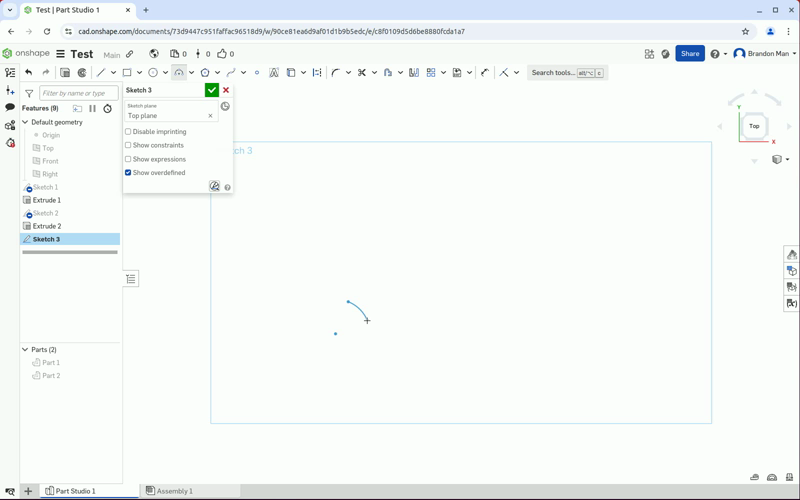
click(367, 320)
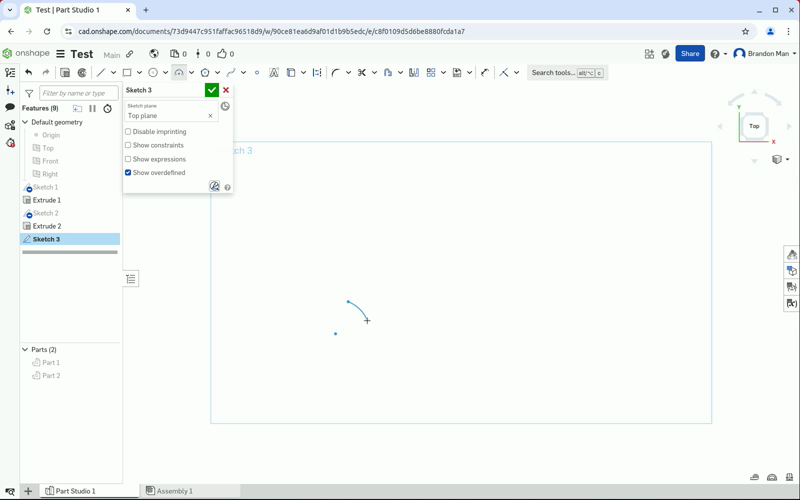
mouse_move(353, 315)
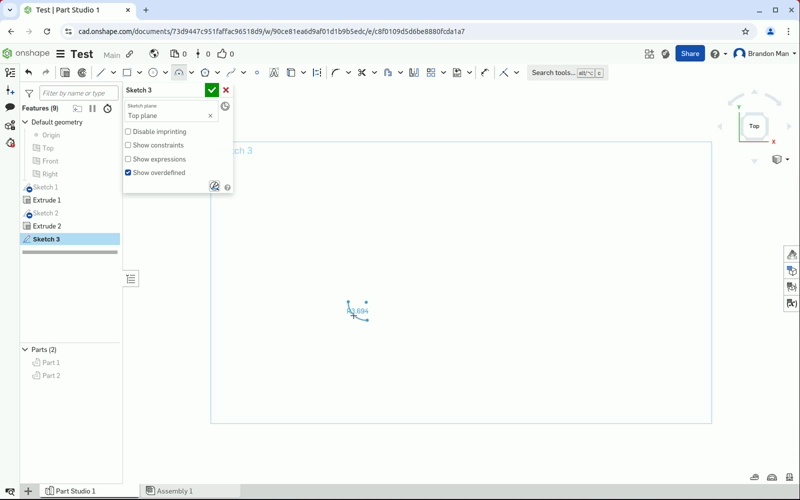
click(353, 315)
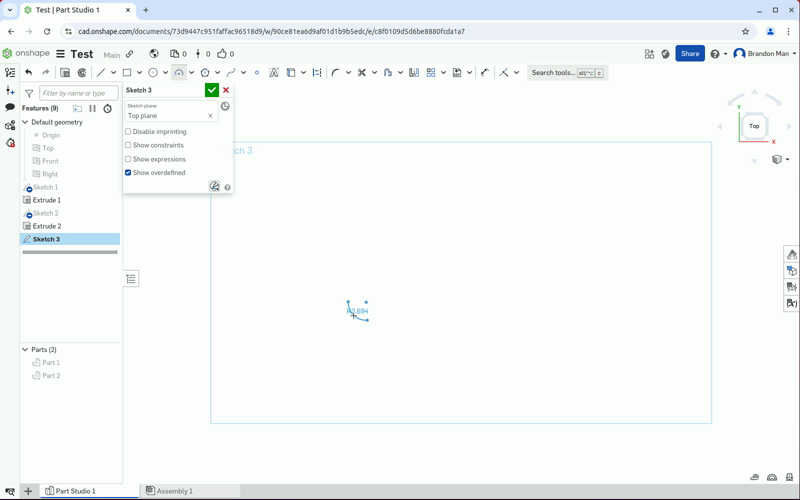
key_up(shift)
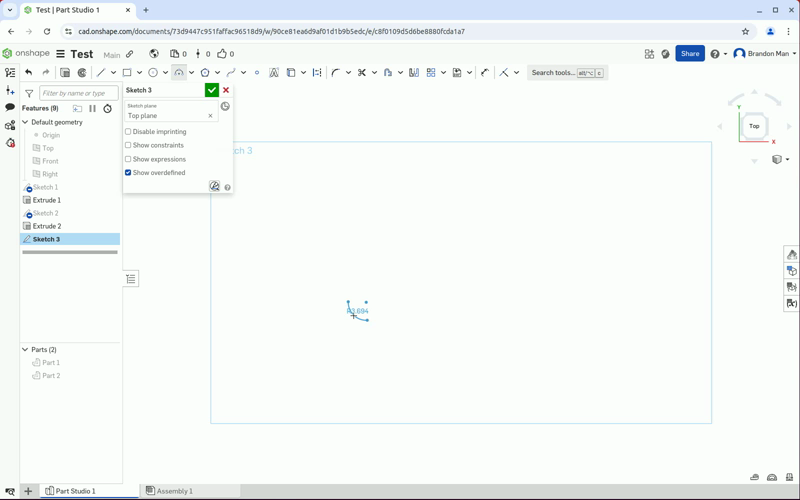
key(esc)
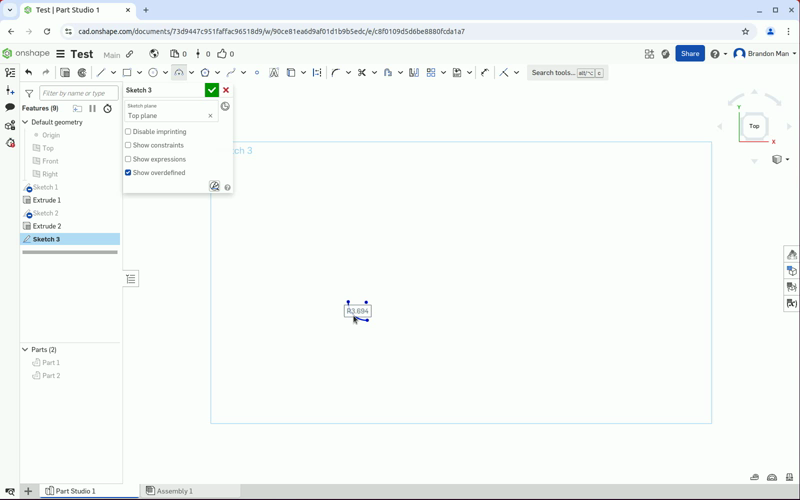
key(l)
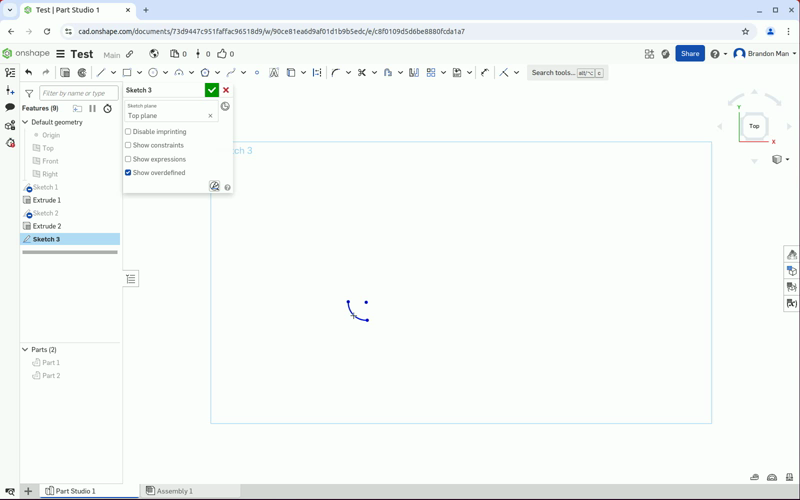
mouse_move(367, 320)
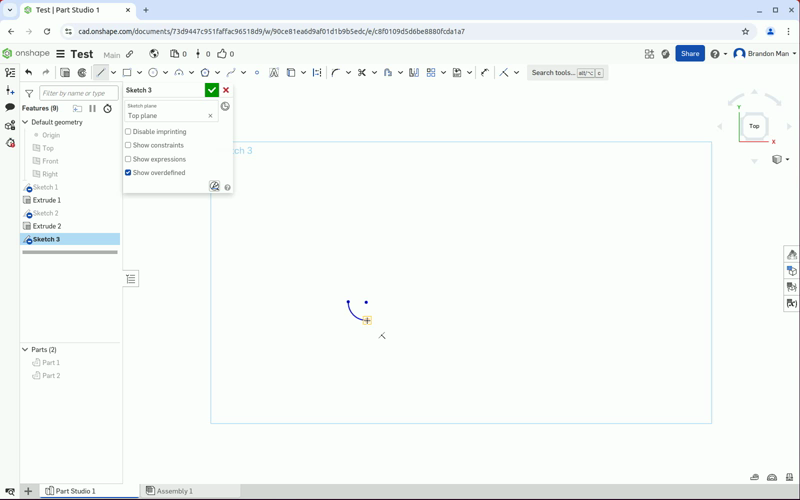
click(367, 320)
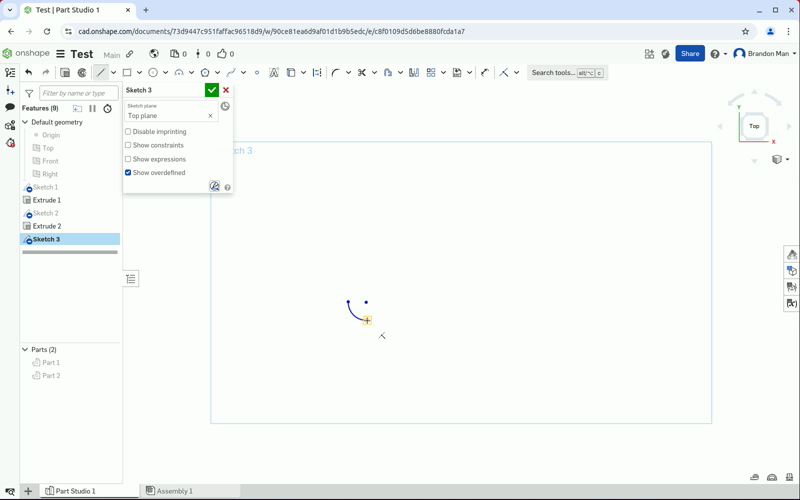
key_down(shift)
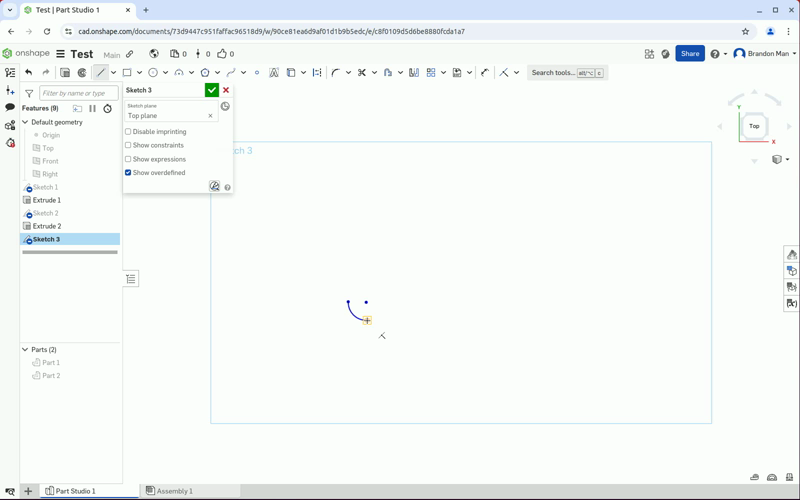
mouse_move(553, 320)
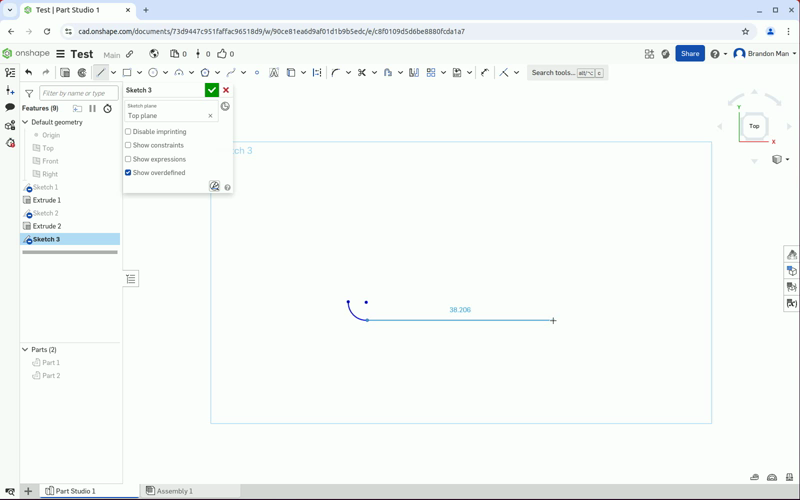
click(553, 320)
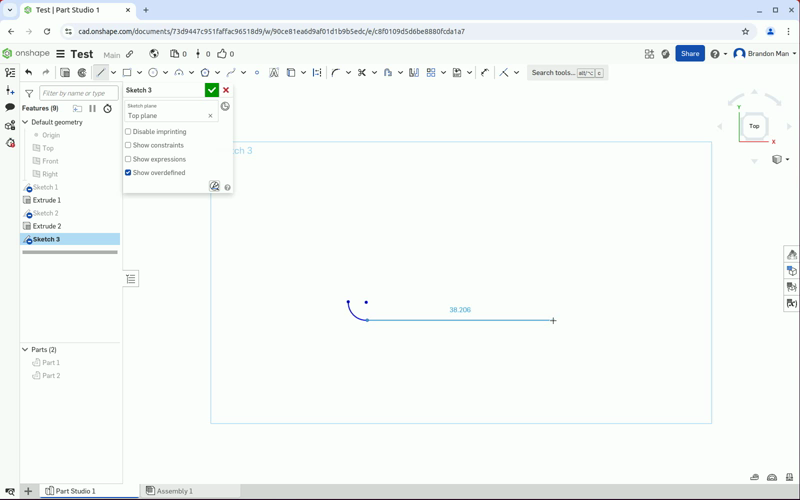
key_up(shift)
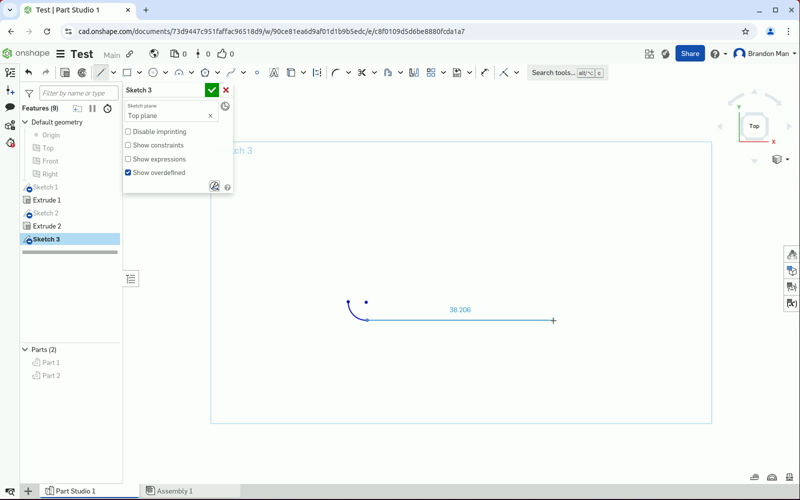
key(esc)
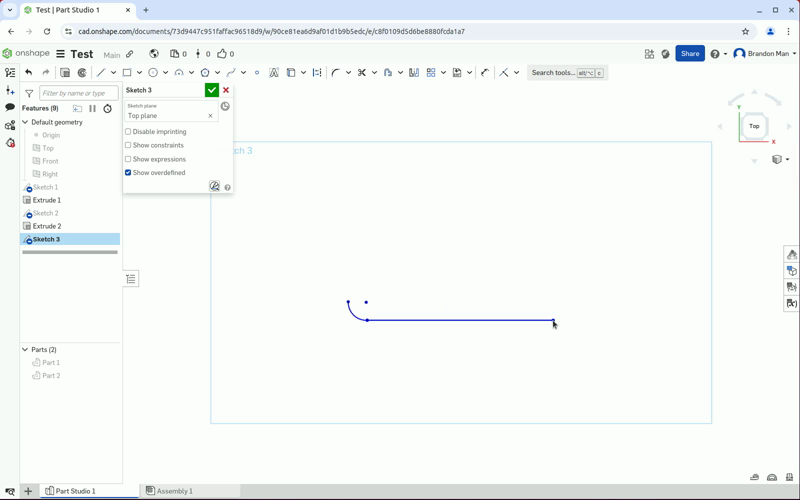
key(a)
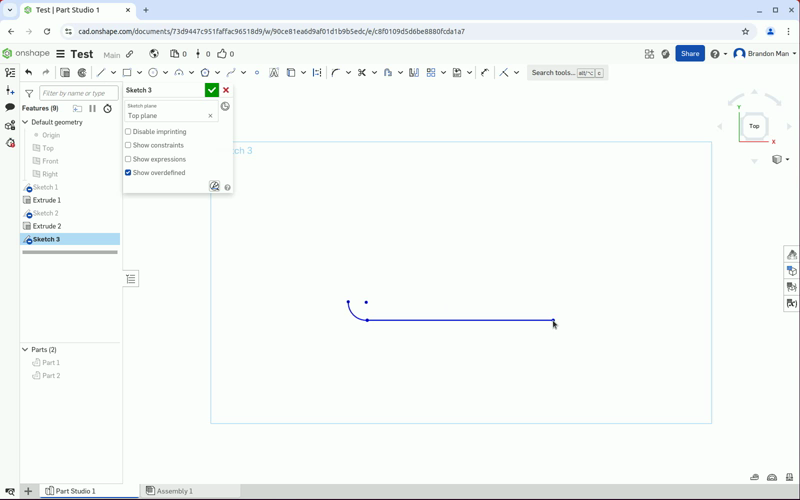
mouse_move(553, 320)
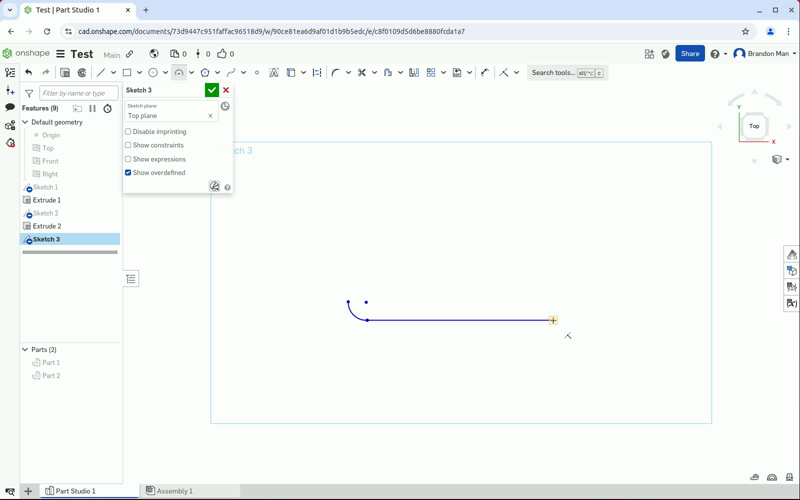
click(553, 320)
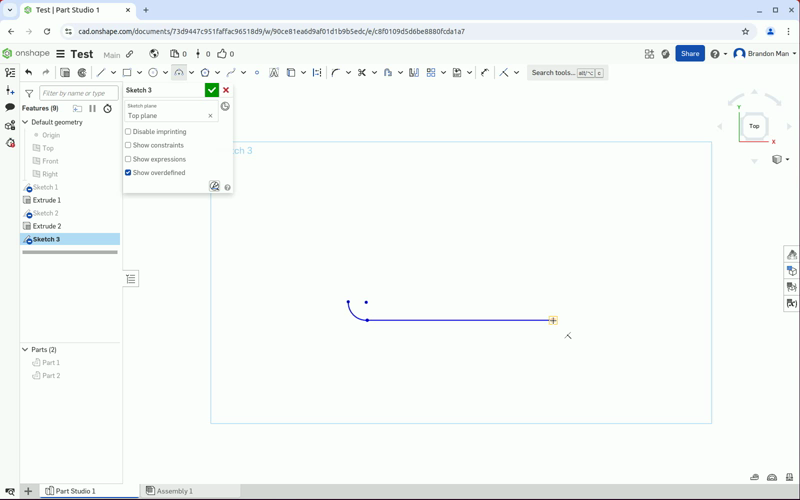
key_down(shift)
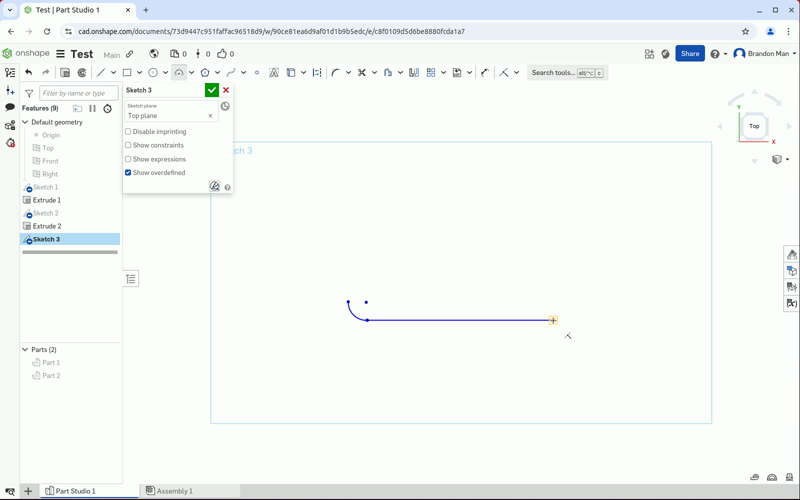
mouse_move(572, 301)
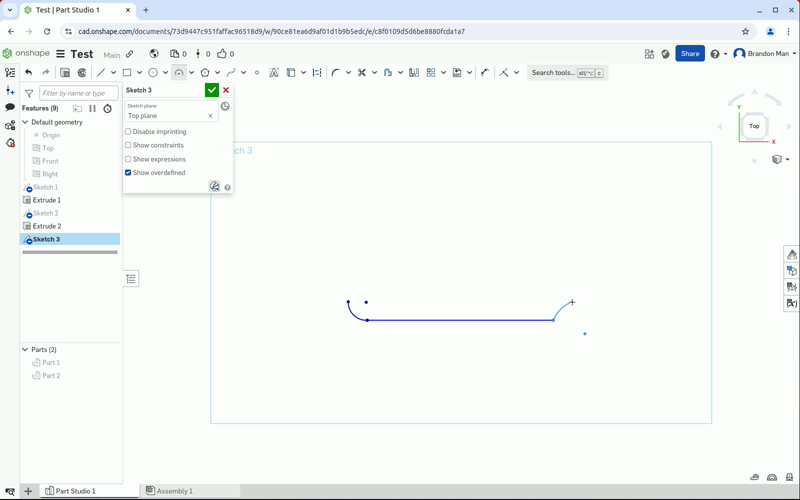
click(572, 301)
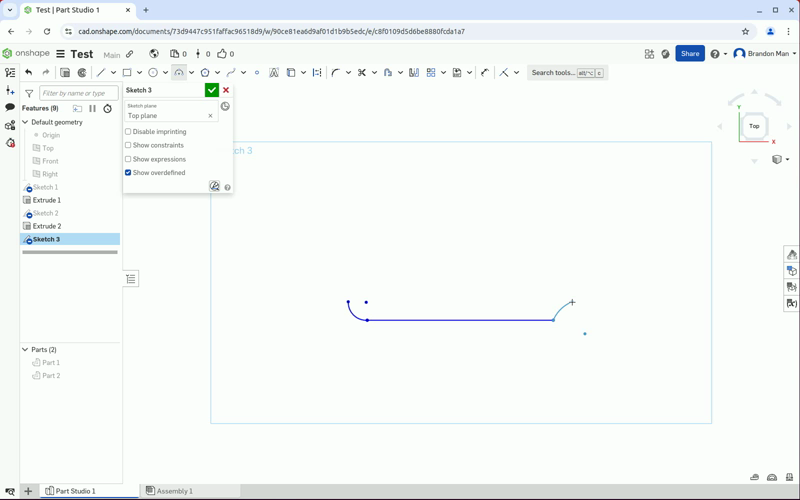
mouse_move(566, 315)
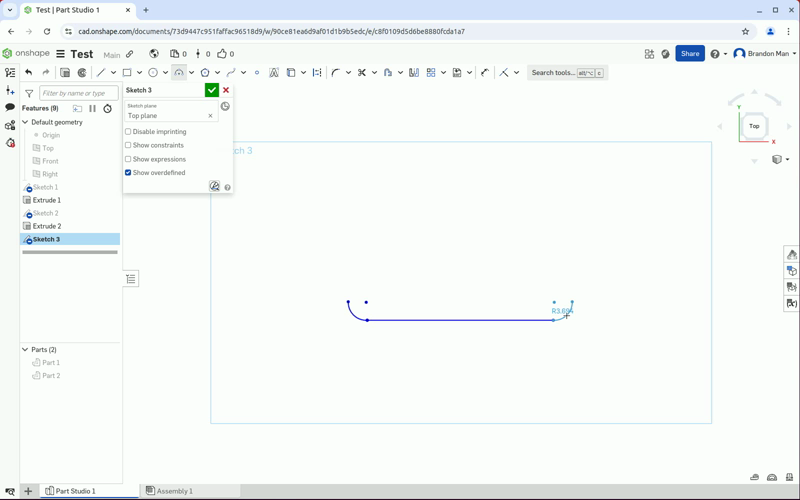
click(566, 315)
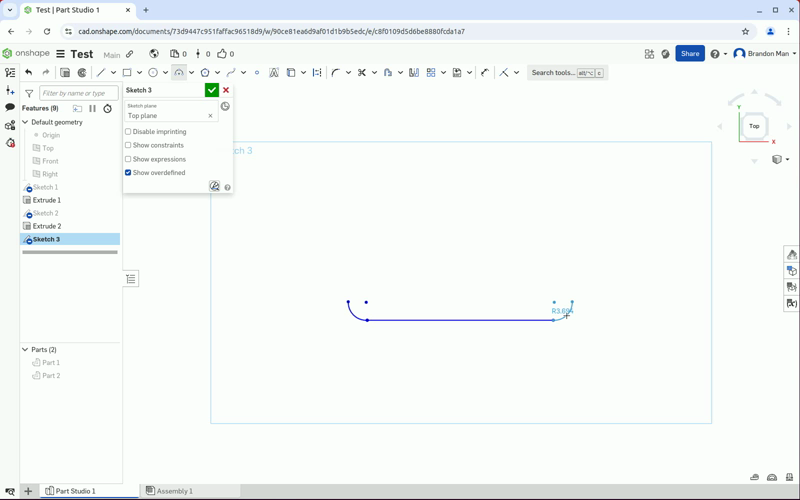
key_up(shift)
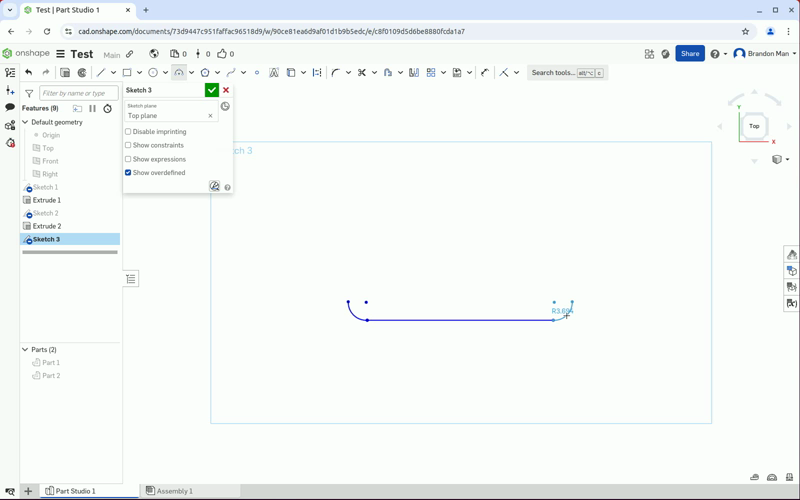
key(esc)
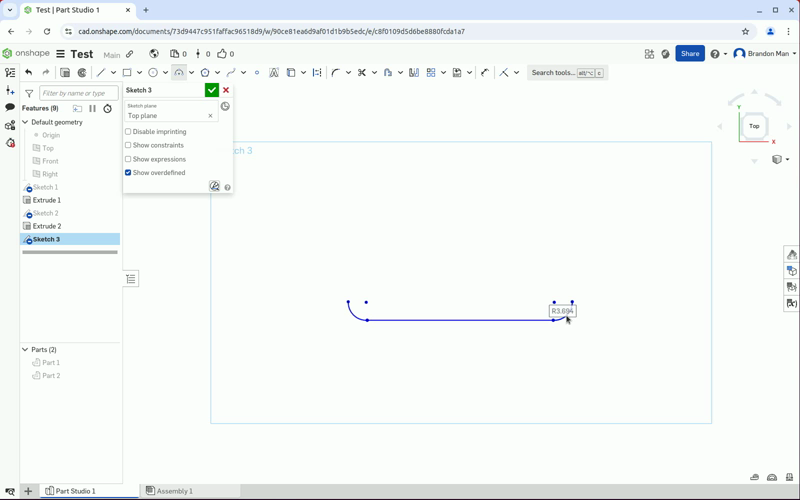
key(l)
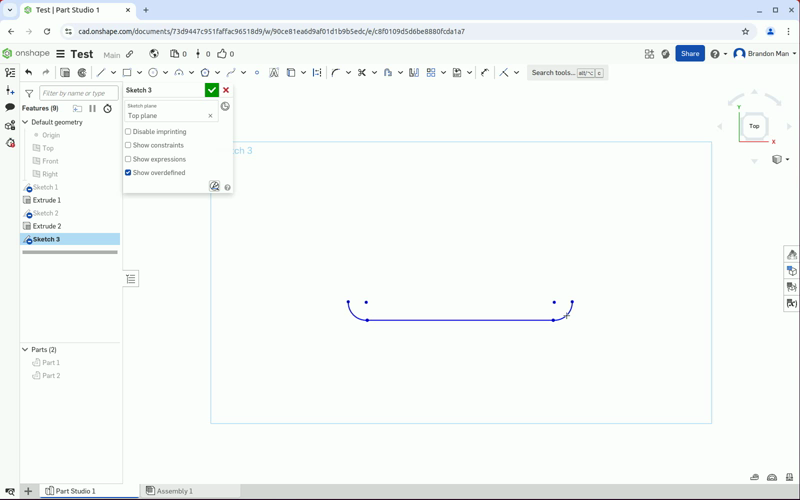
mouse_move(572, 301)
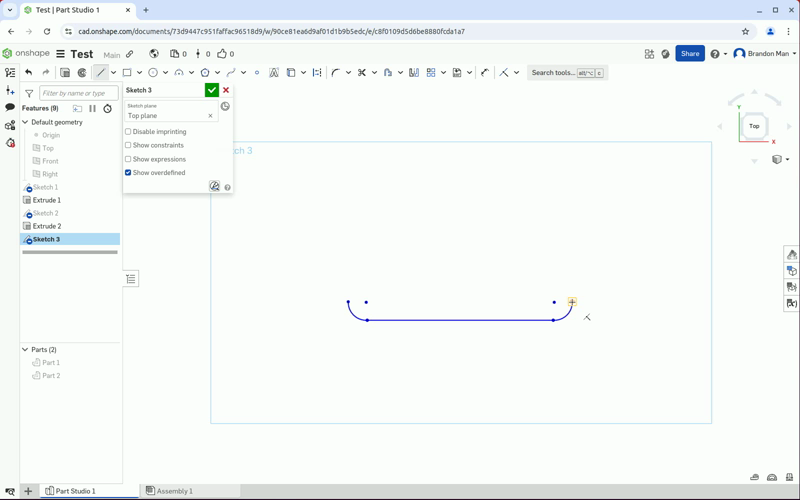
click(572, 301)
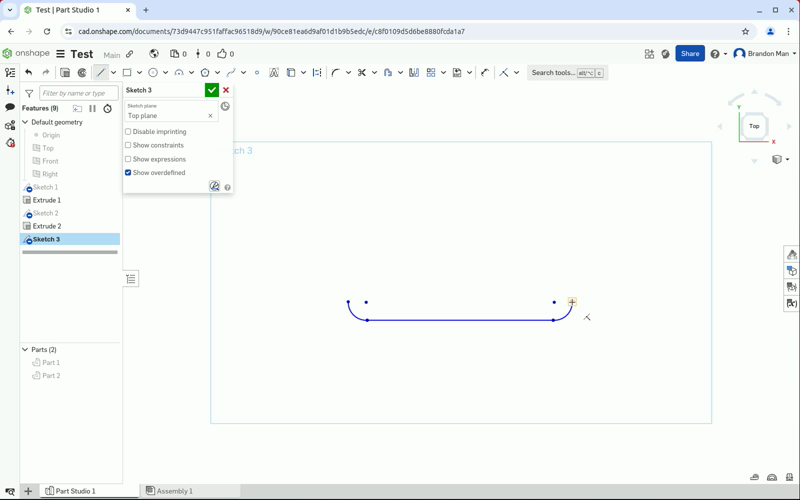
key_down(shift)
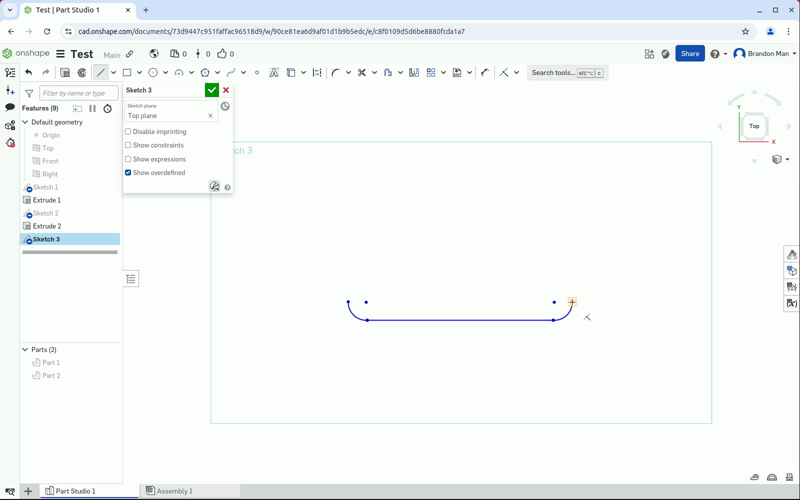
mouse_move(589, 301)
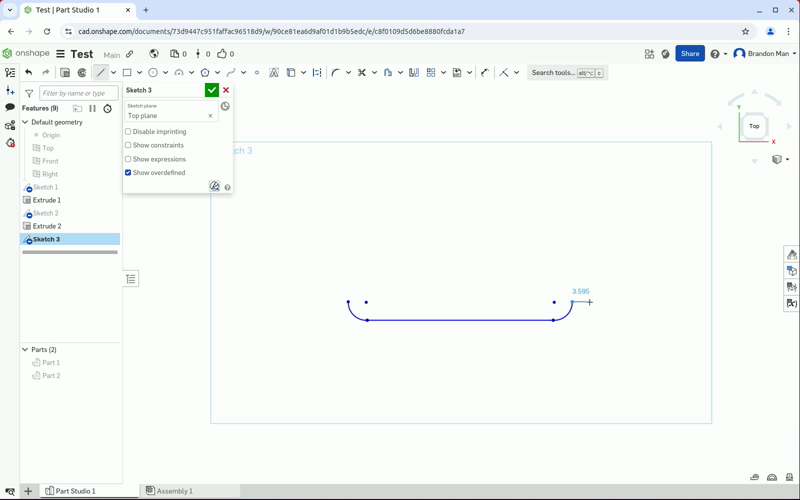
mouse_move(572, 247)
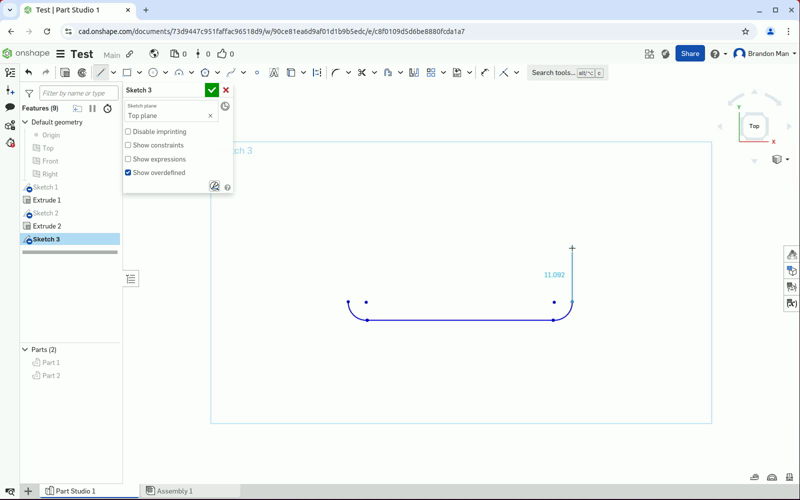
click(572, 247)
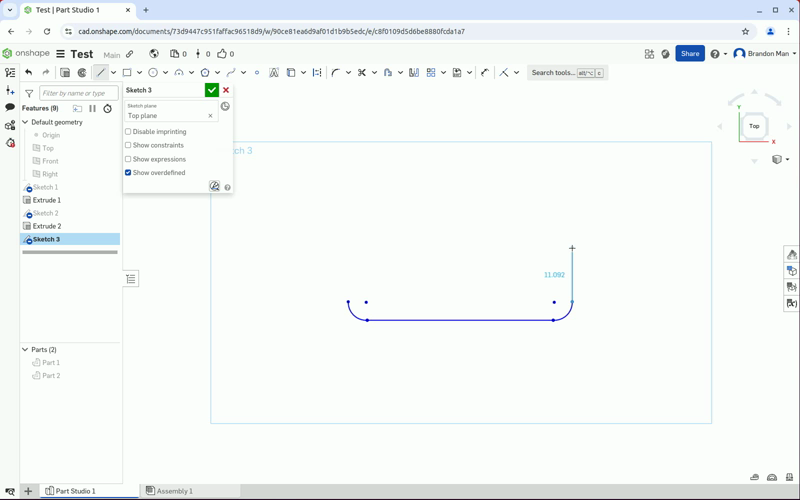
key_up(shift)
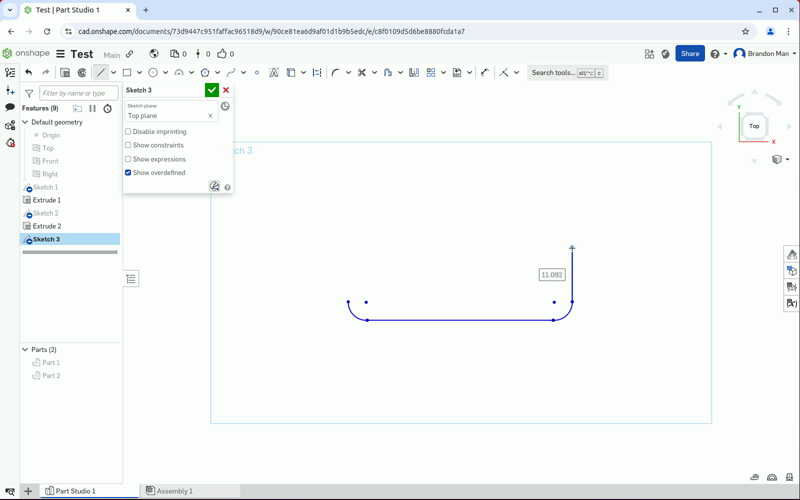
key_down(shift)
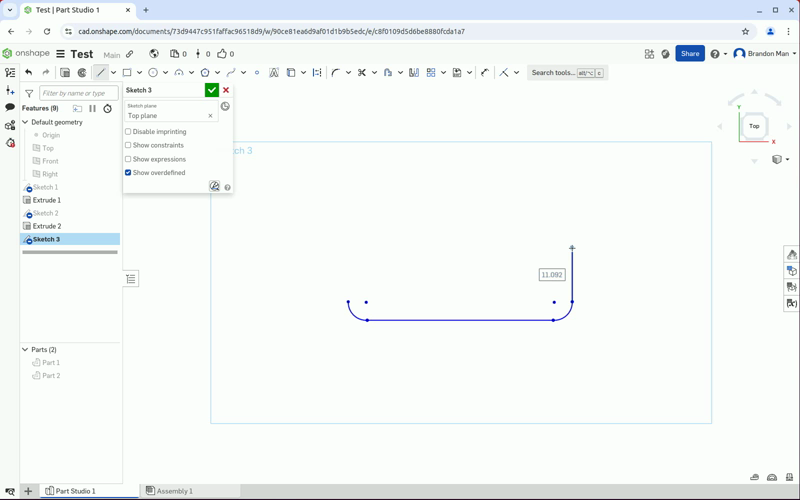
mouse_move(589, 247)
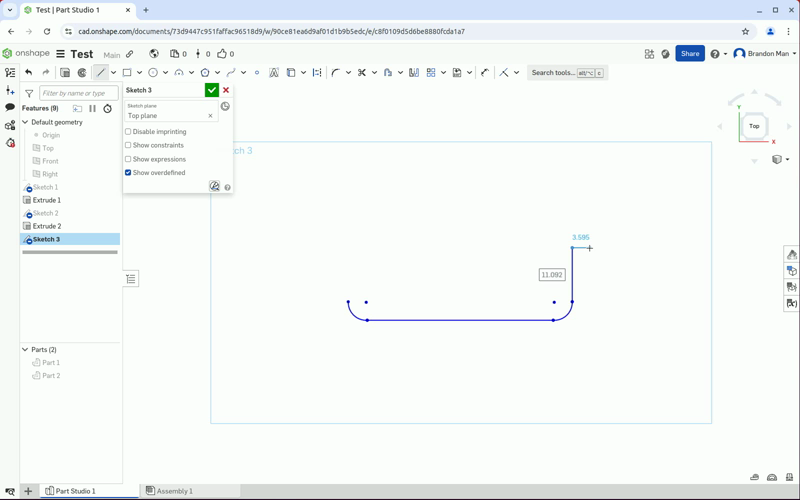
mouse_move(553, 247)
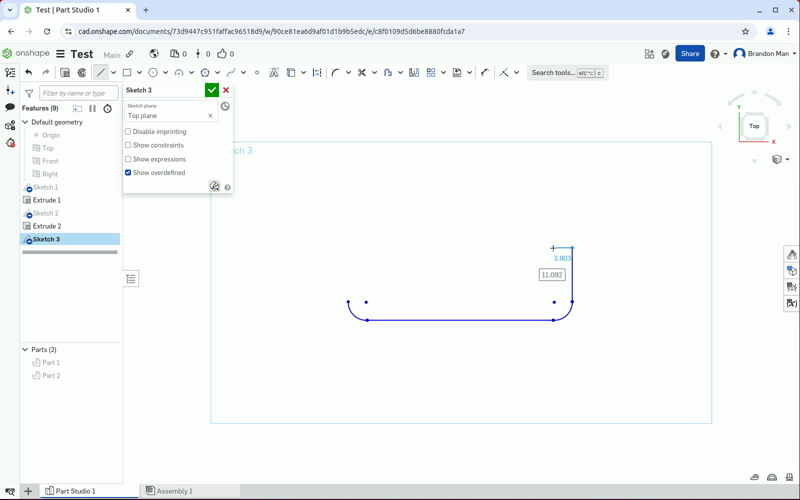
click(553, 247)
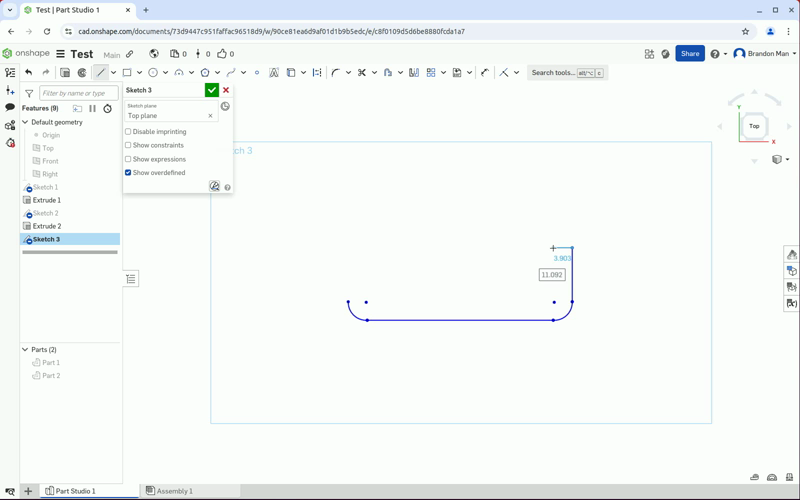
key_up(shift)
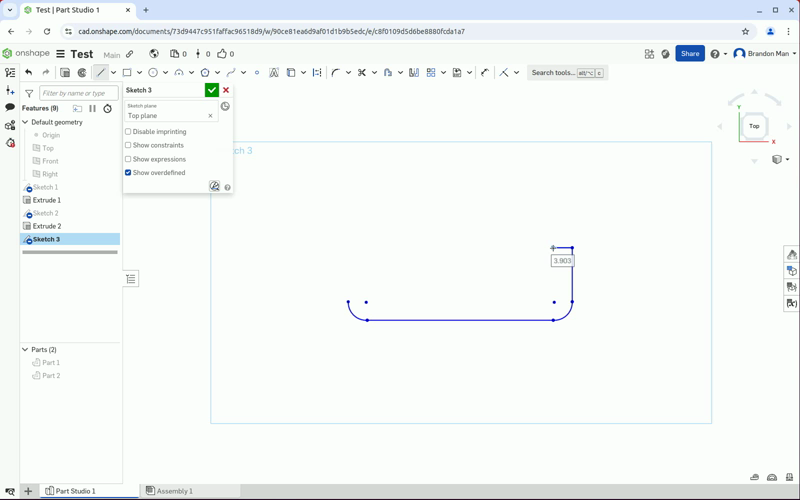
key_down(shift)
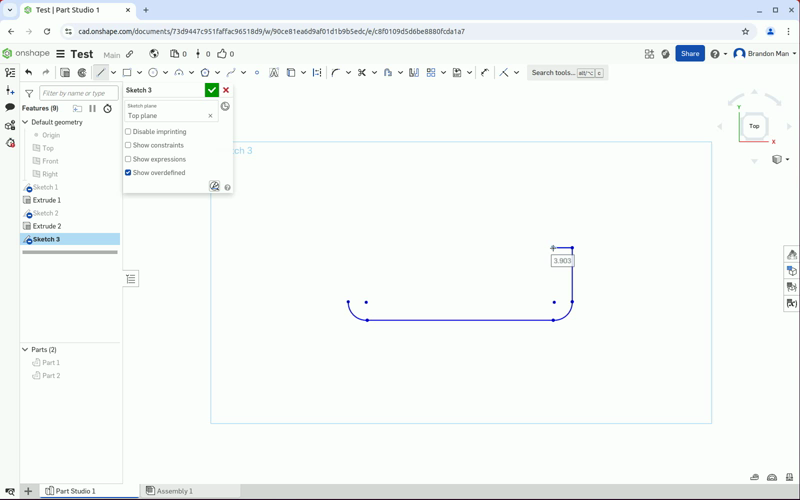
mouse_move(583, 247)
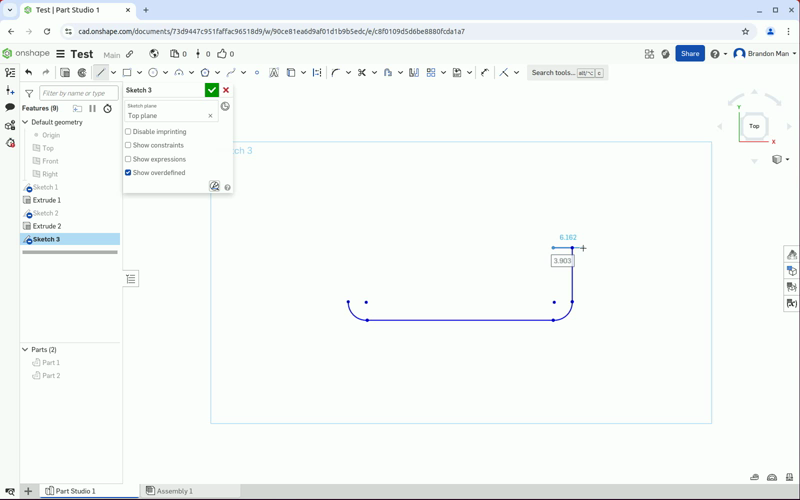
mouse_move(553, 301)
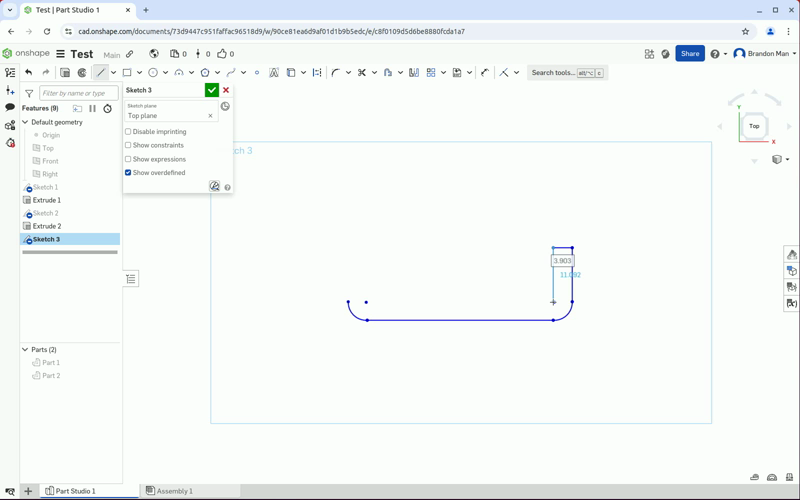
click(553, 301)
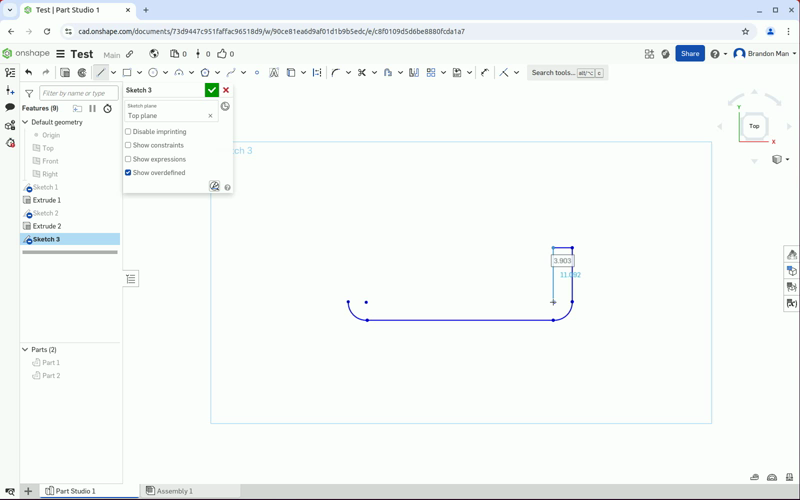
key_up(shift)
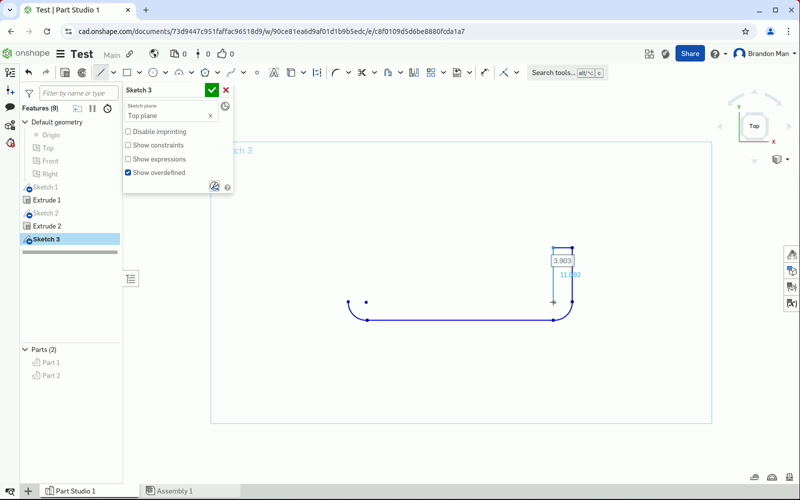
key_down(shift)
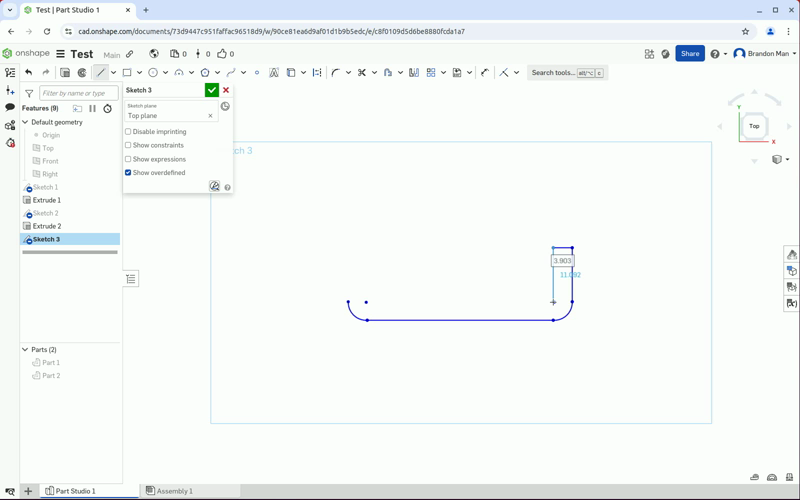
mouse_move(367, 301)
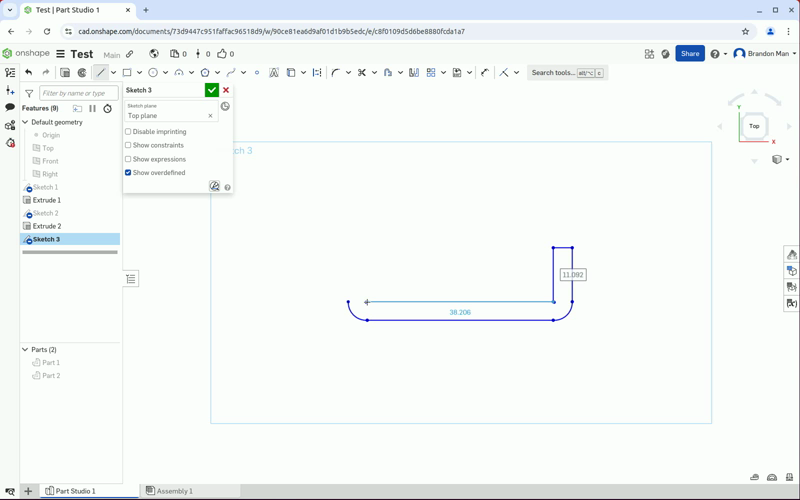
click(367, 301)
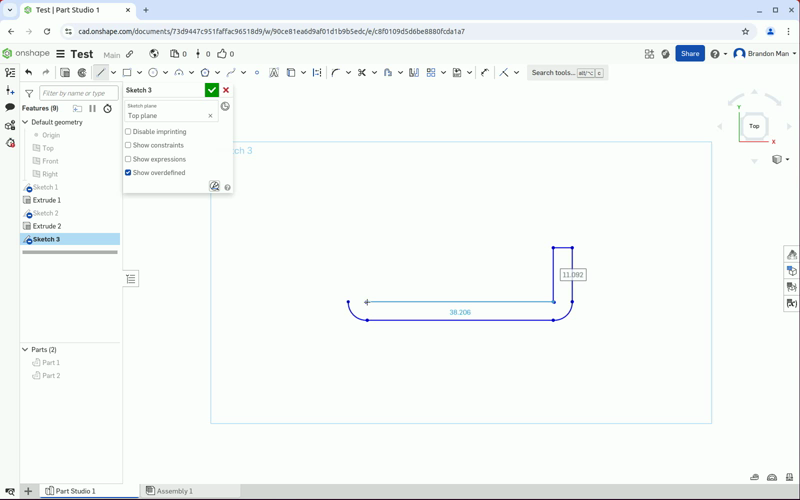
key_up(shift)
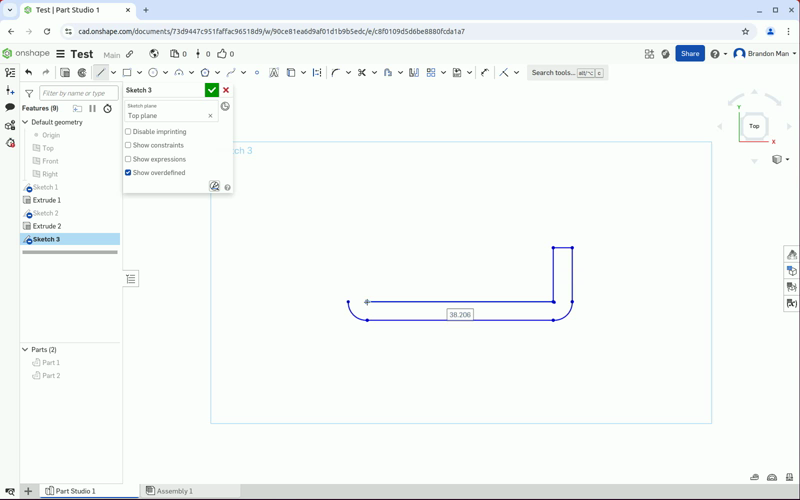
key_down(shift)
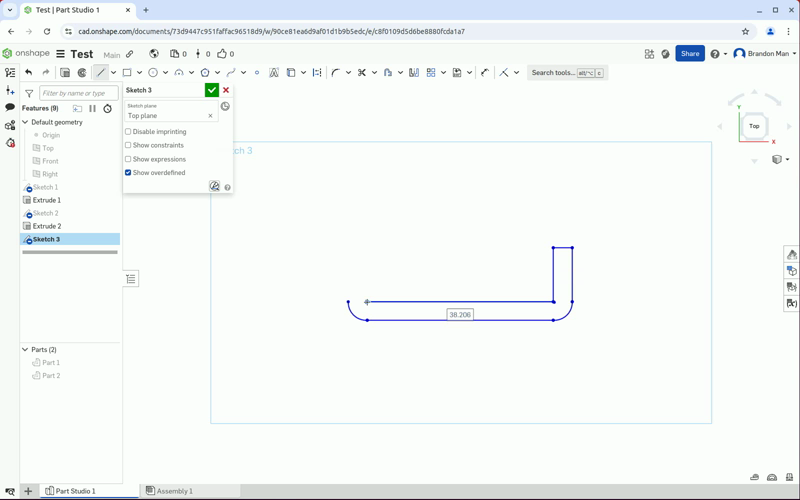
mouse_move(397, 301)
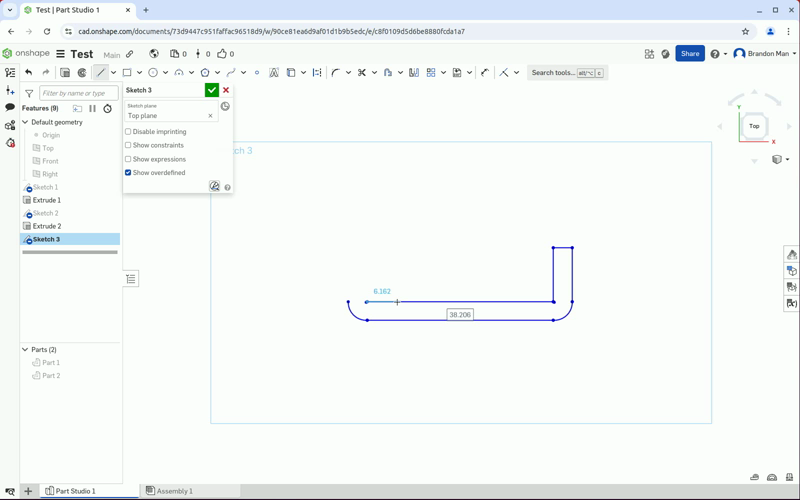
mouse_move(367, 247)
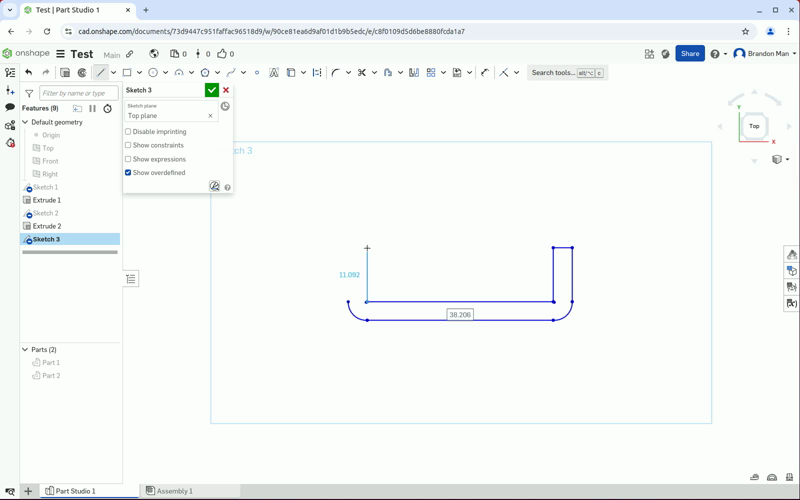
click(367, 247)
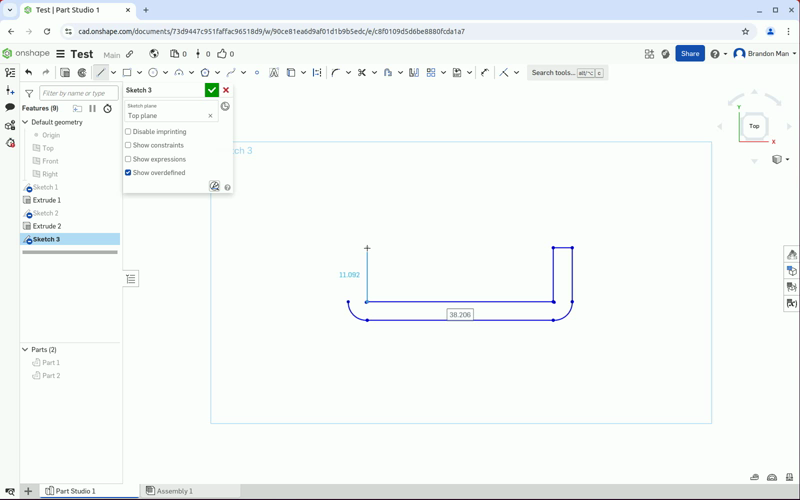
key_up(shift)
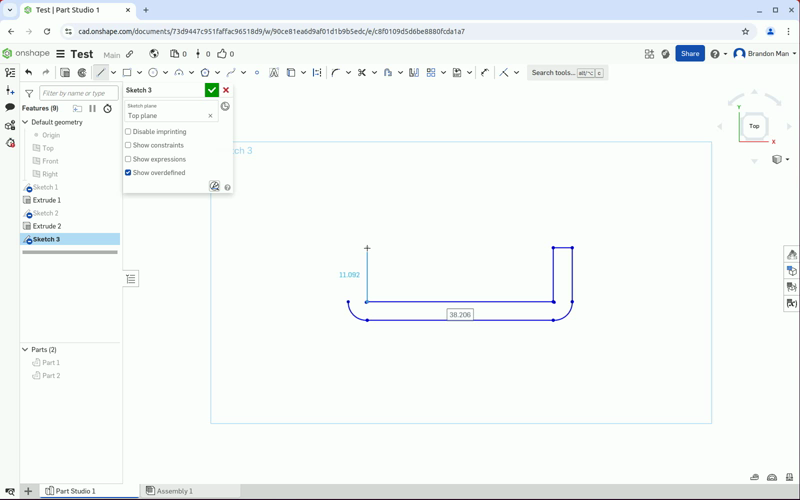
key_down(shift)
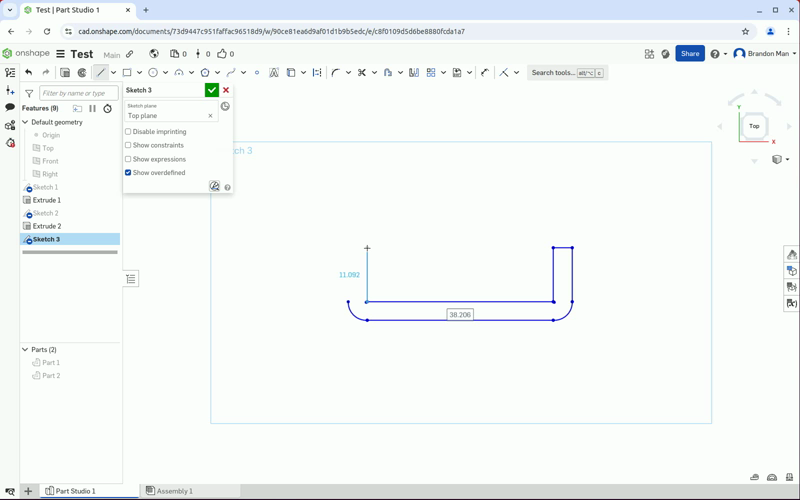
mouse_move(397, 247)
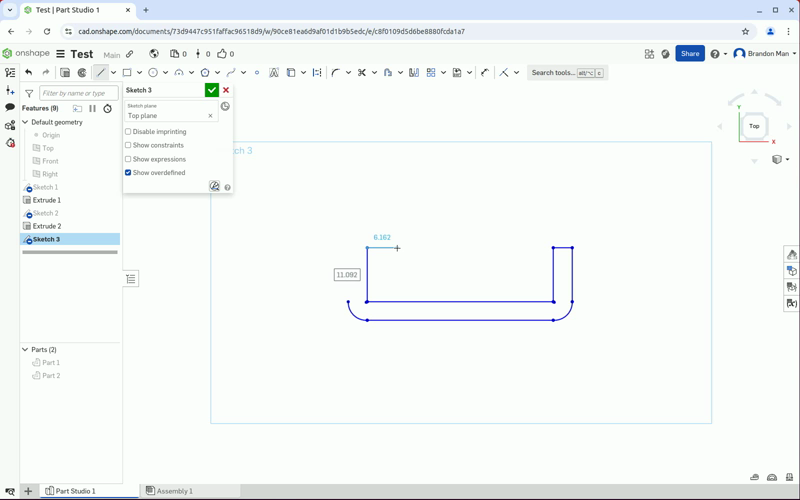
mouse_move(348, 247)
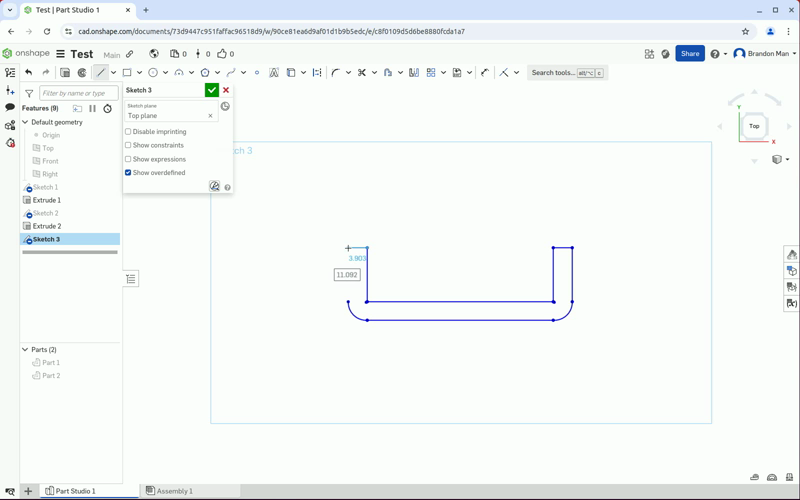
click(348, 247)
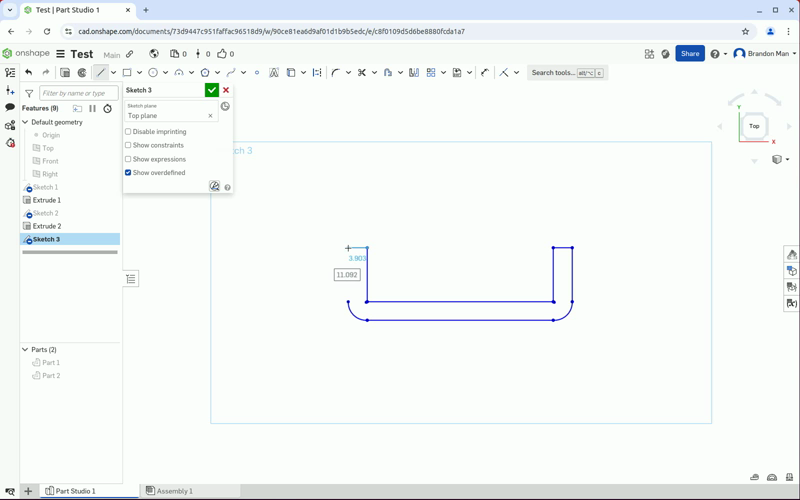
key_up(shift)
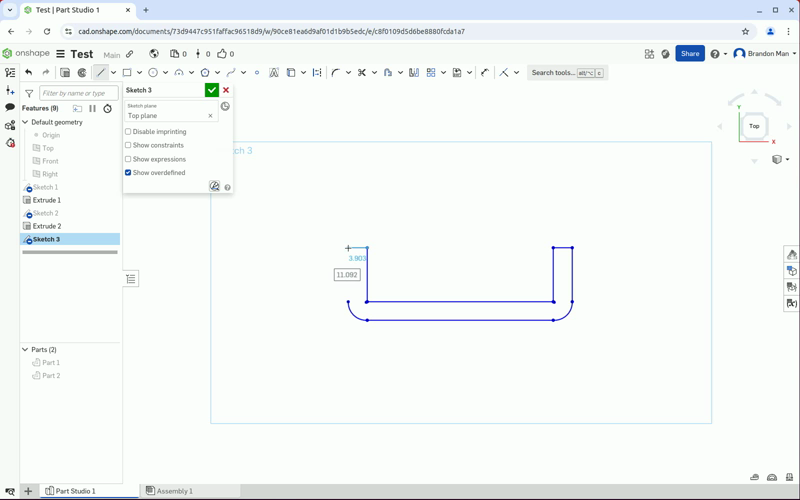
mouse_move(378, 247)
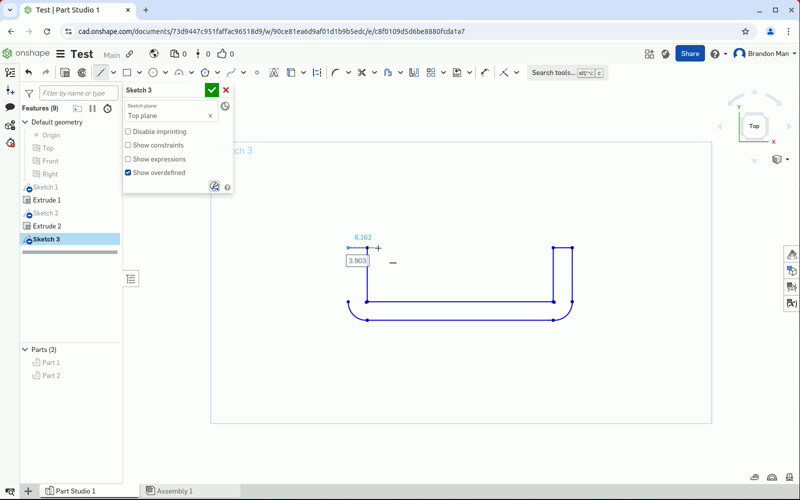
key_down(shift)
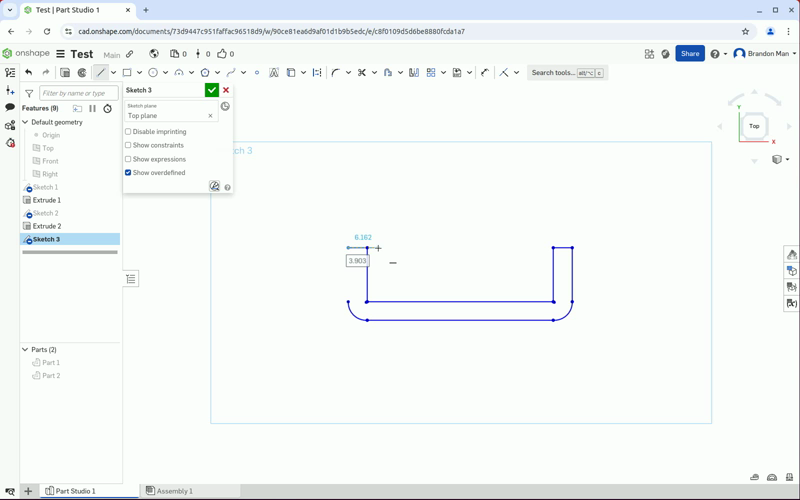
mouse_move(348, 301)
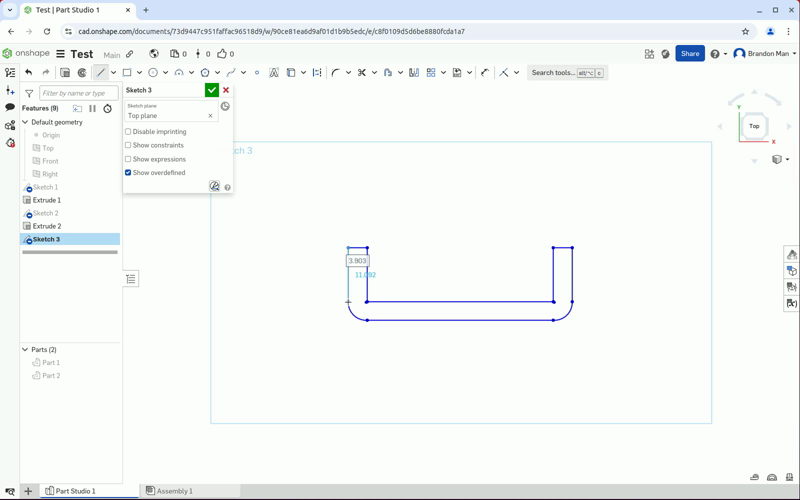
key_up(shift)
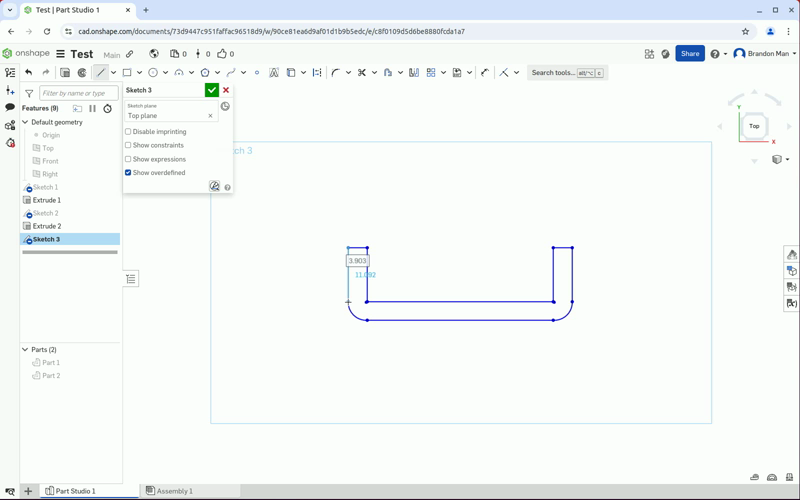
click(348, 301)
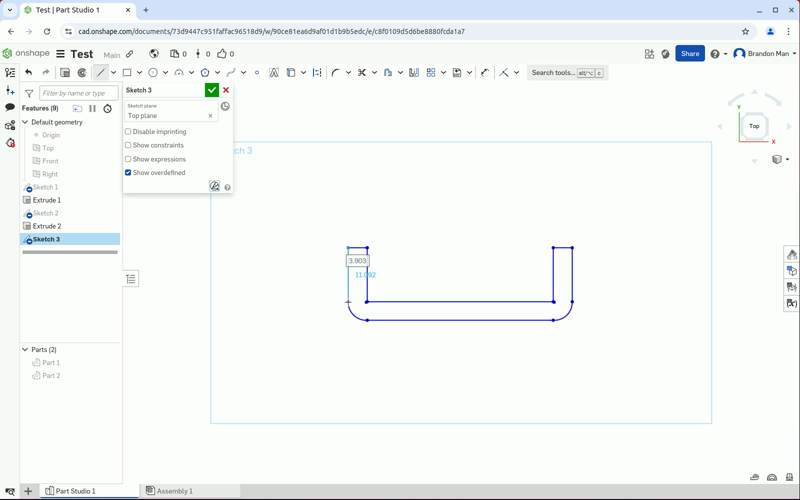
key(esc)
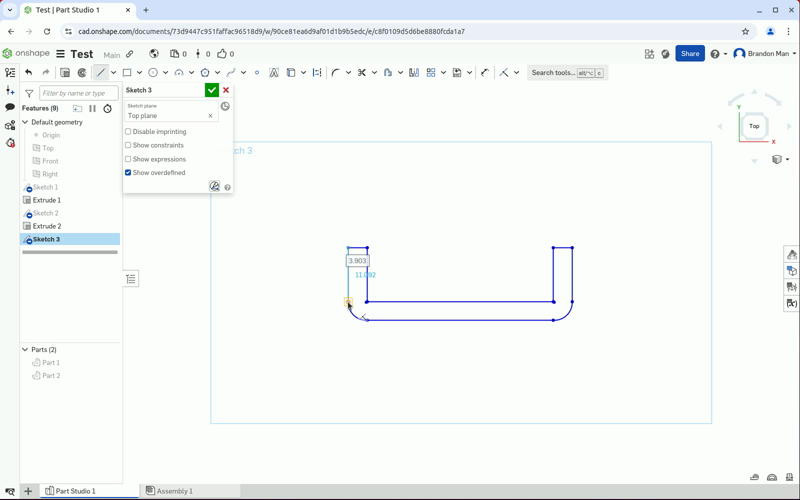
mouse_move(414, 307)
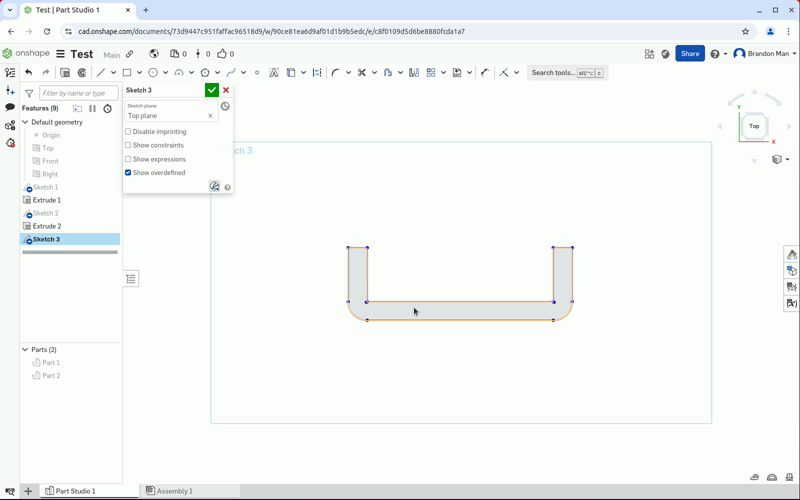
click(414, 307)
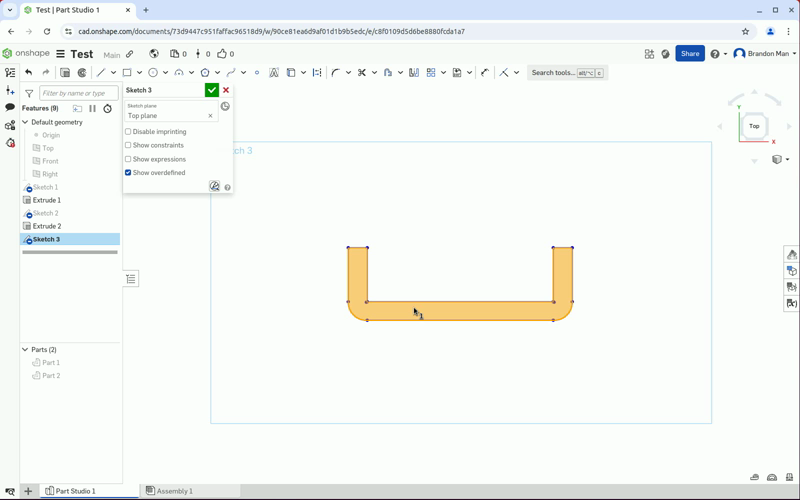
mouse_move(73, 352)
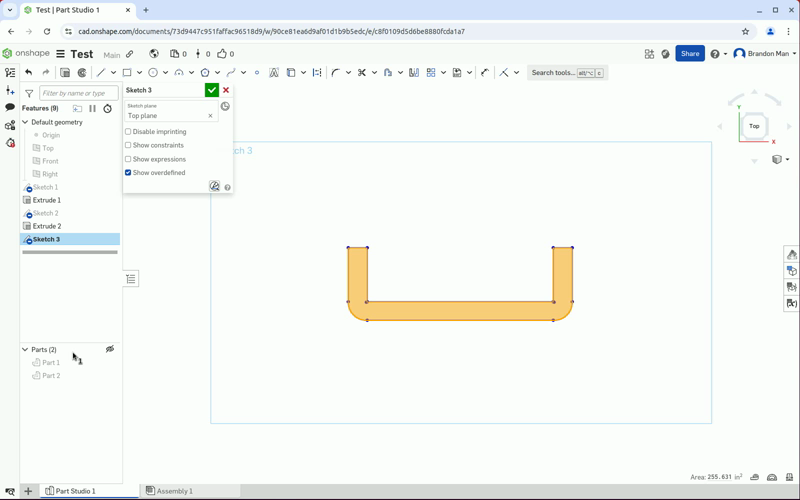
key(shift+y)
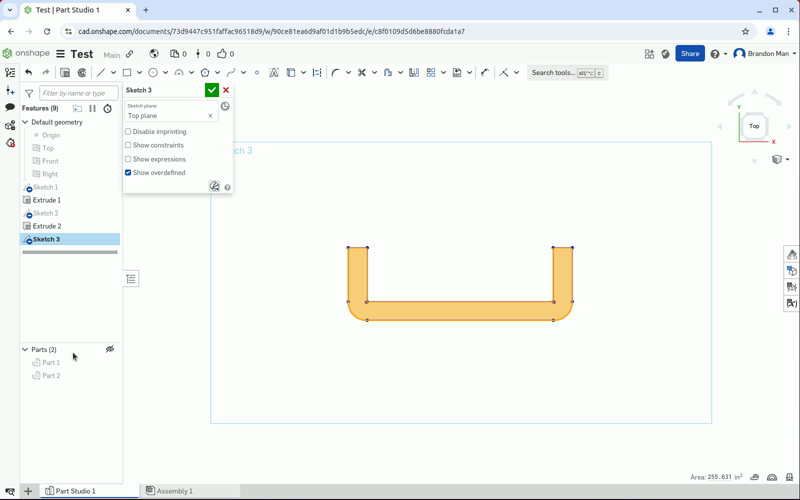
key(shift+e)
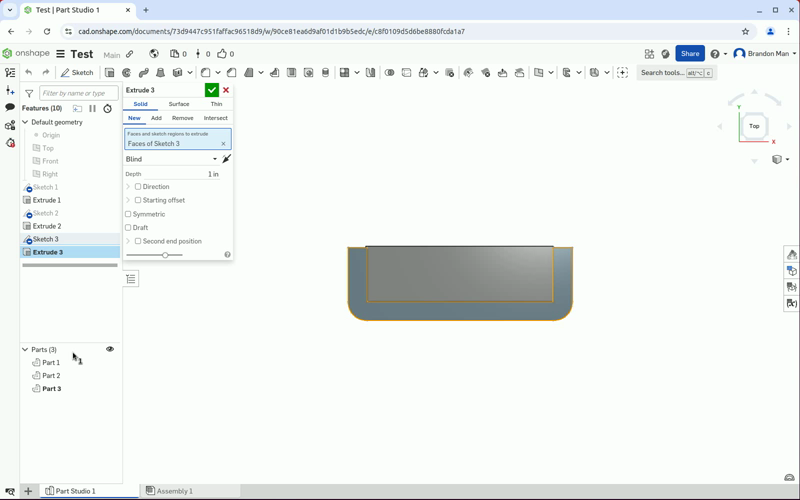
mouse_move(143, 106)
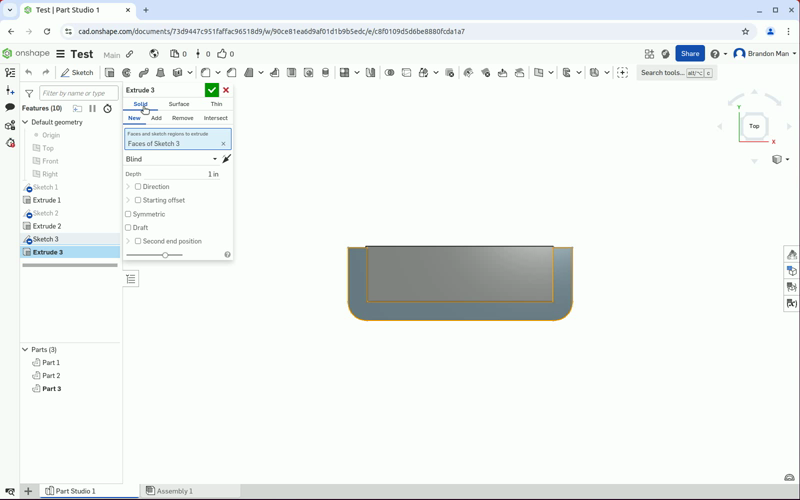
click(143, 106)
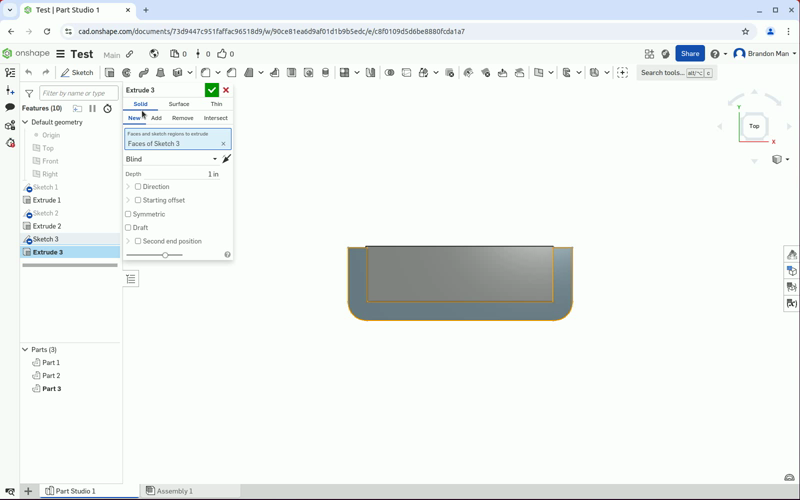
mouse_move(137, 120)
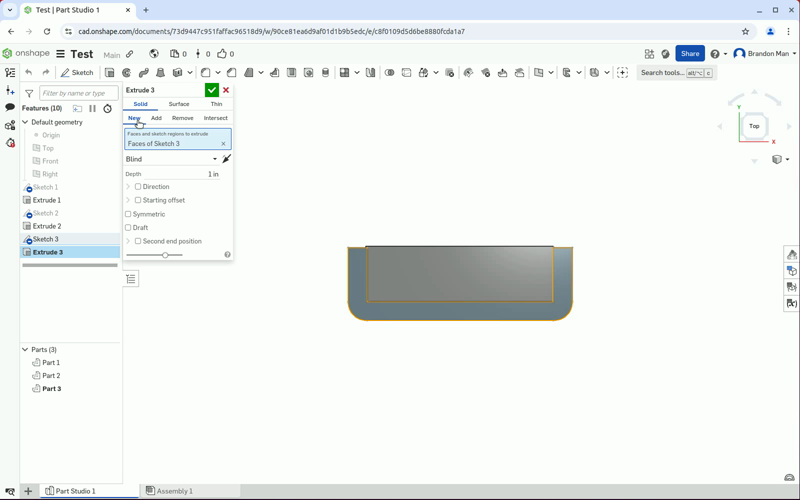
click(137, 120)
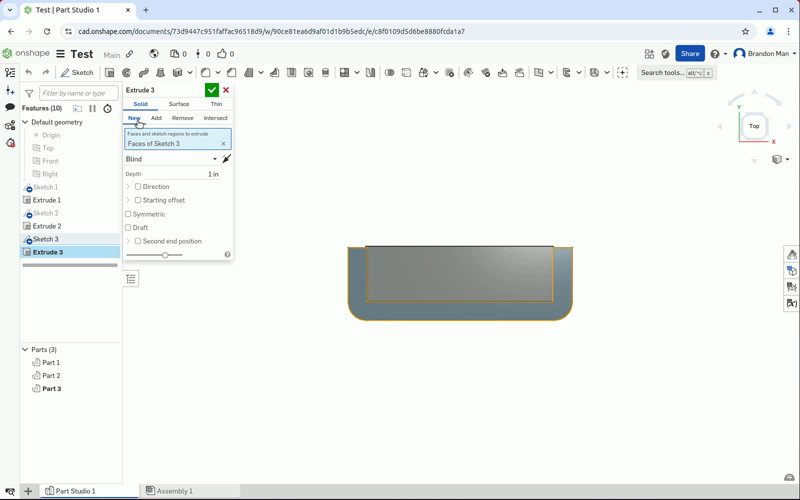
key(tab, 4)
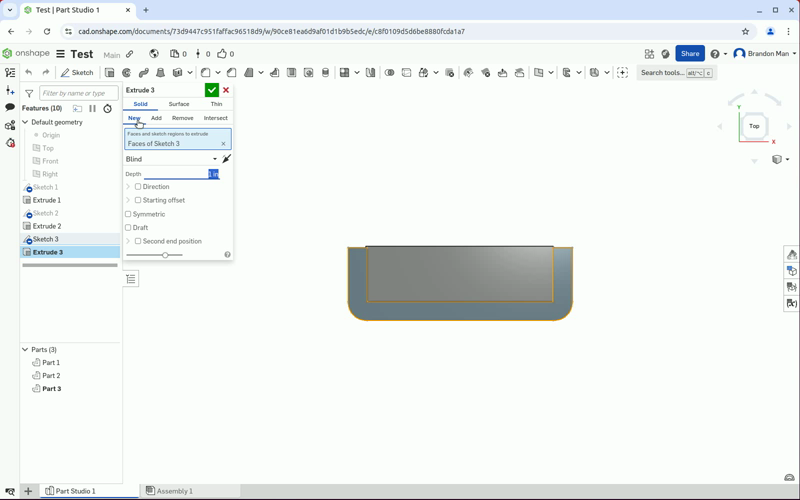
text(-0.722)
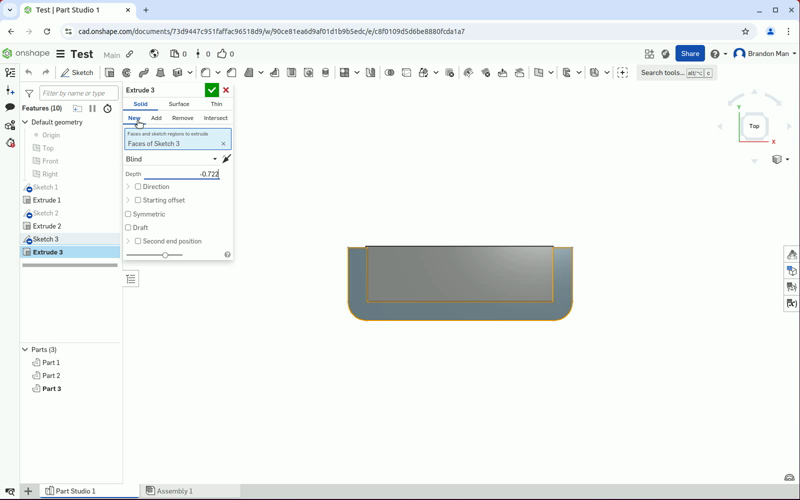
key(enter)
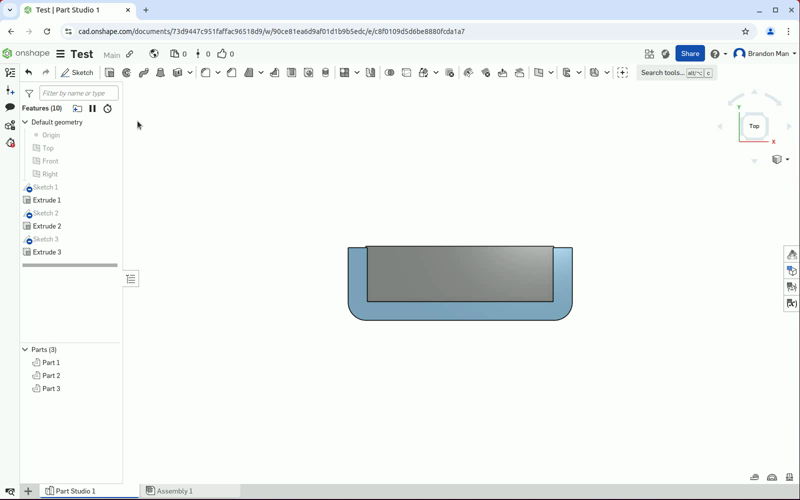
key(shift+h)
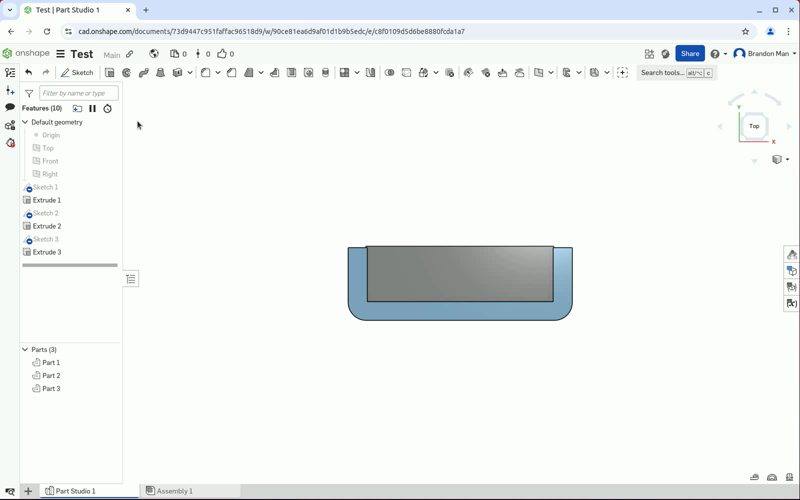
key(shift+h)
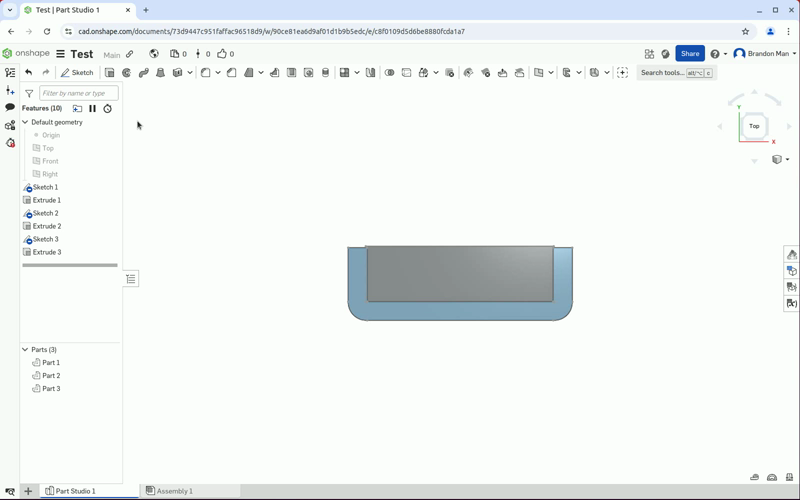
key(shift+7)
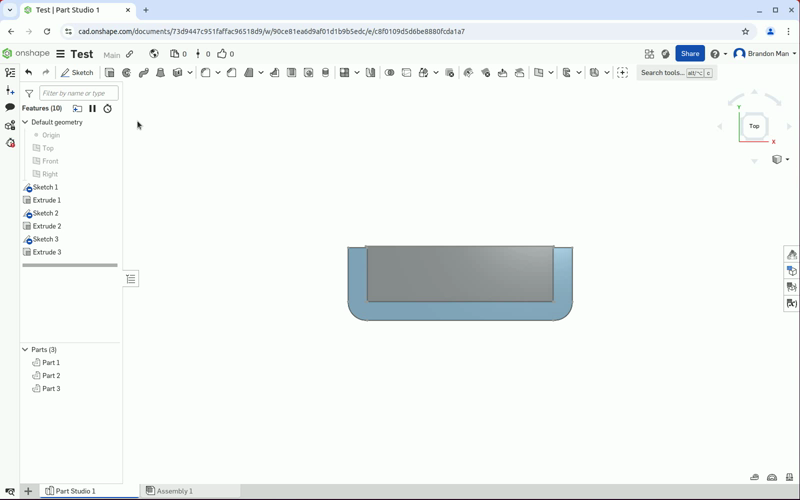
key(up, 3)
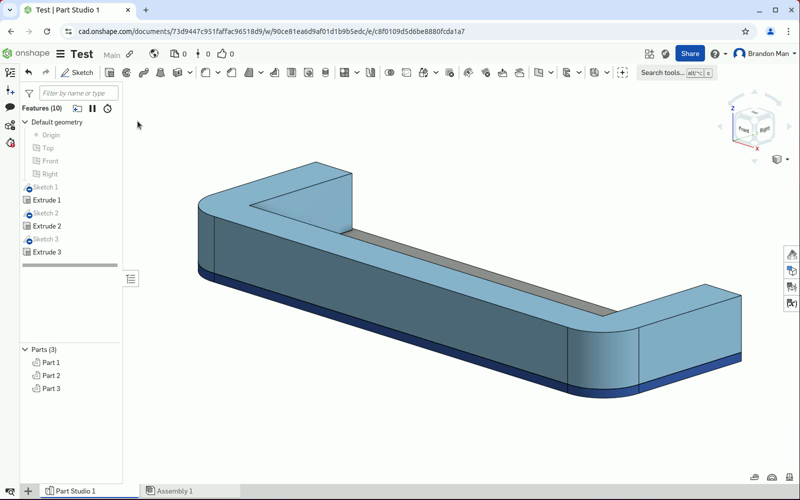
key(left, 3)
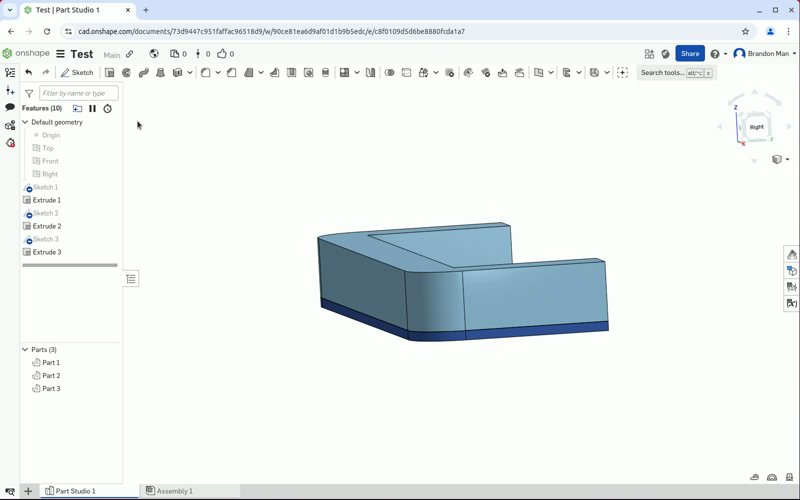
key(right, 3)
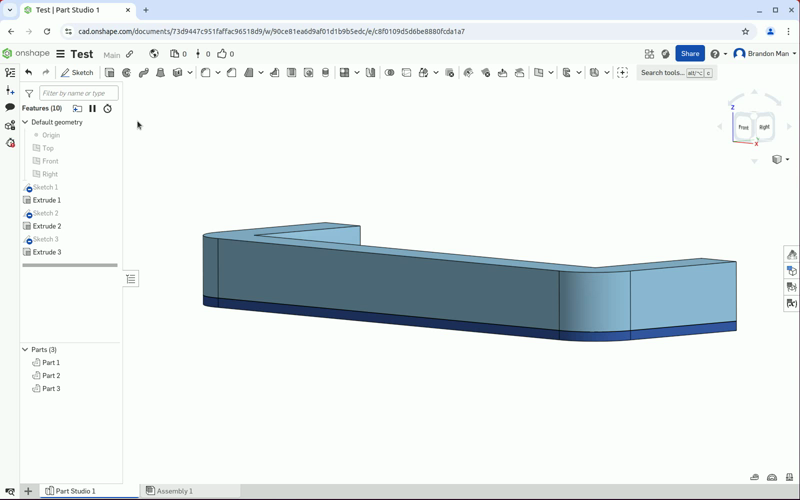
key(down, 3)
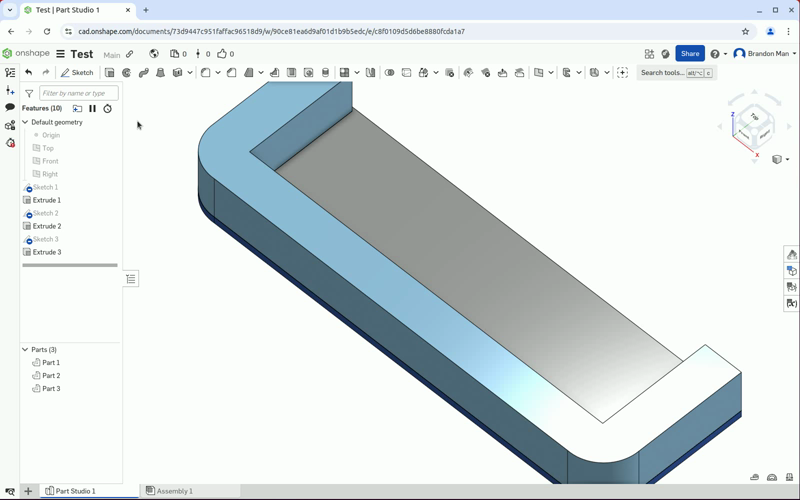
mouse_move(73, 189)
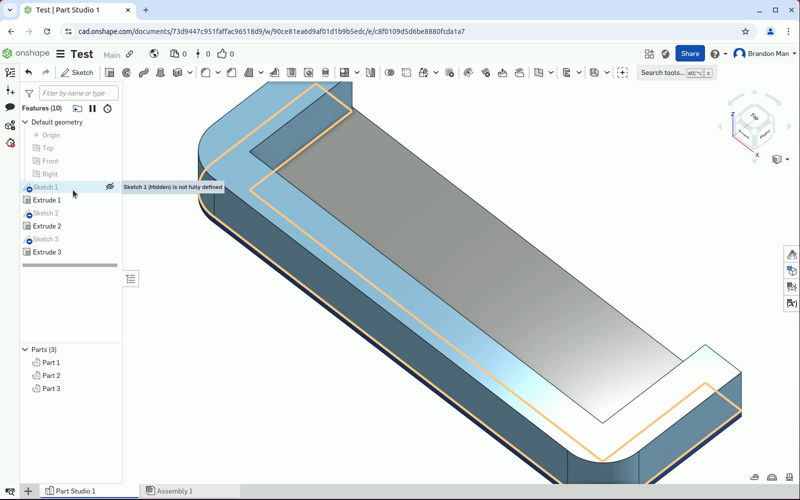
click(73, 189)